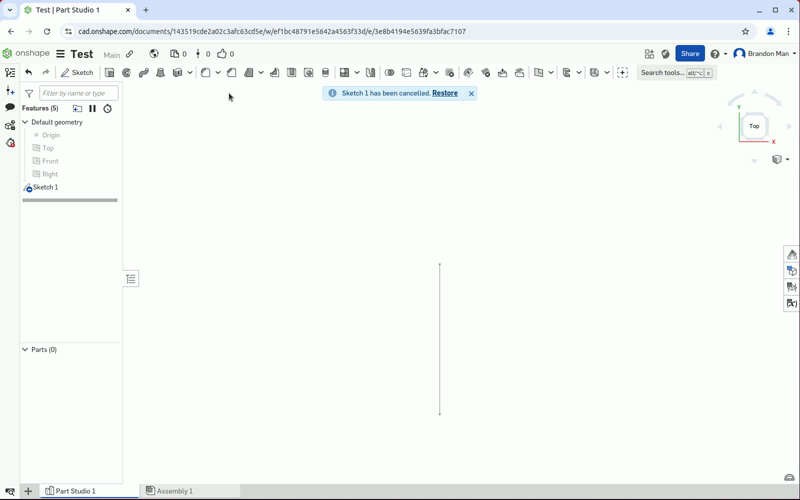
key(shift+h)
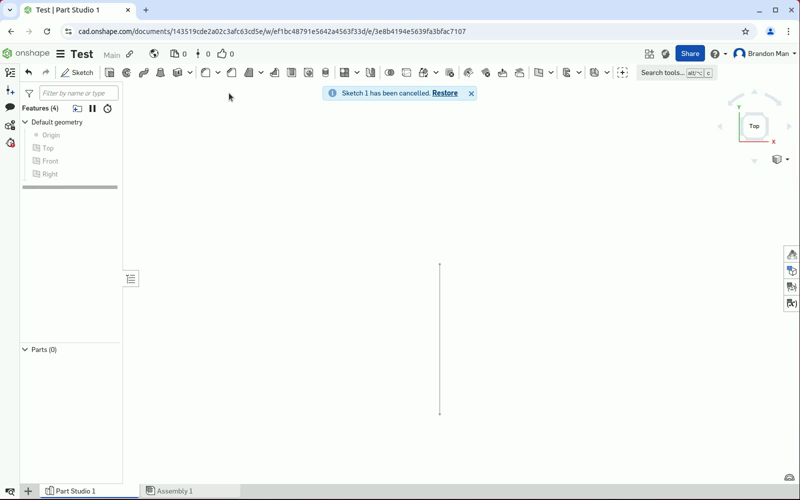
key(shift+s)
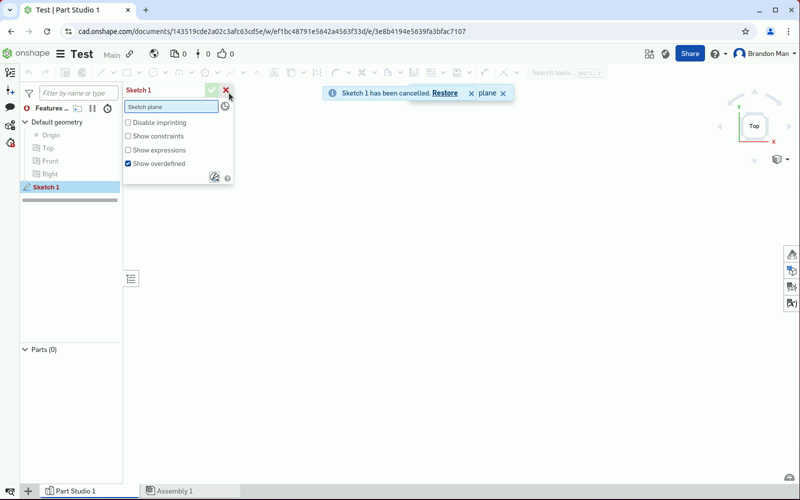
mouse_move(73, 150)
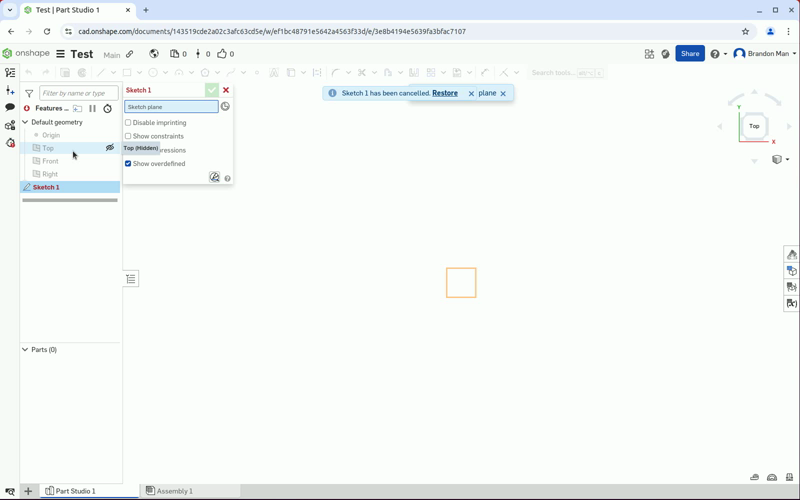
click(73, 150)
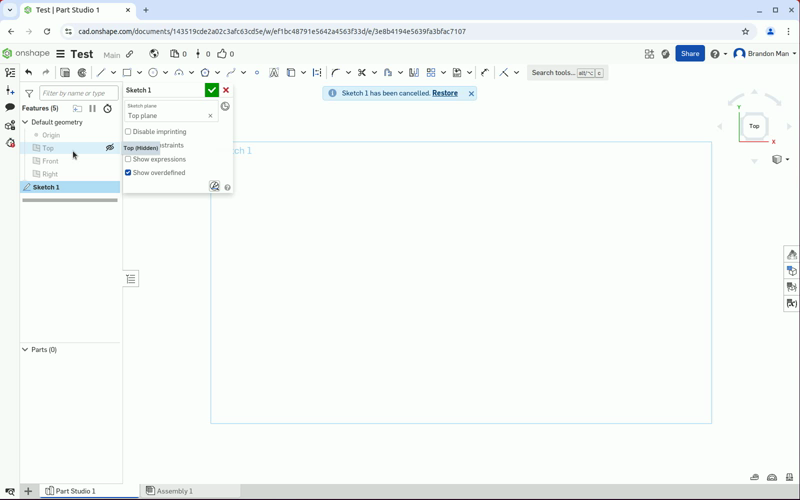
mouse_move(73, 352)
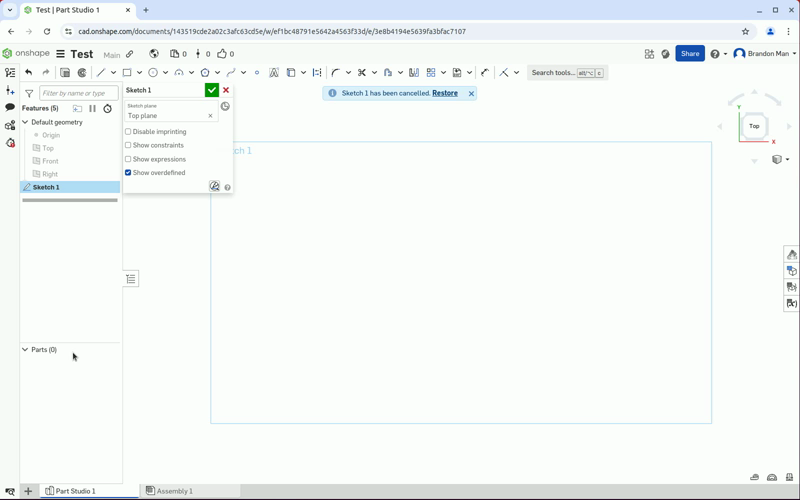
key(y)
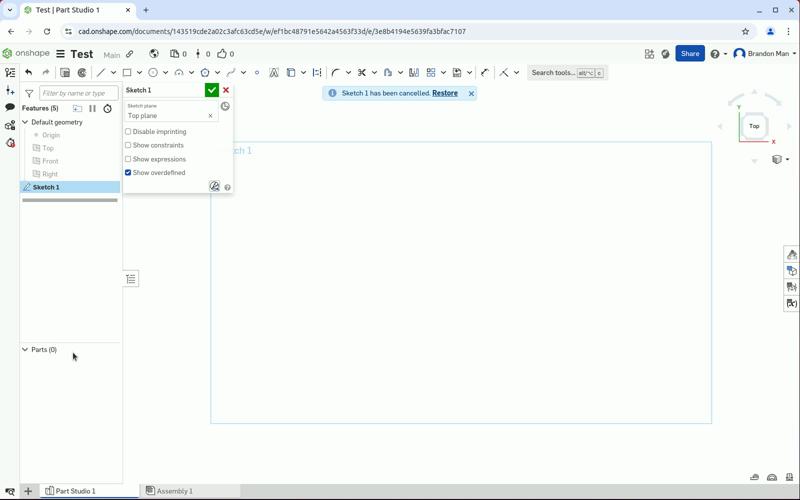
key(l)
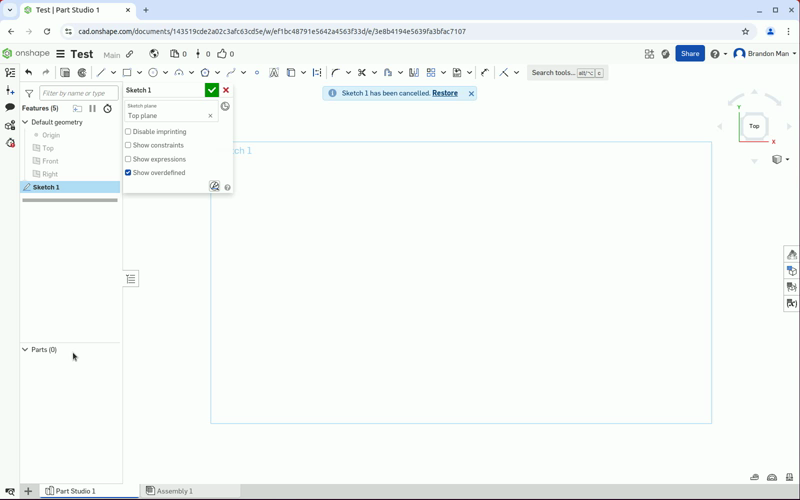
key_down(shift)
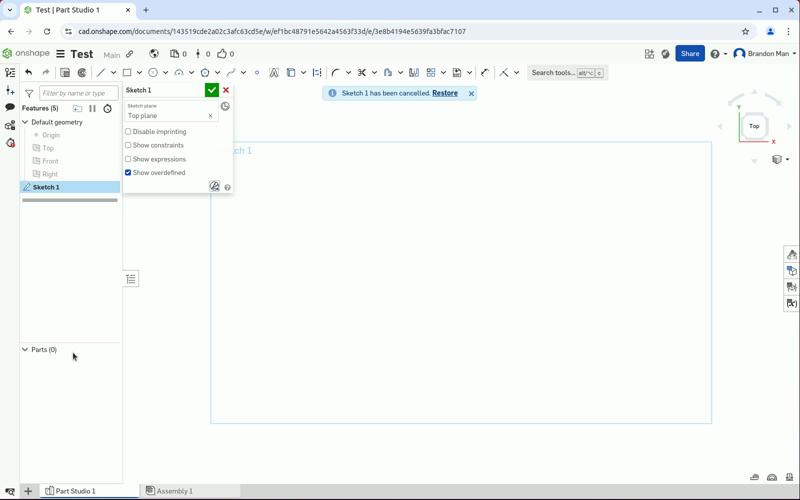
mouse_move(407, 178)
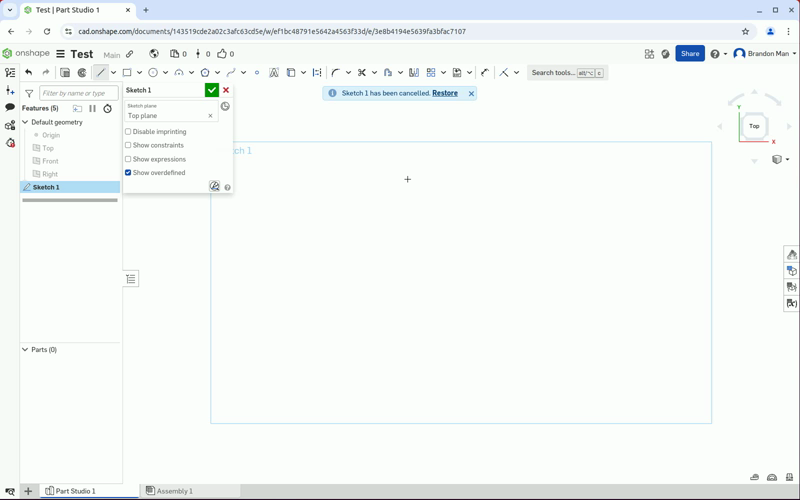
click(407, 178)
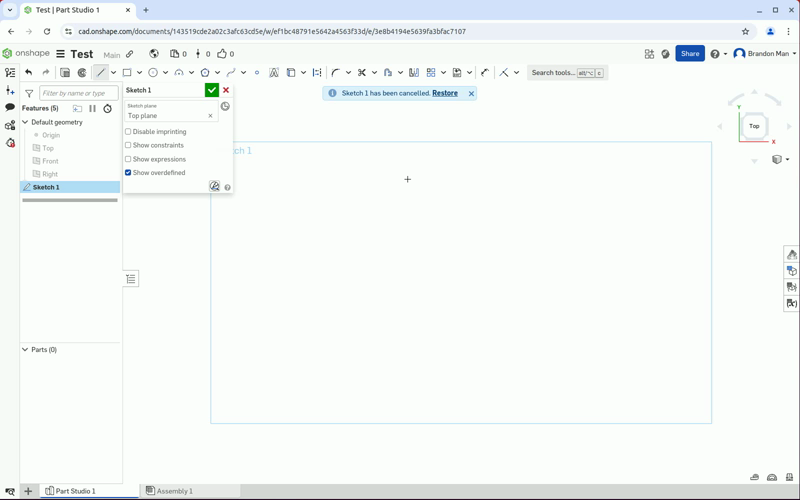
key_up(shift)
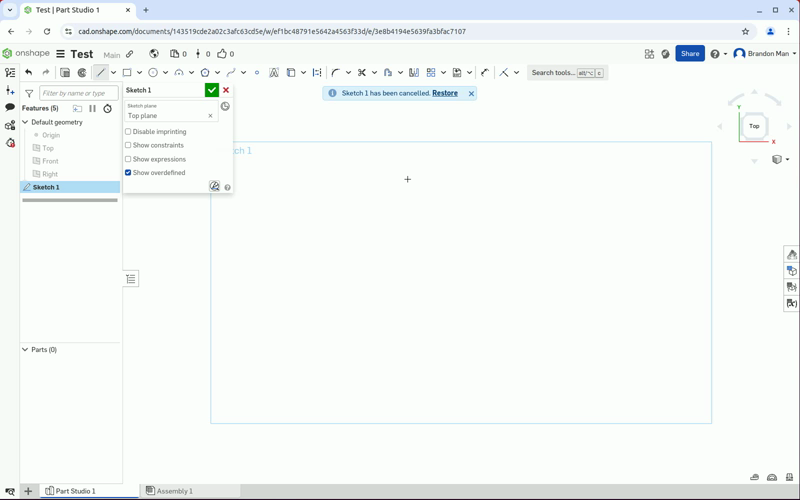
key_down(shift)
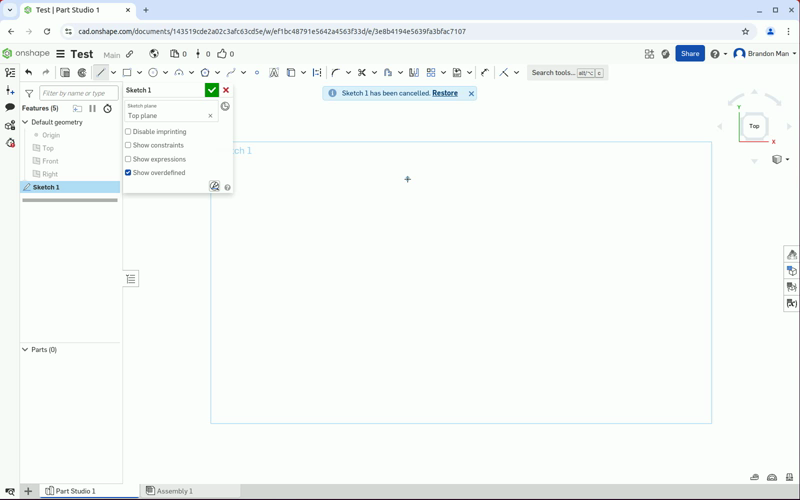
mouse_move(437, 178)
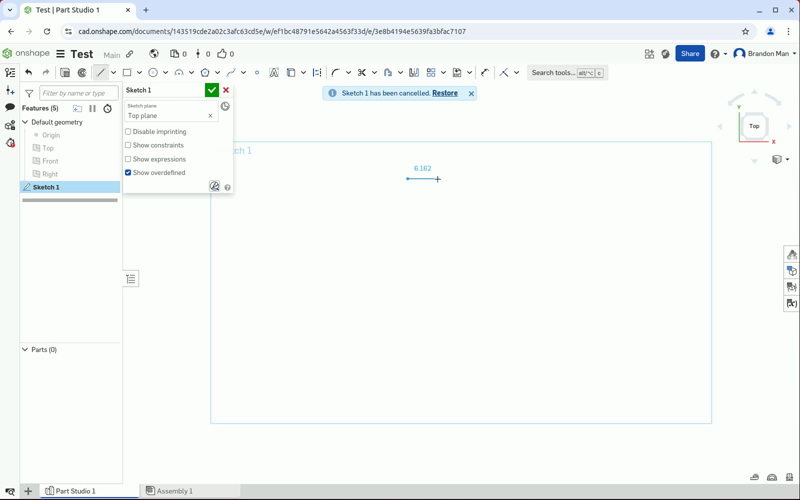
mouse_move(445, 178)
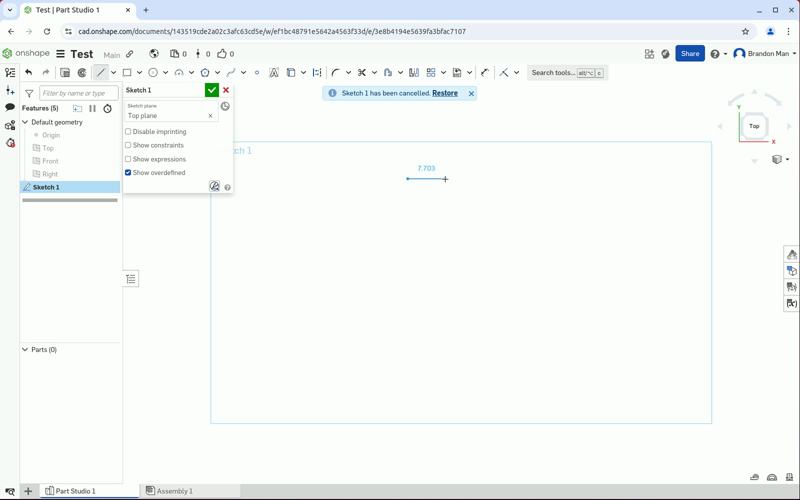
click(445, 178)
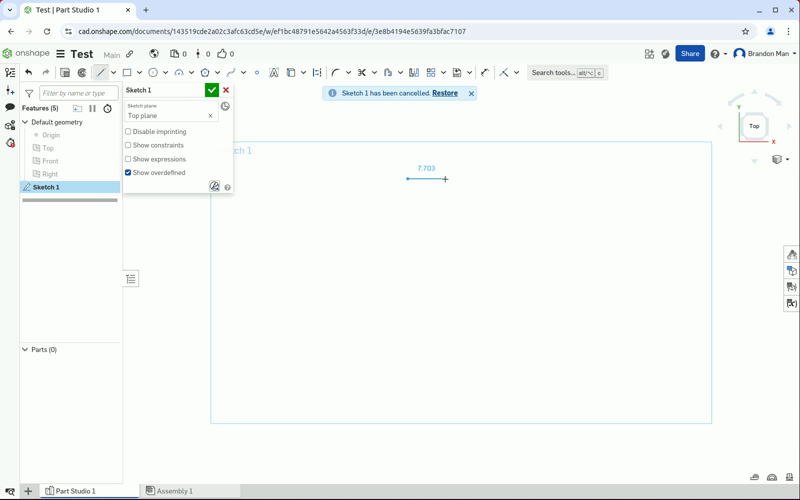
key_up(shift)
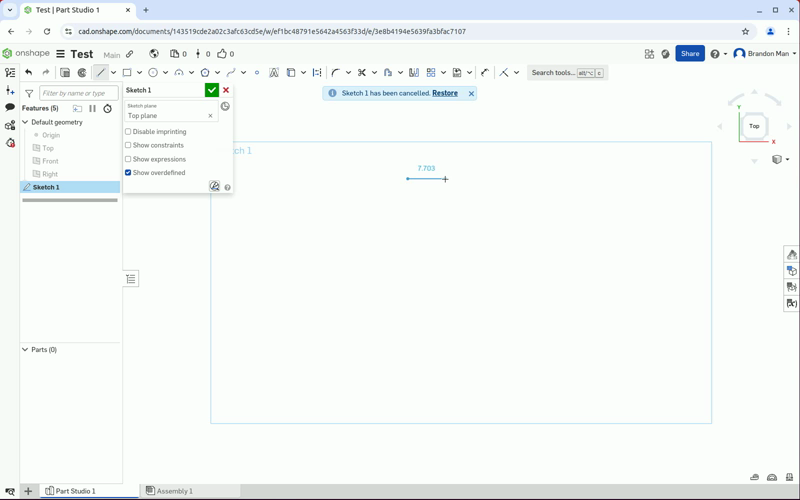
key_down(shift)
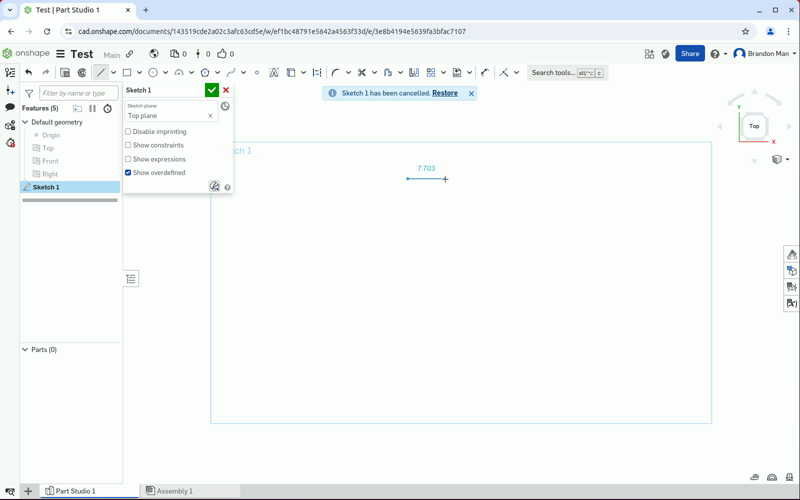
mouse_move(475, 178)
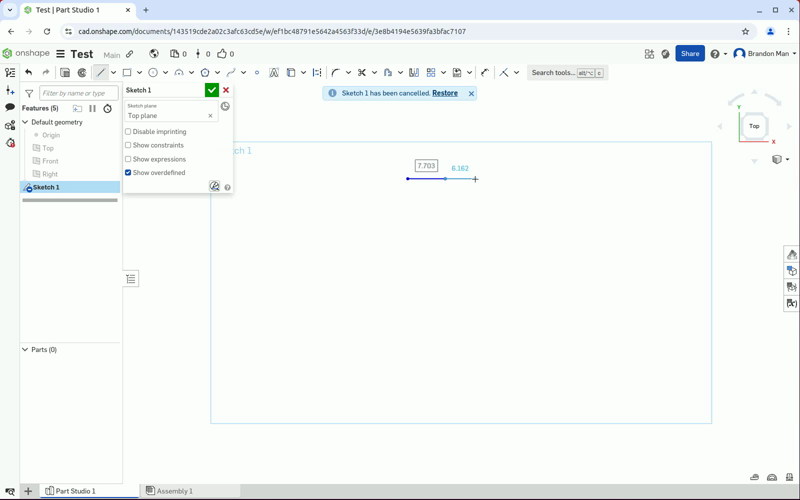
mouse_move(445, 170)
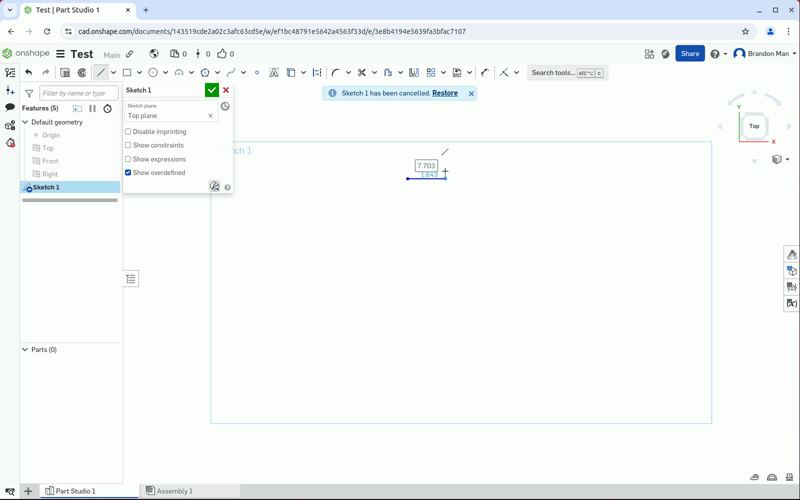
click(445, 170)
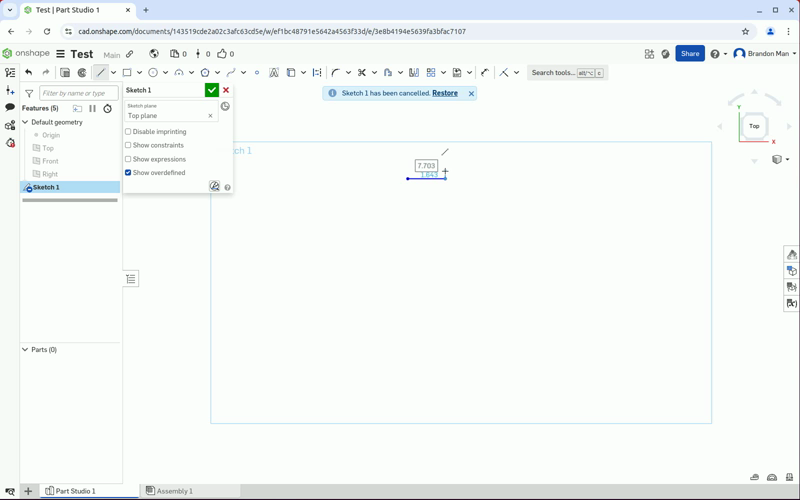
key_up(shift)
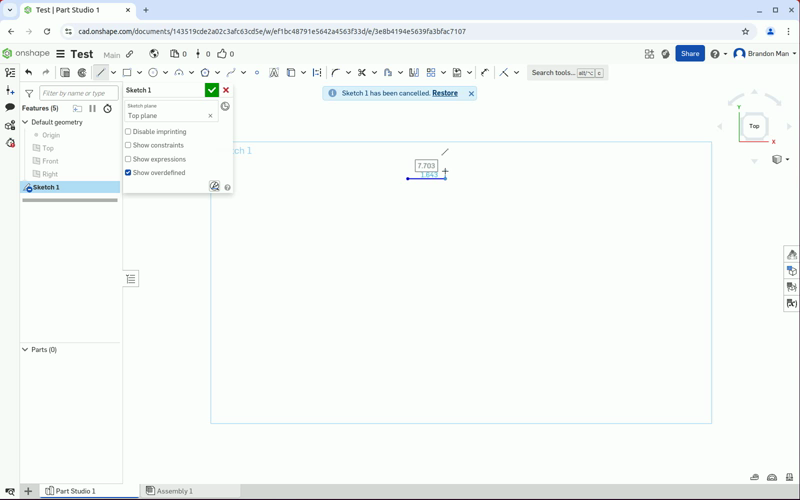
key_down(shift)
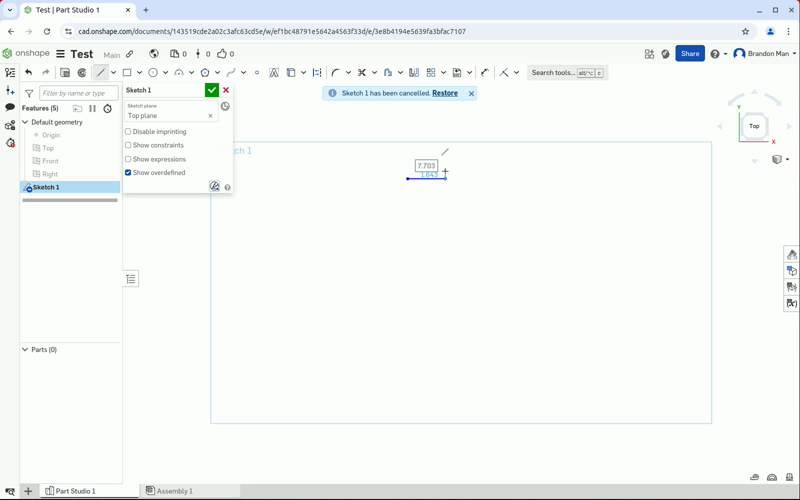
mouse_move(475, 170)
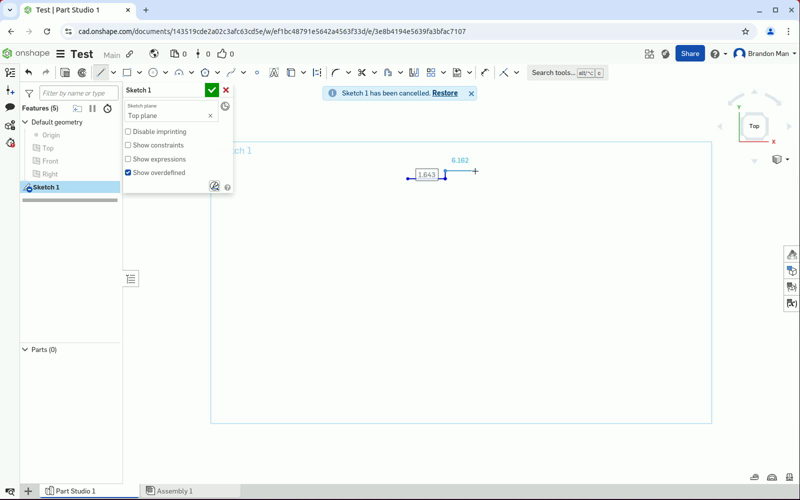
mouse_move(407, 170)
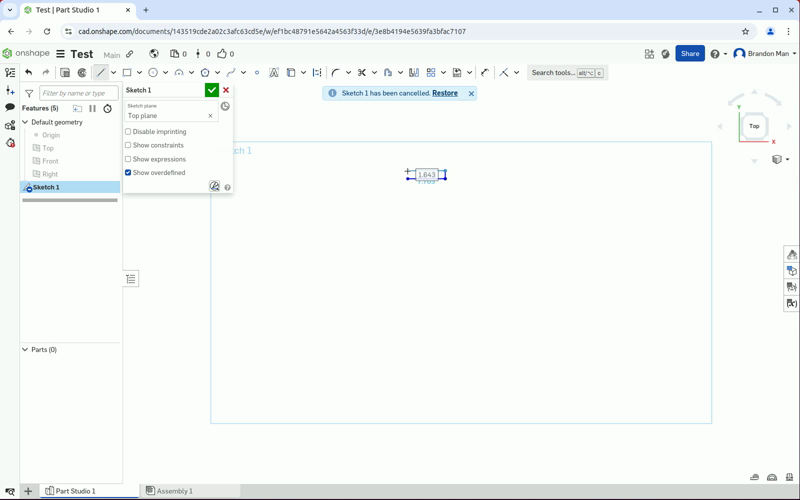
click(407, 170)
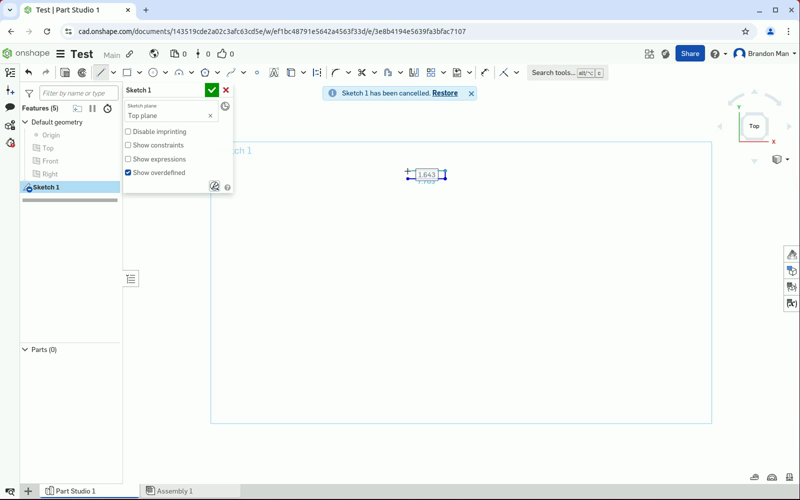
key_up(shift)
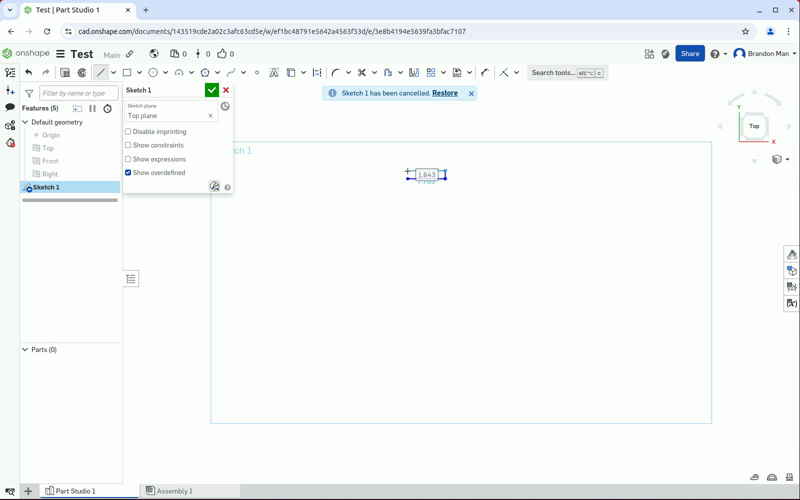
mouse_move(437, 170)
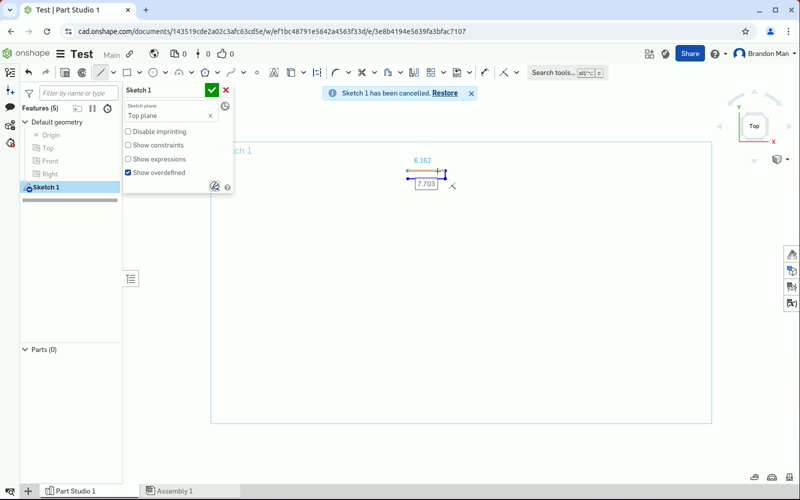
key_down(shift)
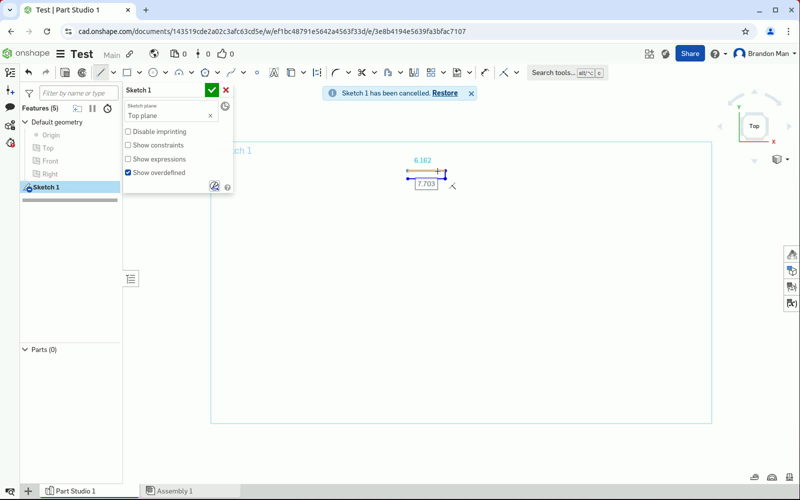
mouse_move(407, 178)
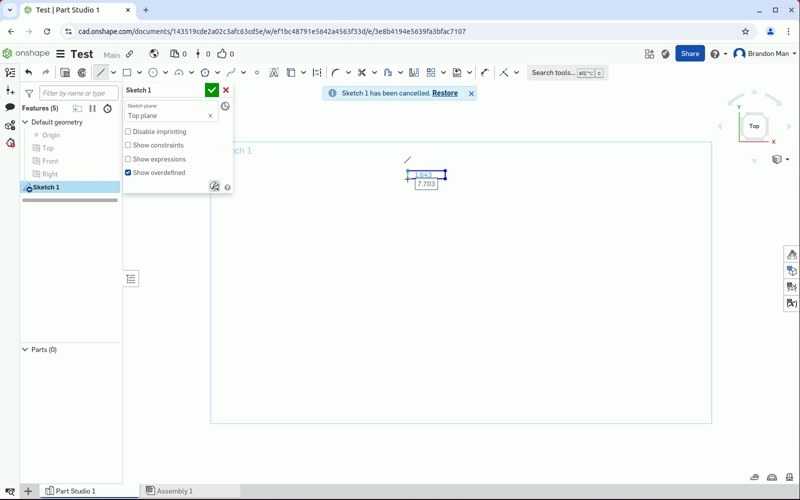
key_up(shift)
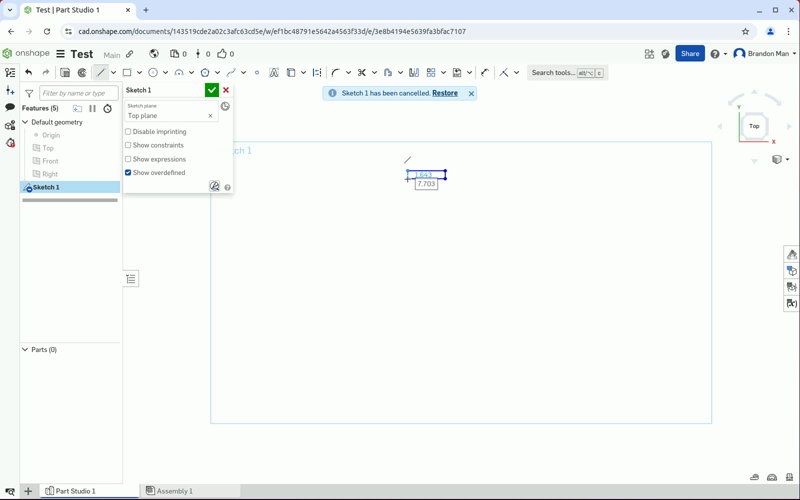
click(407, 178)
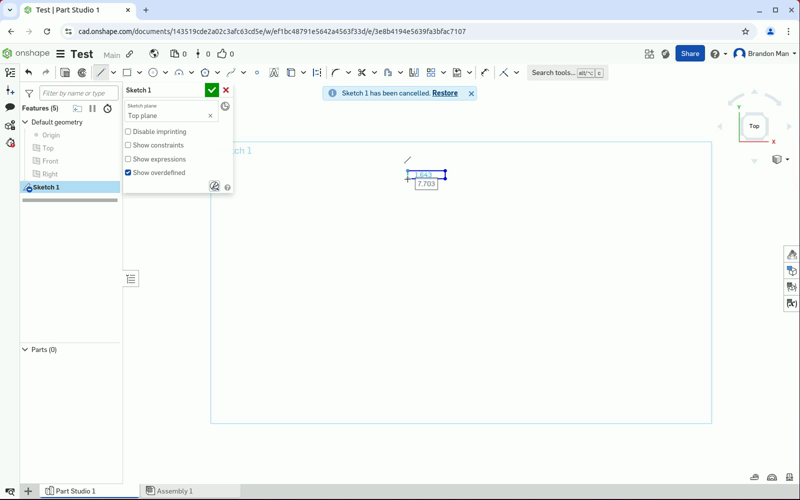
key(esc)
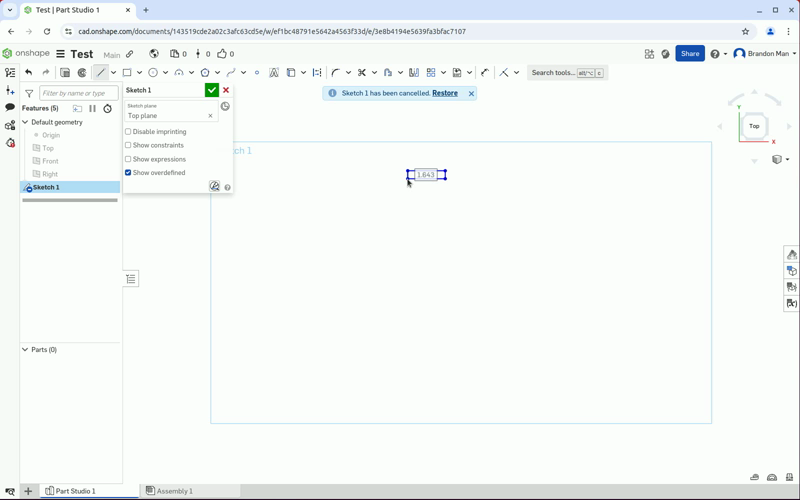
mouse_move(435, 176)
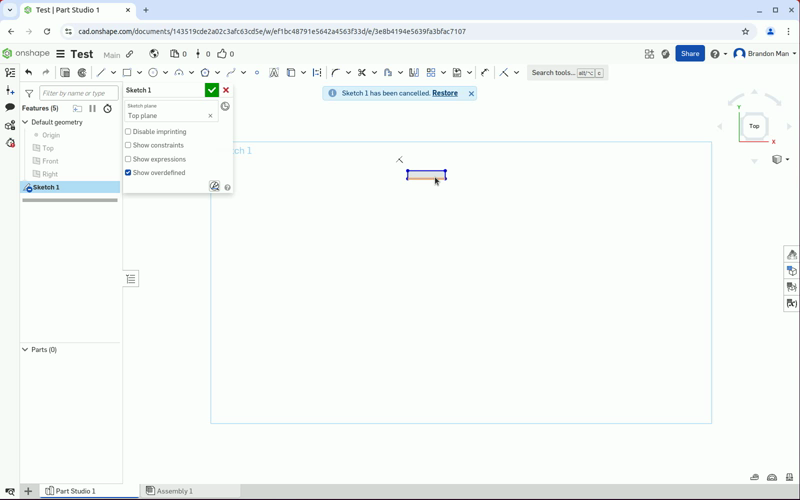
scroll(6)
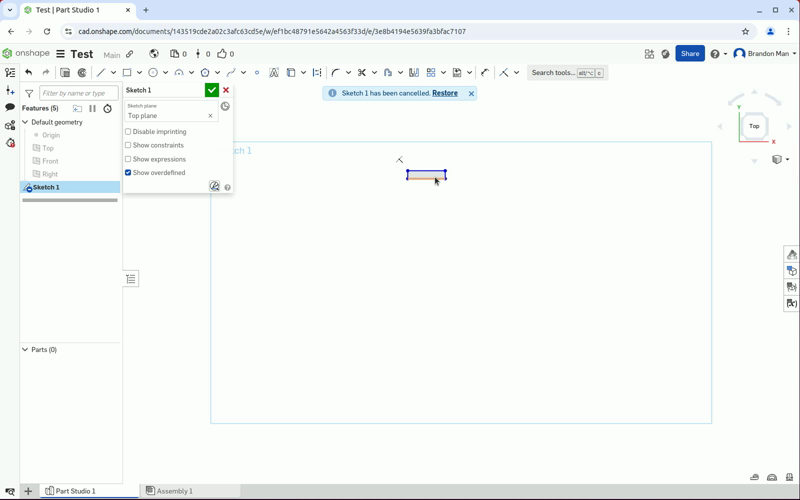
scroll(6)
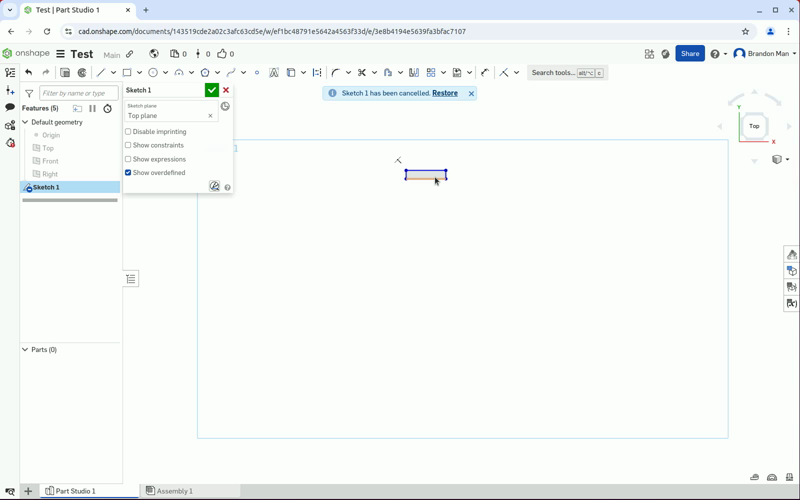
scroll(6)
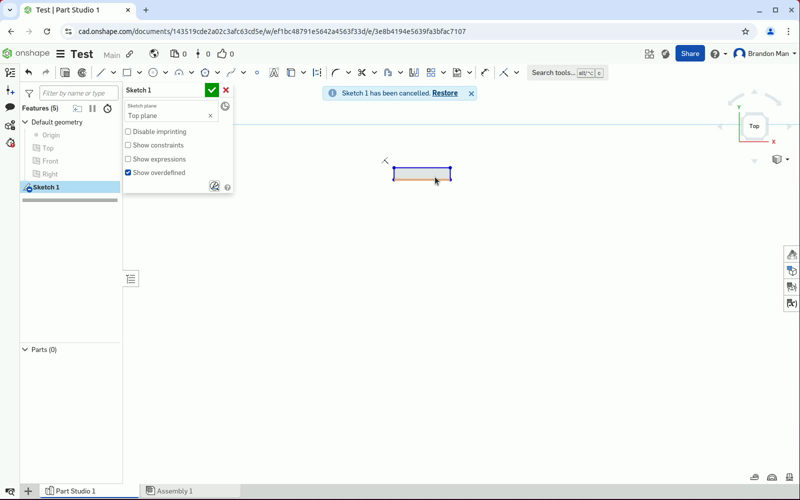
scroll(6)
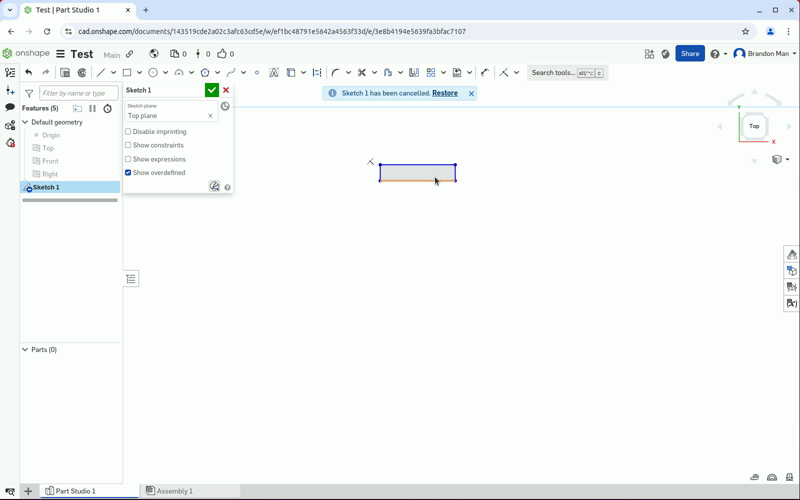
scroll(6)
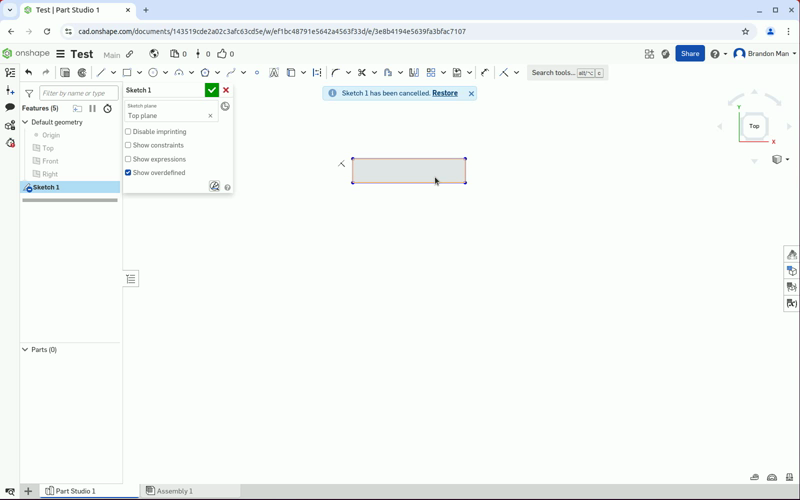
scroll(6)
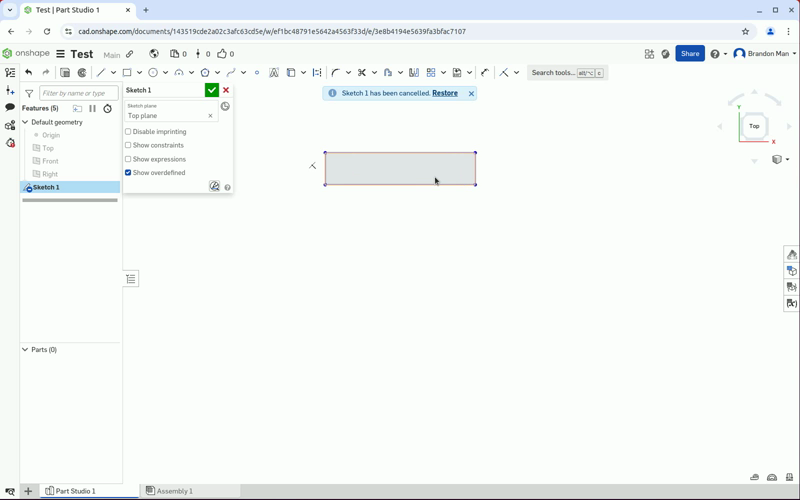
scroll(6)
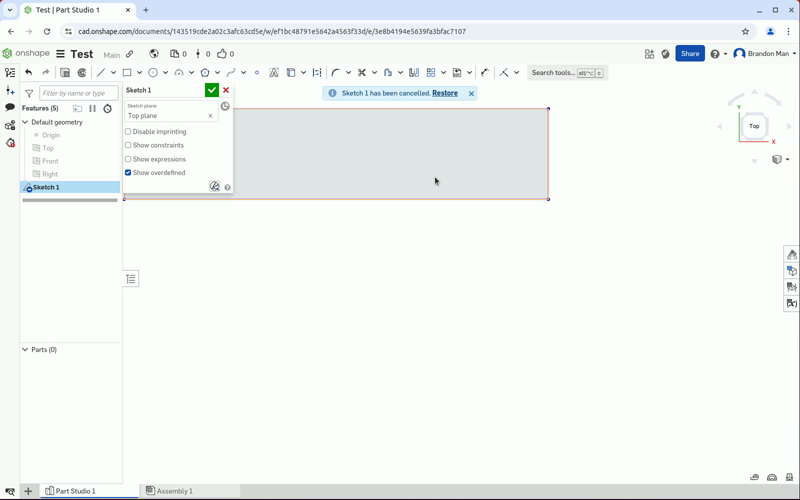
click(435, 176)
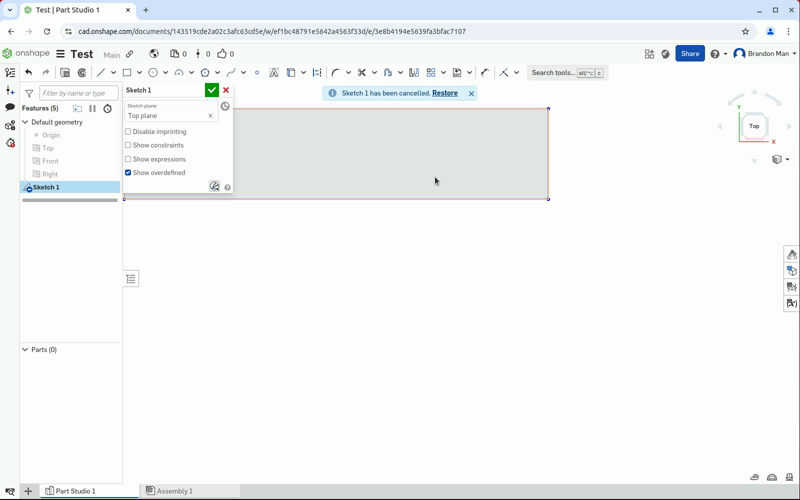
scroll(-6)
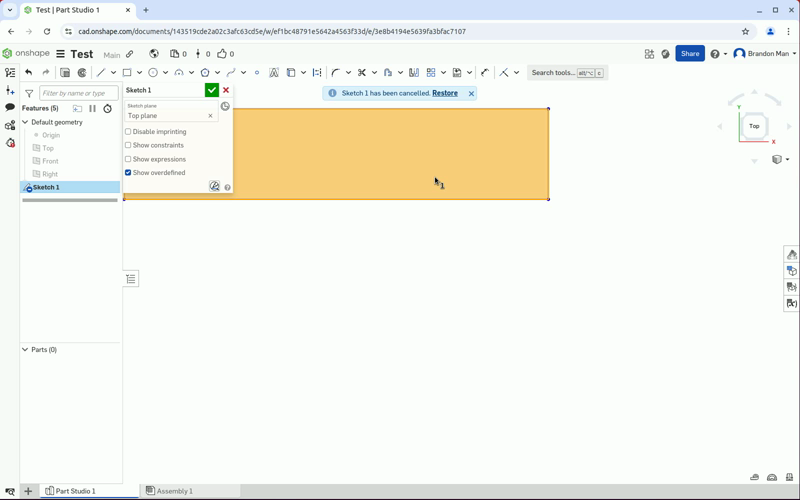
scroll(-6)
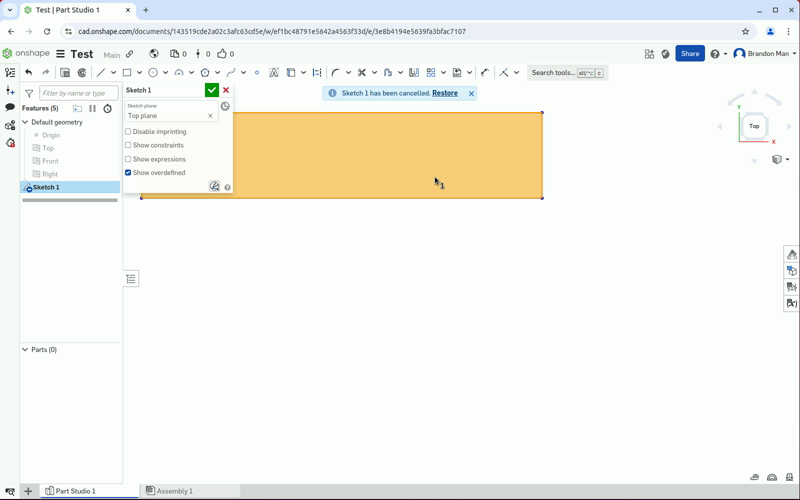
scroll(-6)
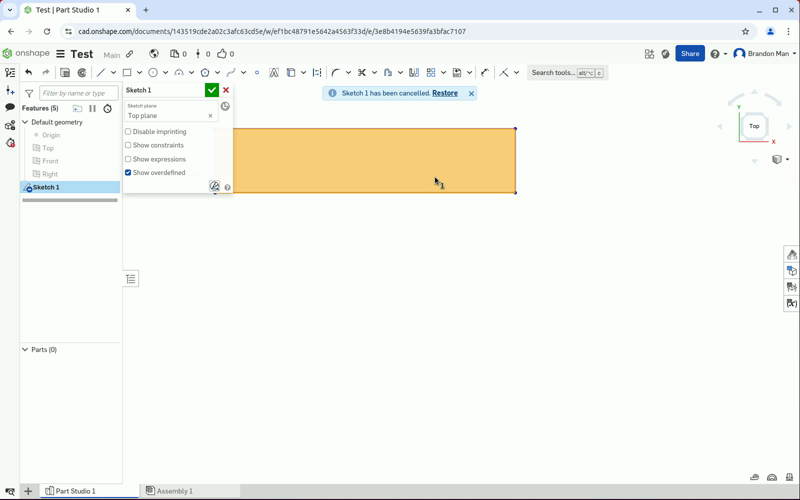
scroll(-6)
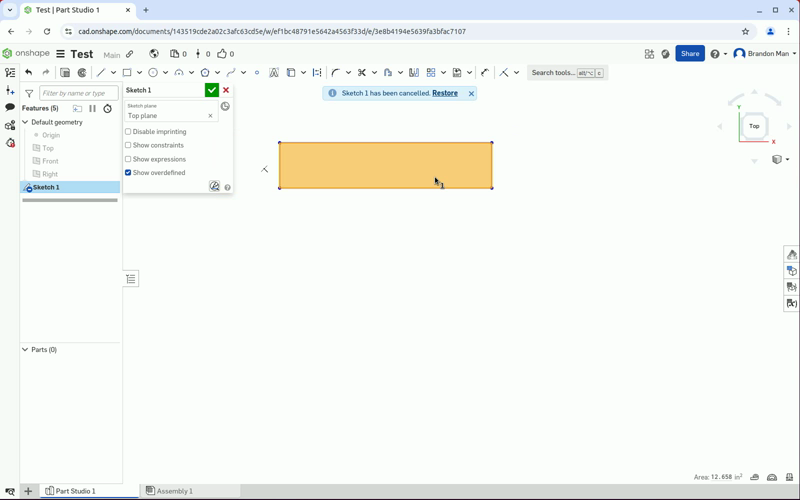
scroll(-6)
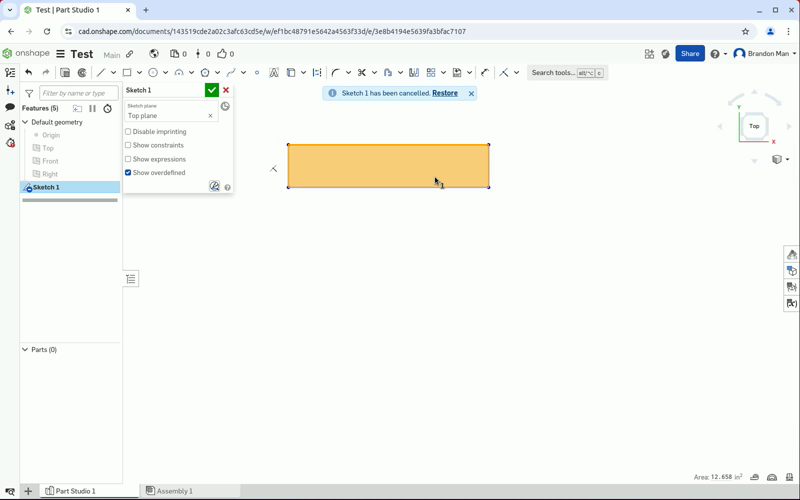
scroll(-6)
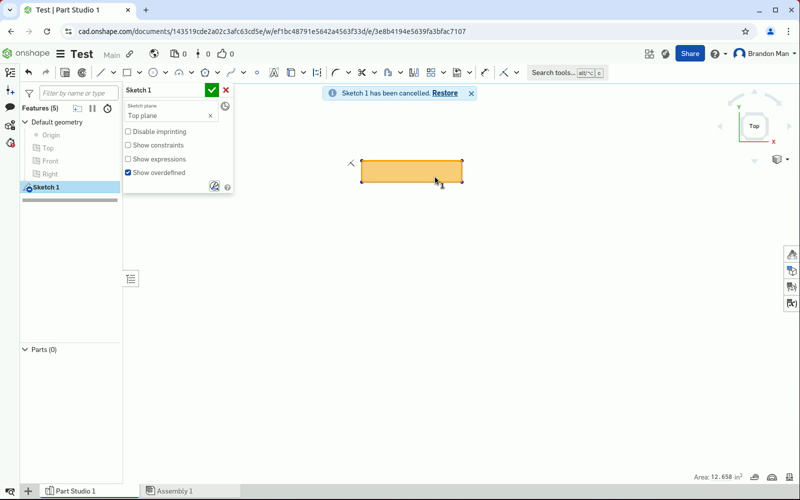
scroll(-6)
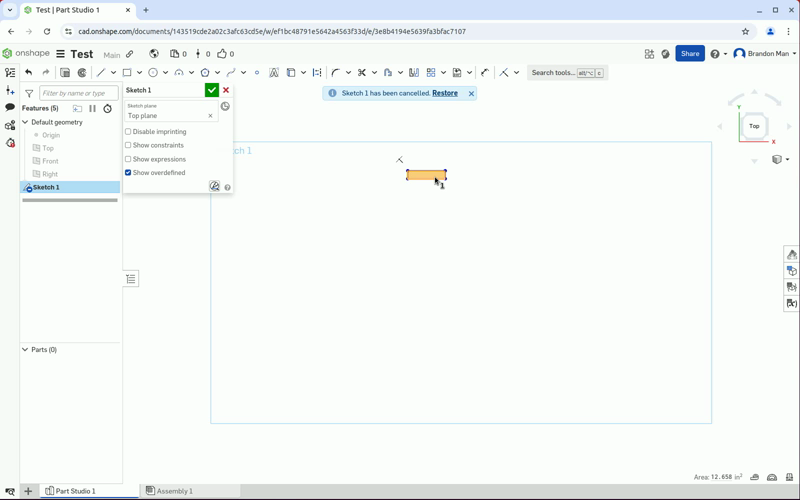
mouse_move(73, 352)
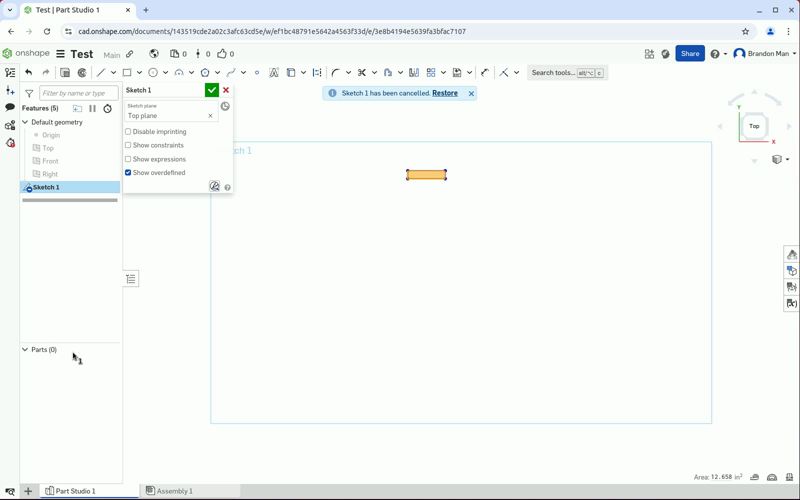
key(shift+y)
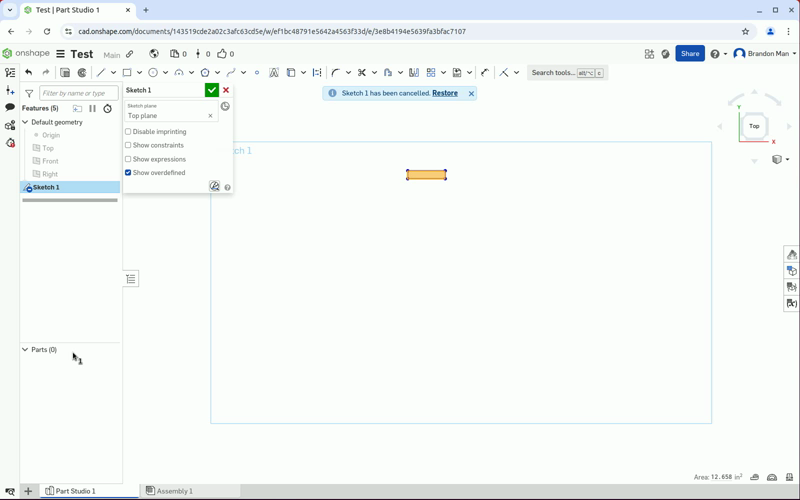
key(shift+e)
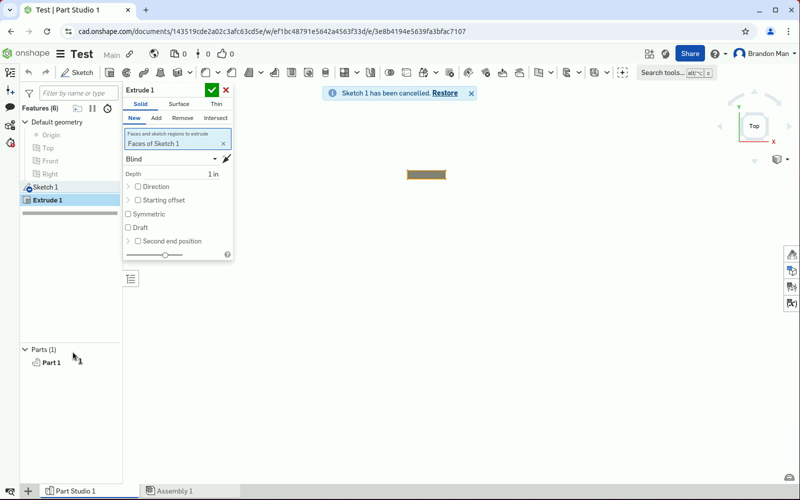
mouse_move(143, 106)
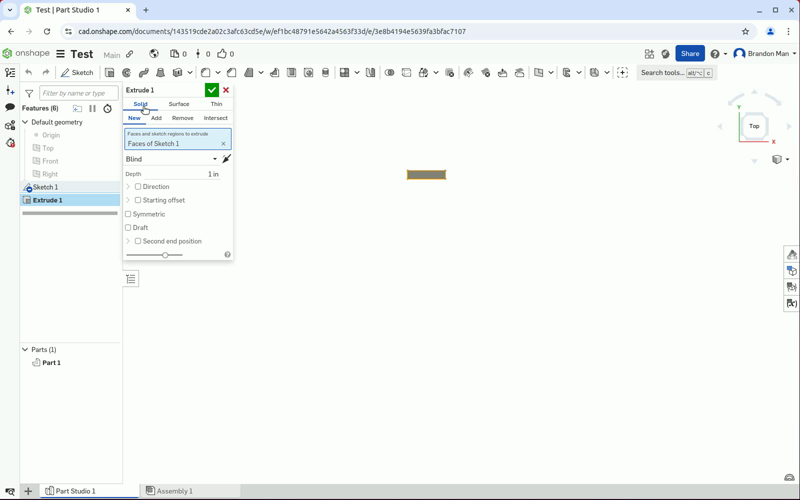
click(143, 106)
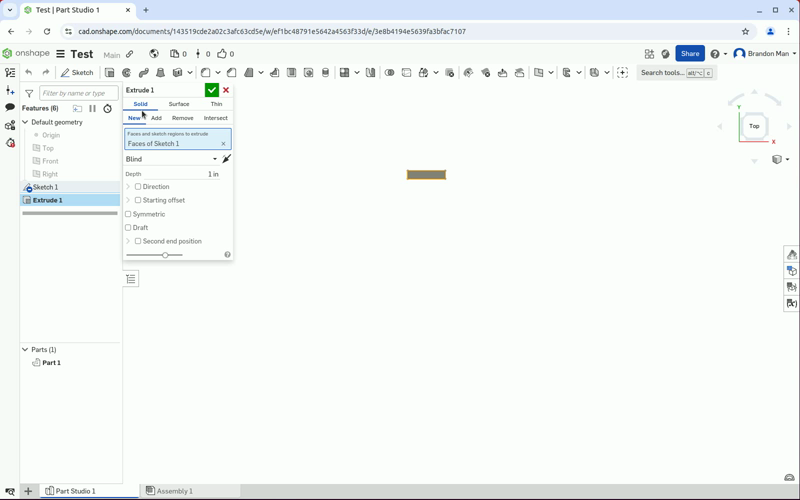
mouse_move(137, 120)
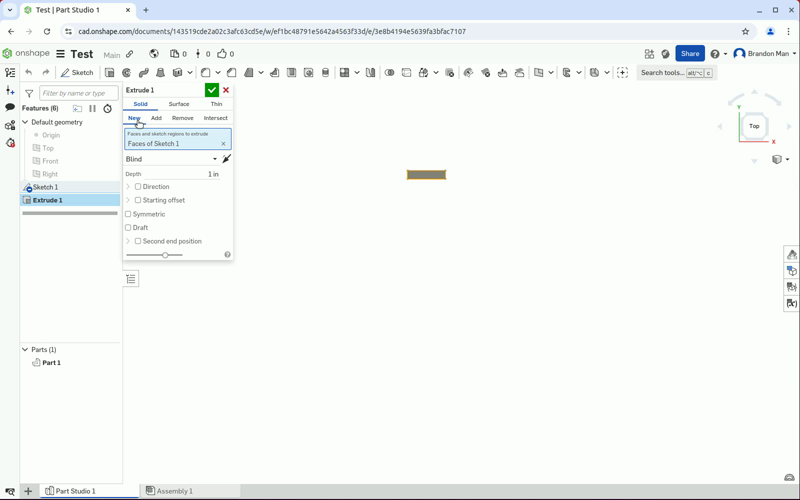
click(137, 120)
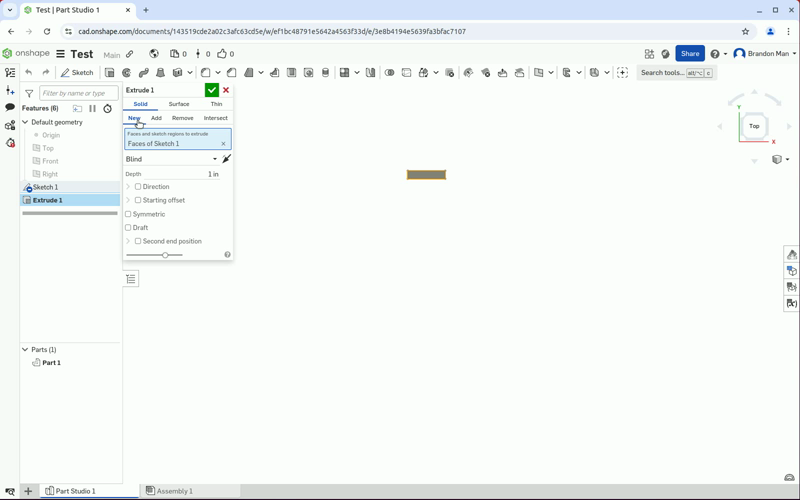
key(tab, 4)
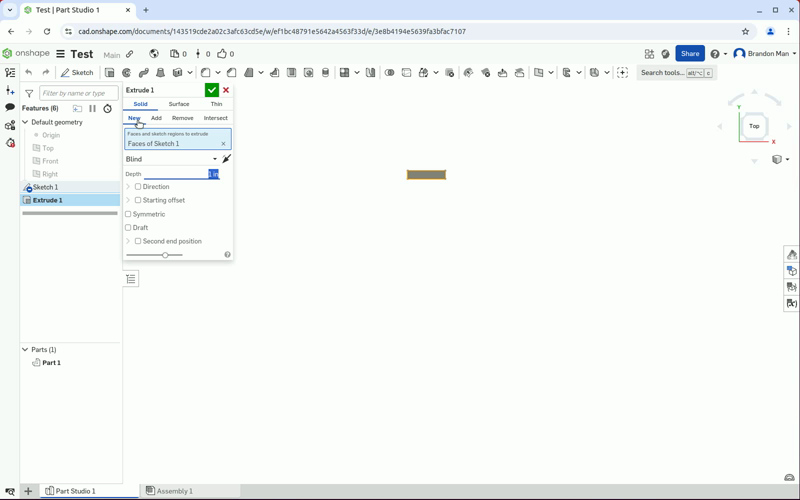
text(1.685)
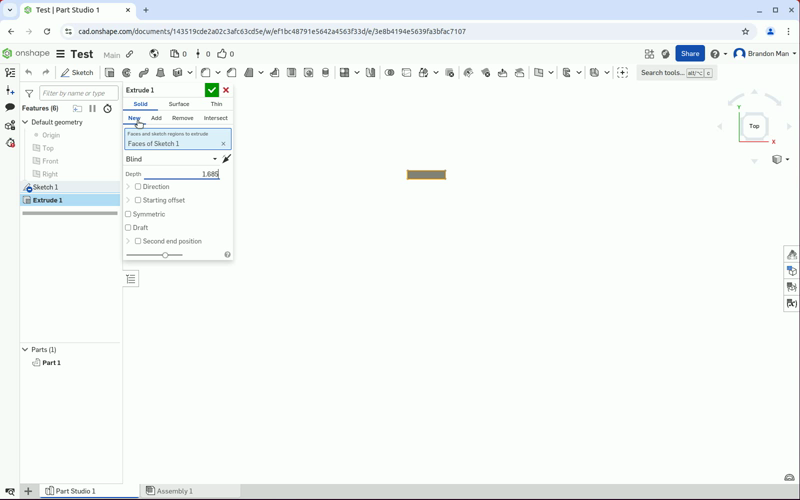
key(enter)
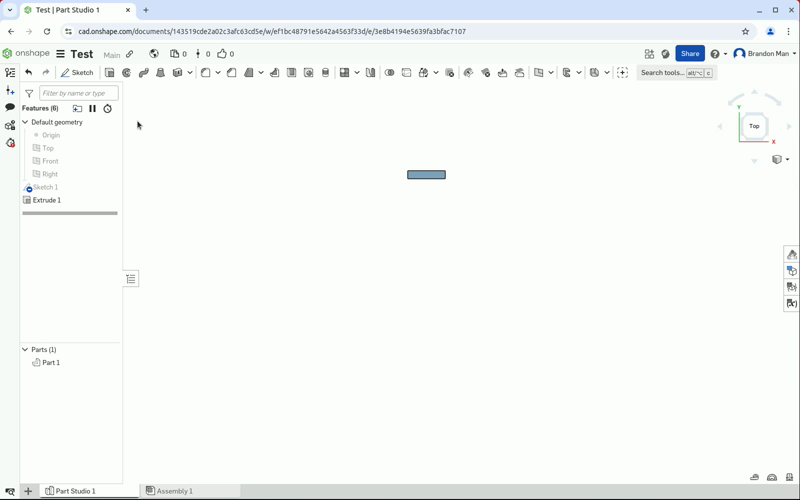
key(shift+h)
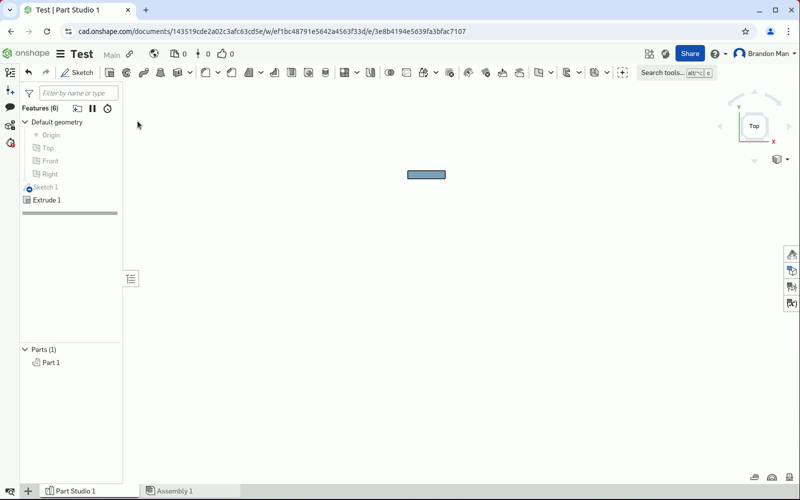
key(shift+h)
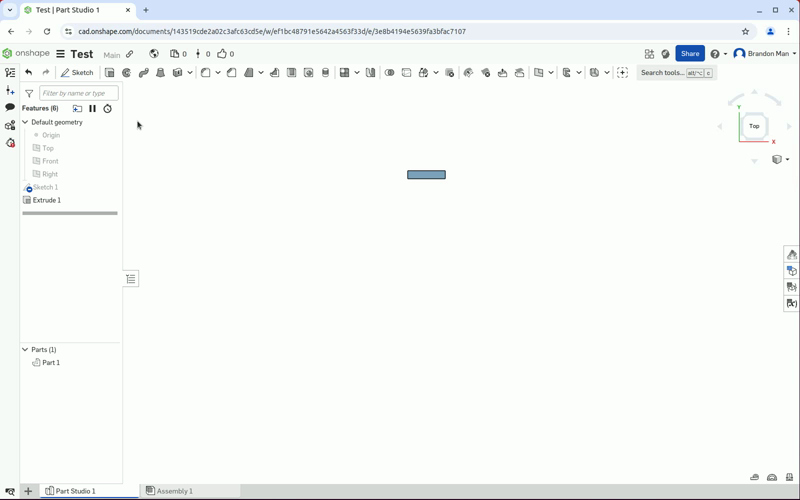
mouse_move(73, 189)
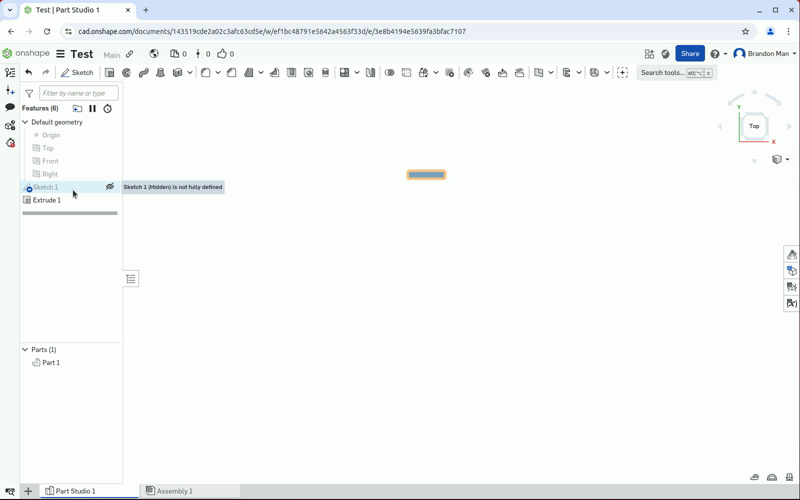
click(73, 189)
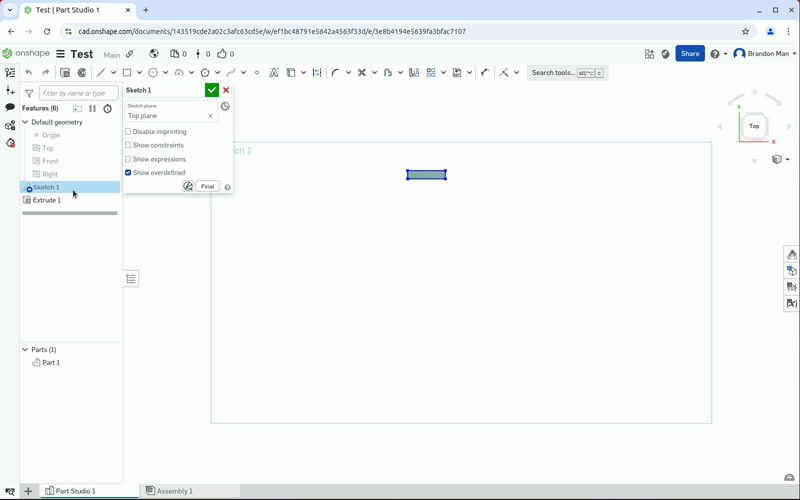
mouse_move(229, 92)
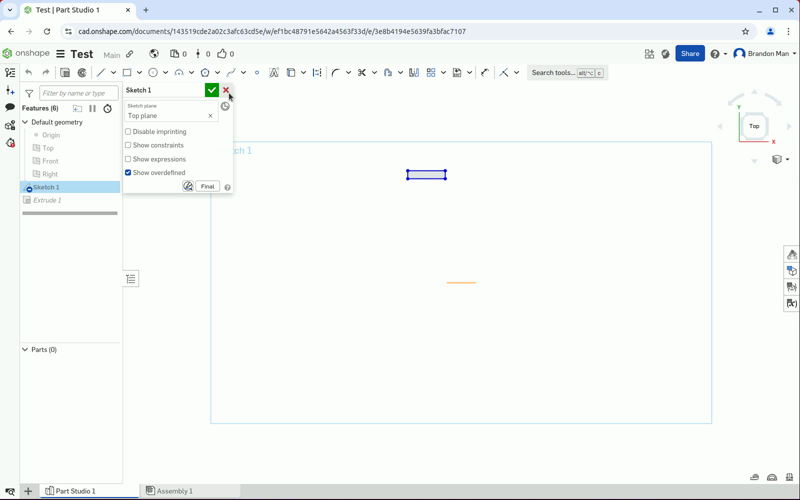
click(229, 92)
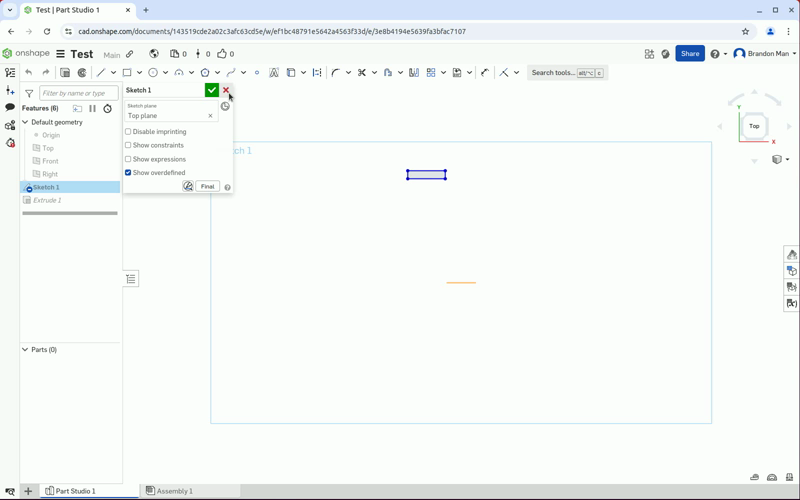
key(shift+s)
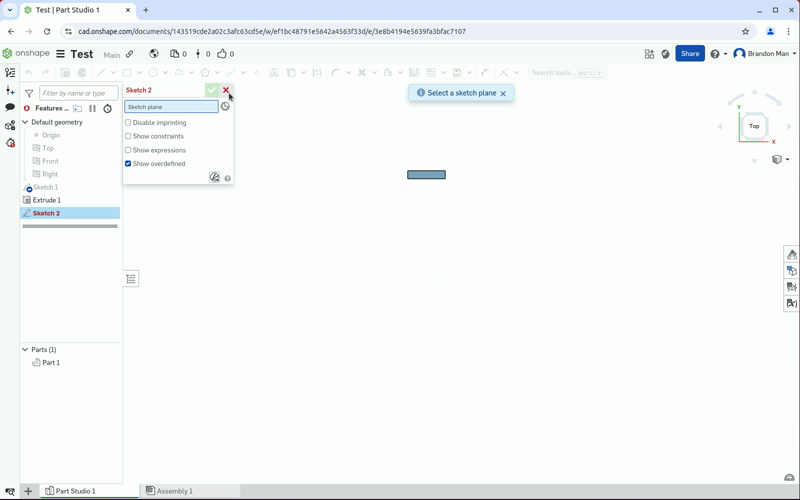
mouse_move(73, 150)
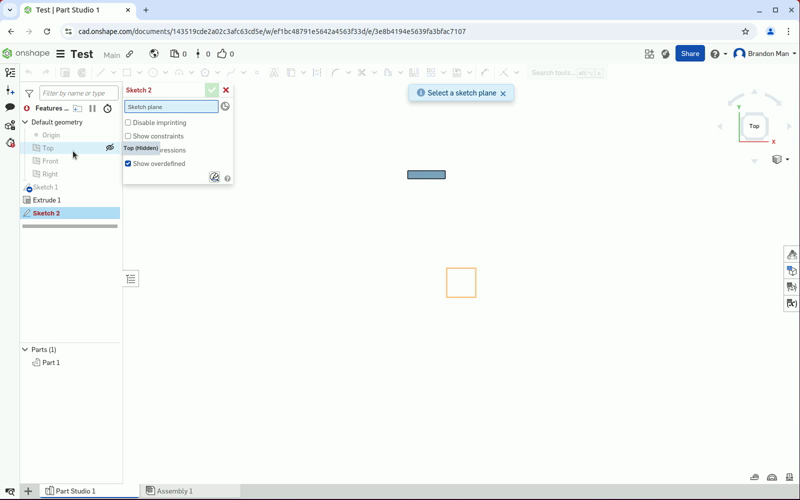
click(73, 150)
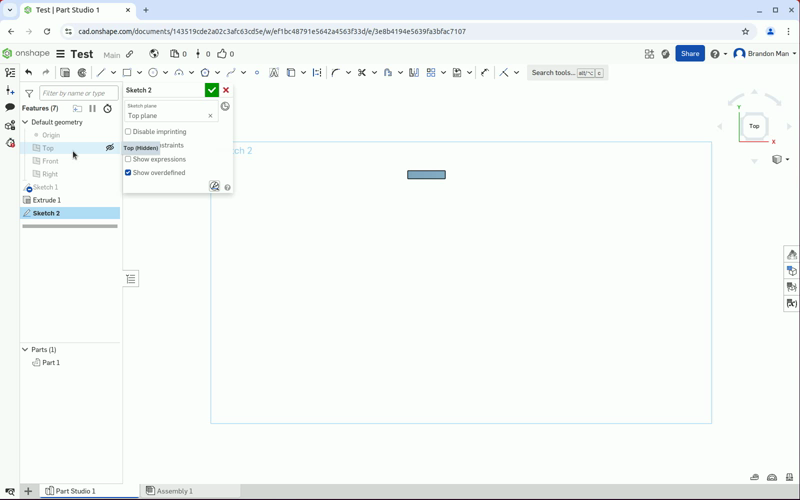
mouse_move(73, 352)
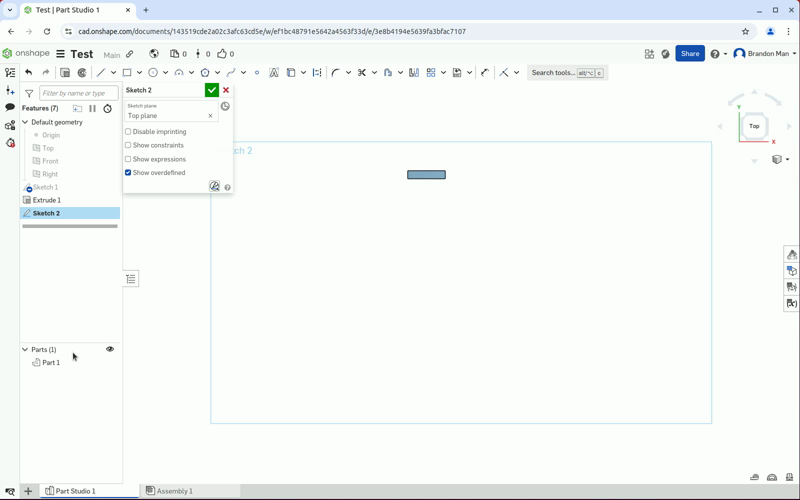
key(y)
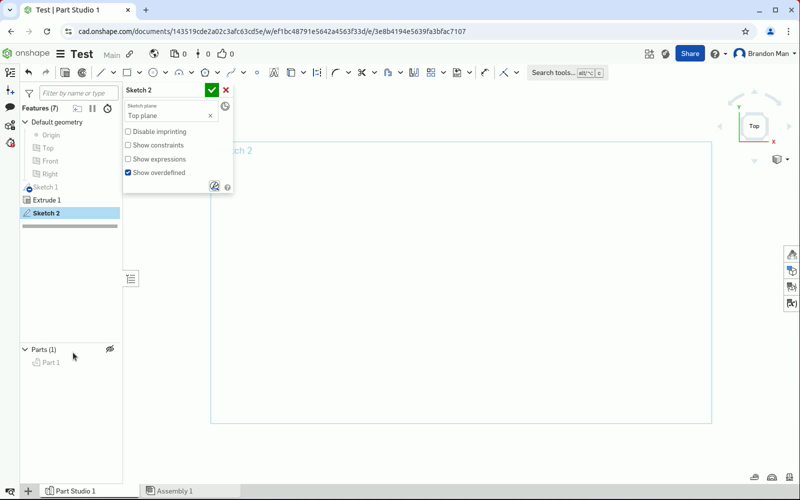
key(l)
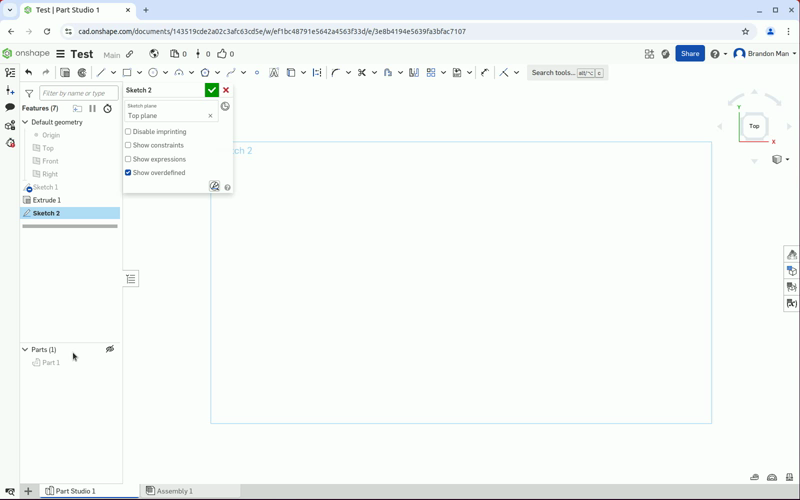
key_down(shift)
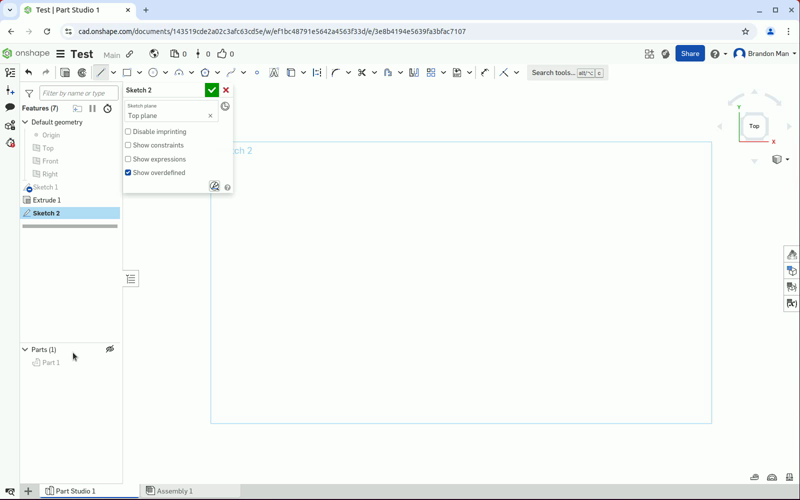
mouse_move(492, 178)
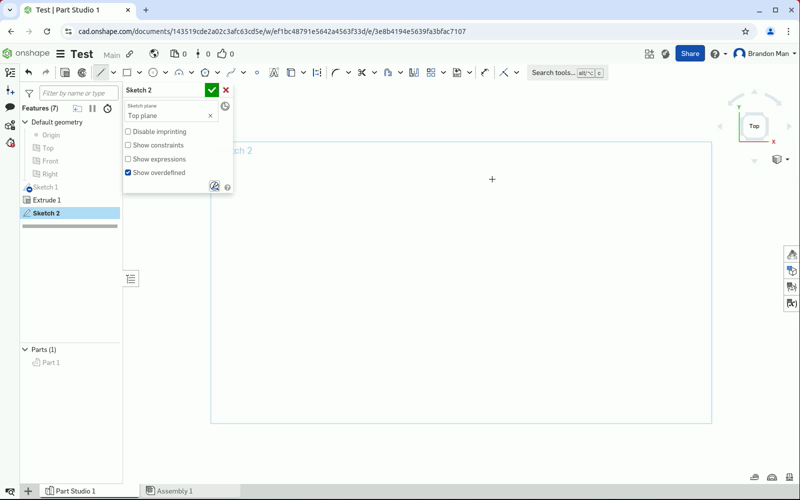
click(492, 178)
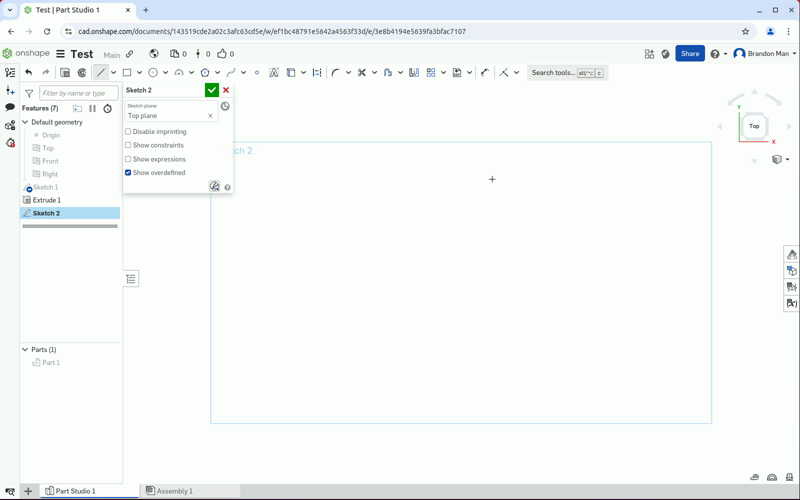
key_up(shift)
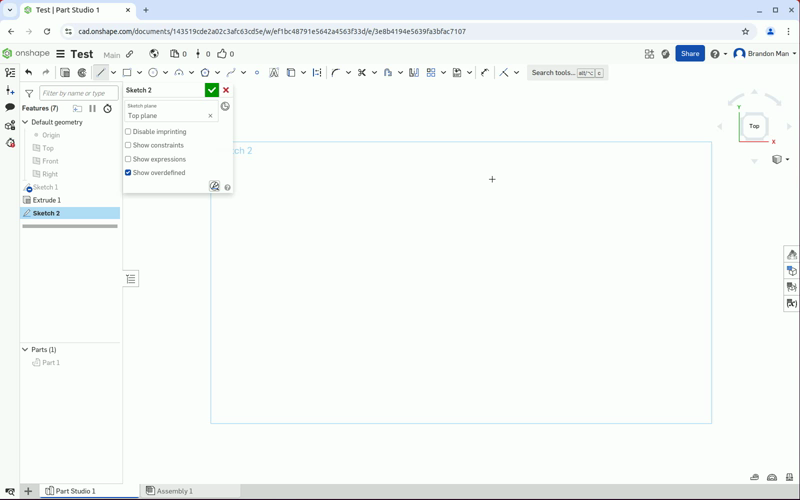
key_down(shift)
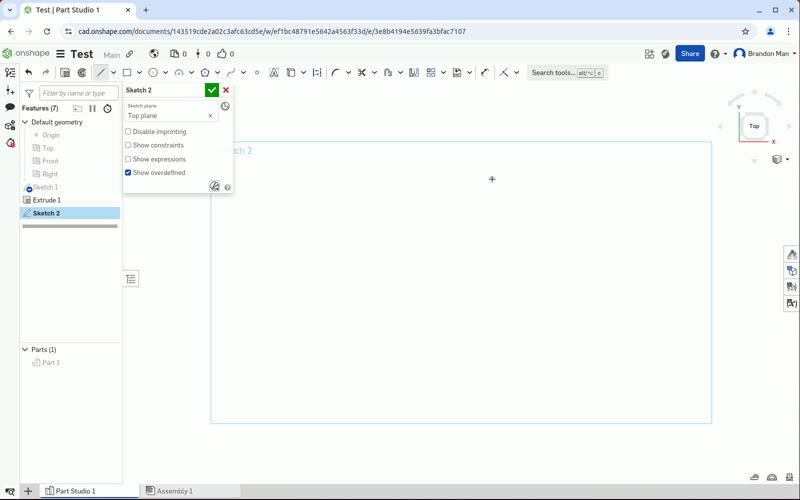
mouse_move(522, 178)
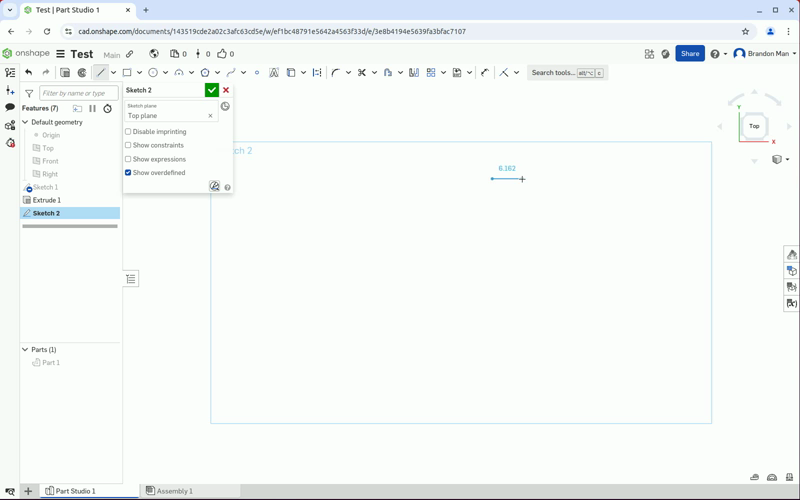
mouse_move(529, 178)
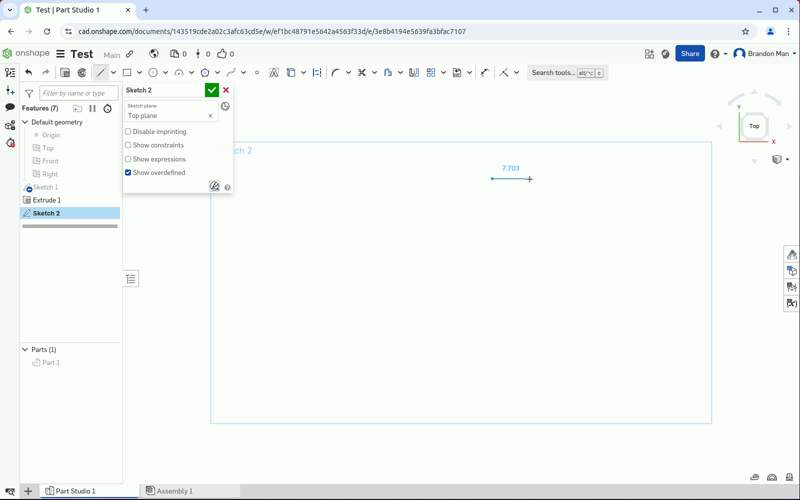
click(529, 178)
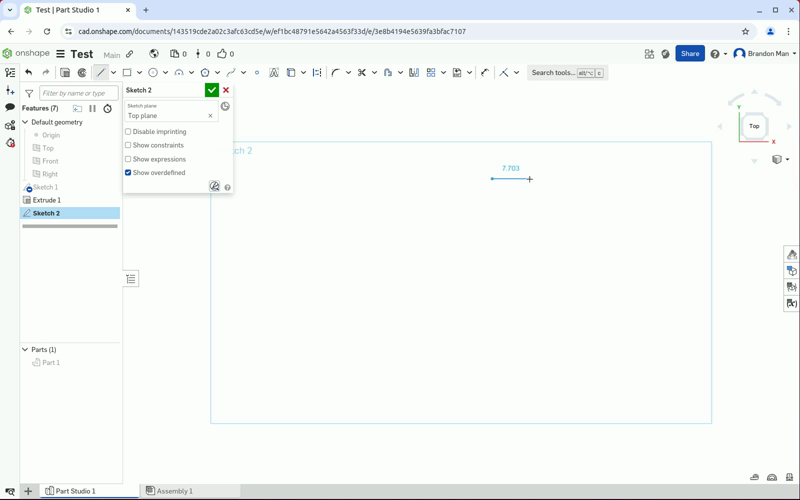
key_up(shift)
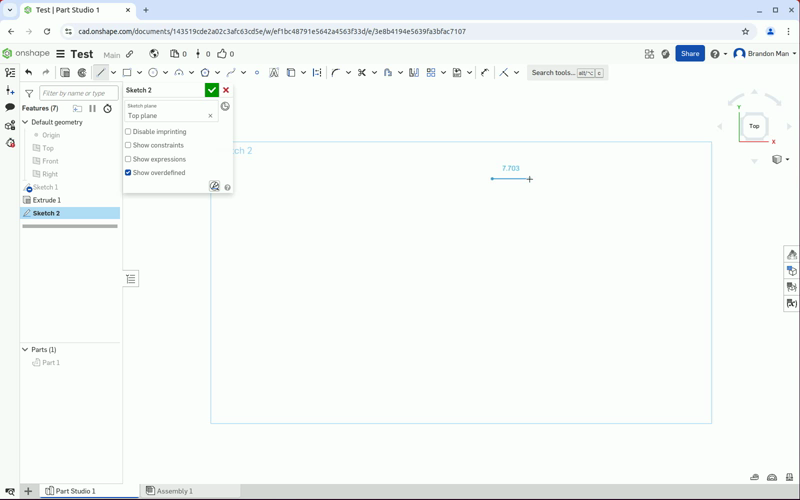
key_down(shift)
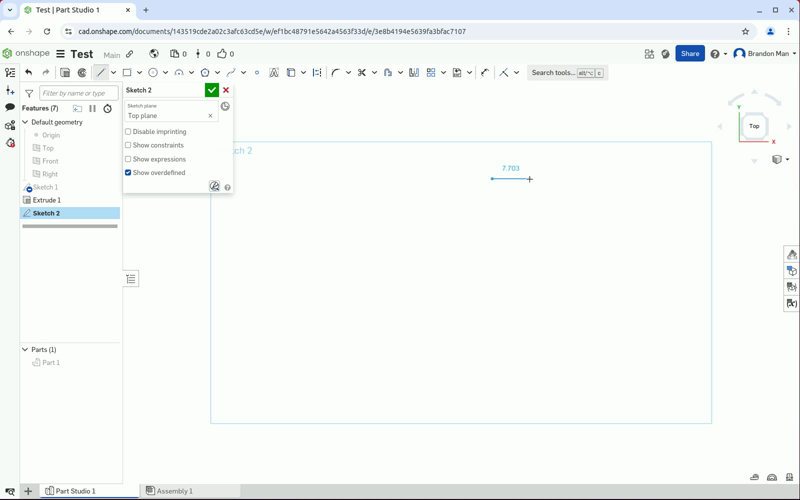
mouse_move(559, 178)
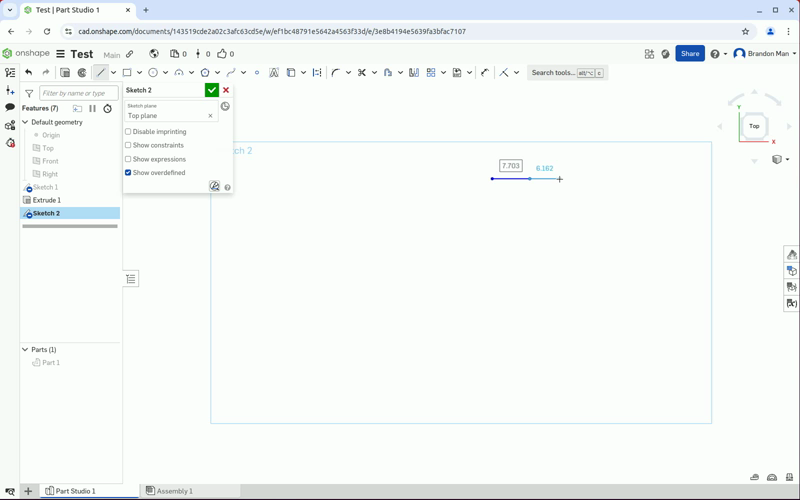
mouse_move(529, 170)
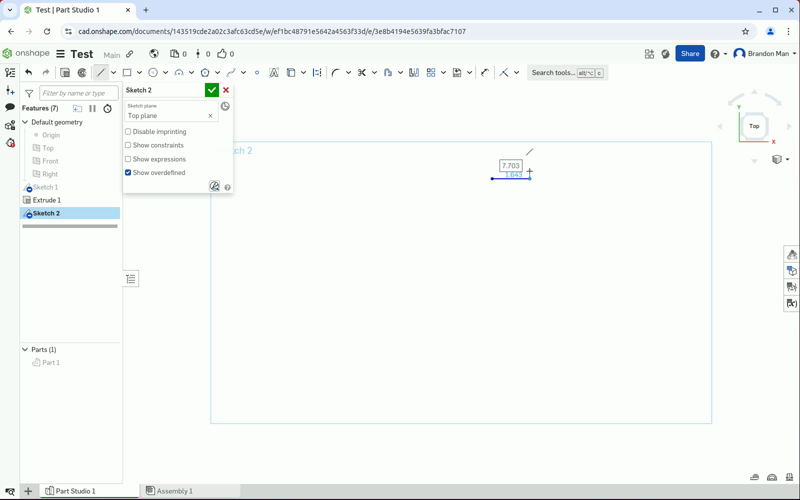
click(529, 170)
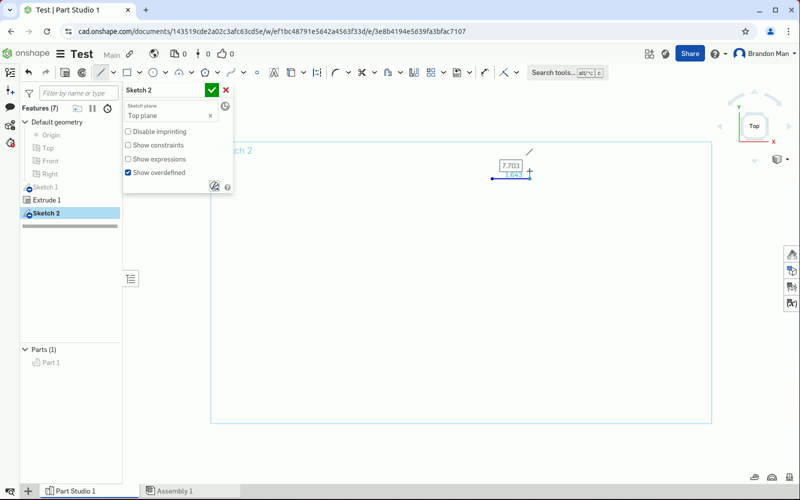
key_up(shift)
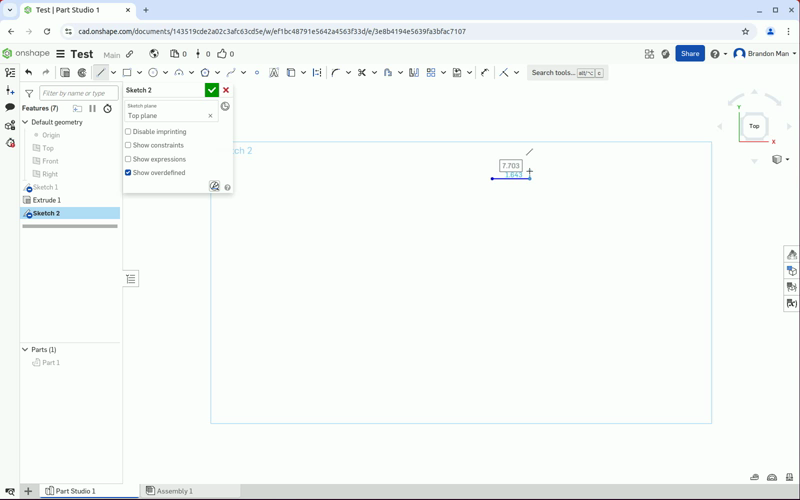
key_down(shift)
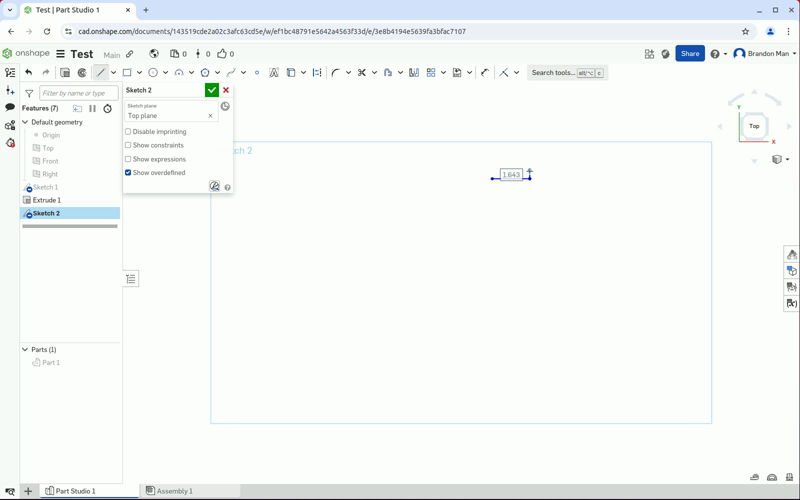
mouse_move(559, 170)
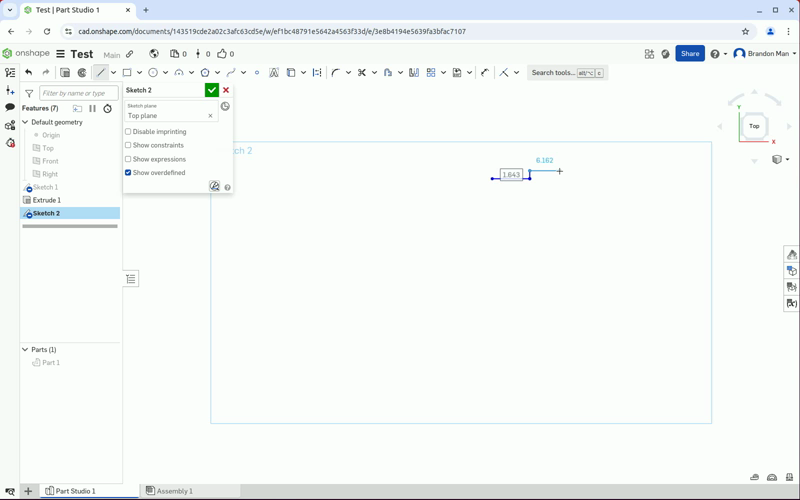
mouse_move(492, 170)
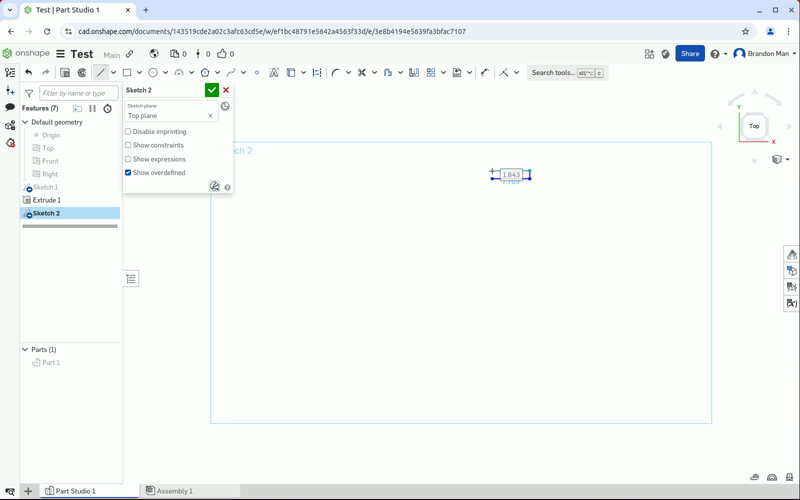
click(492, 170)
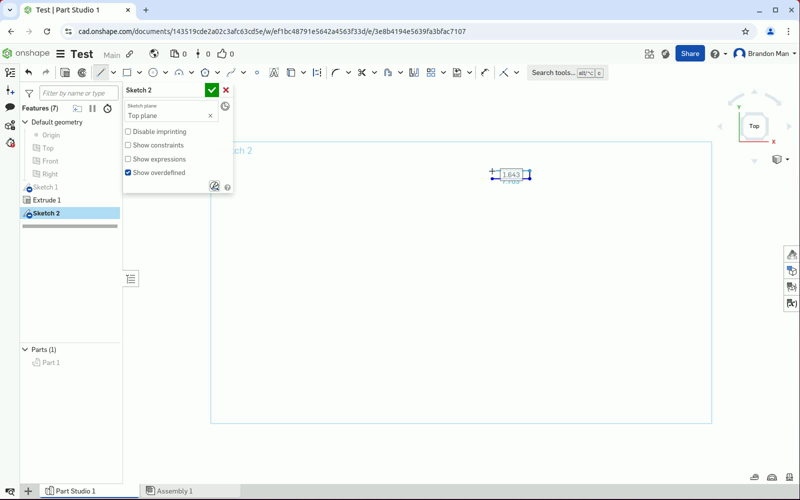
key_up(shift)
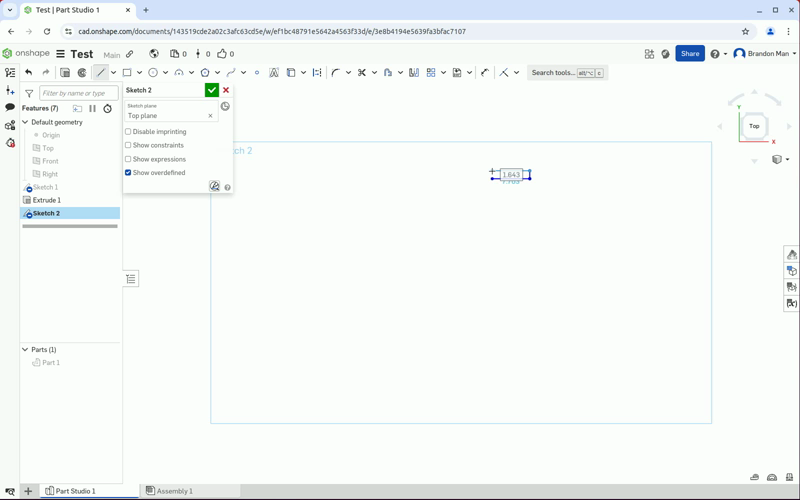
mouse_move(522, 170)
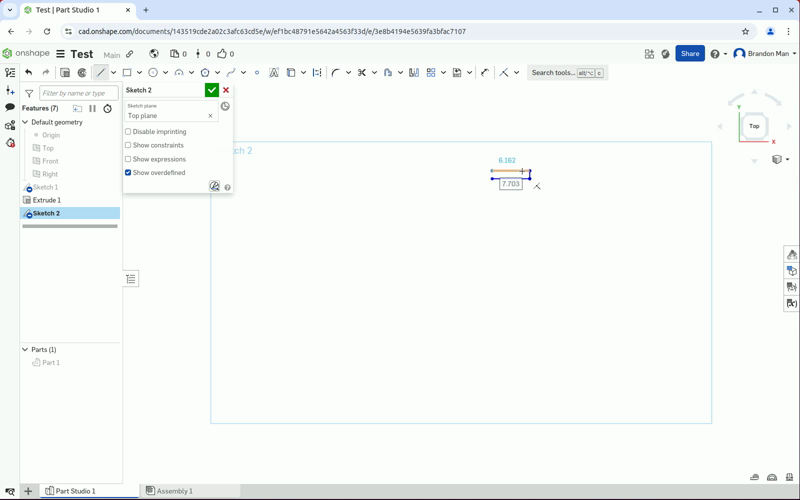
key_down(shift)
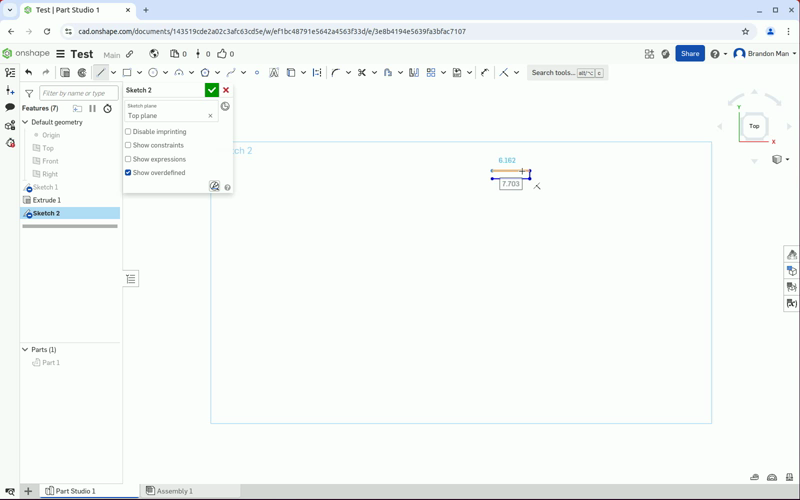
mouse_move(492, 178)
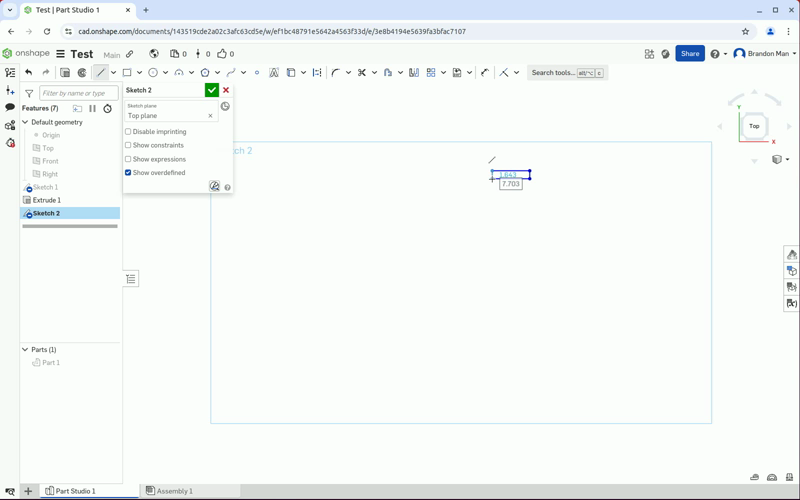
key_up(shift)
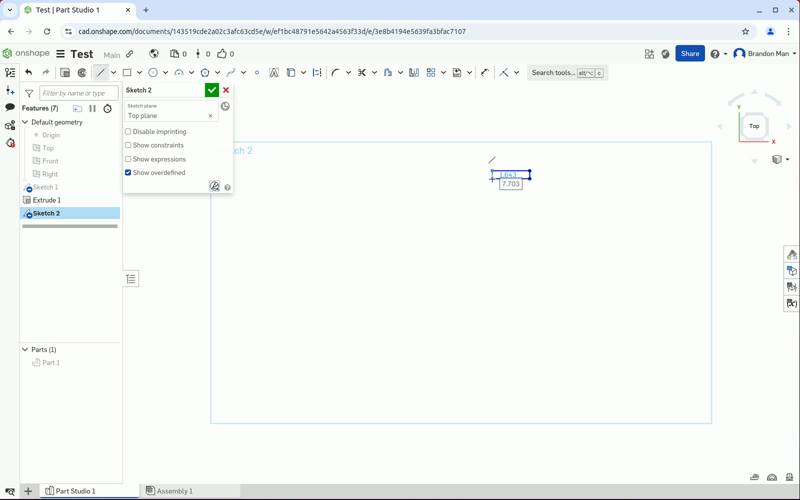
click(492, 178)
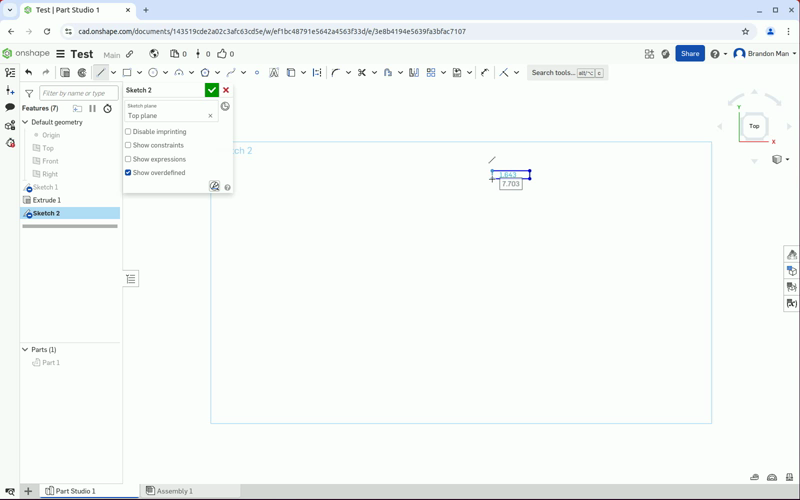
key(esc)
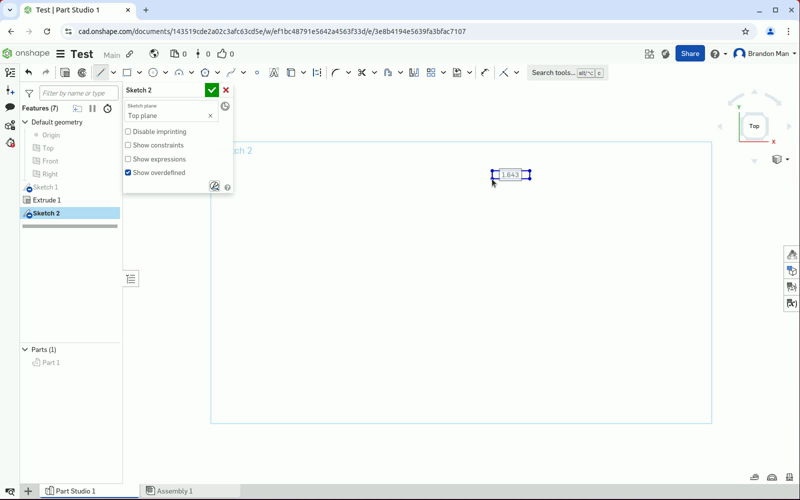
mouse_move(510, 173)
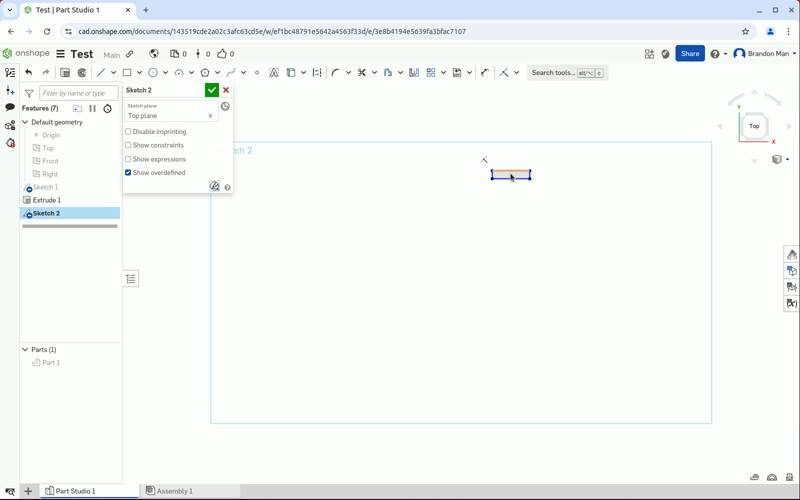
scroll(6)
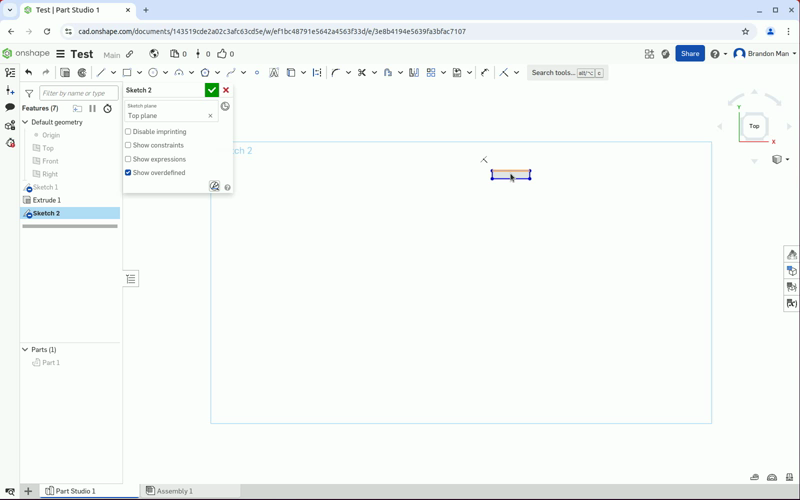
scroll(6)
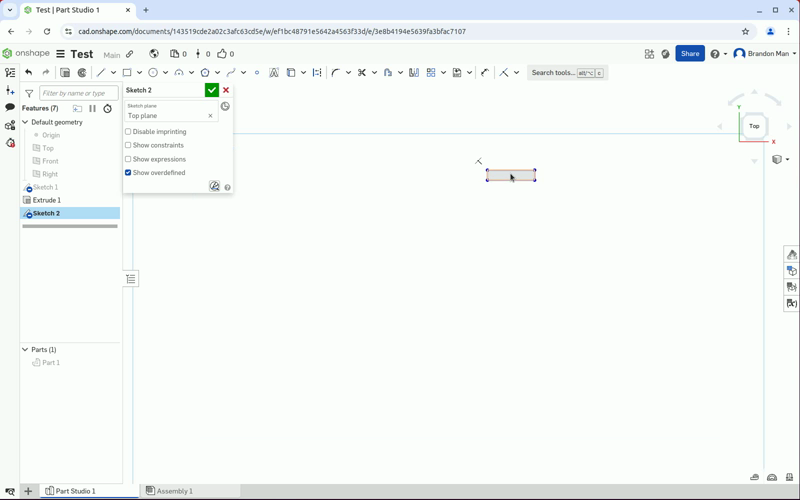
scroll(6)
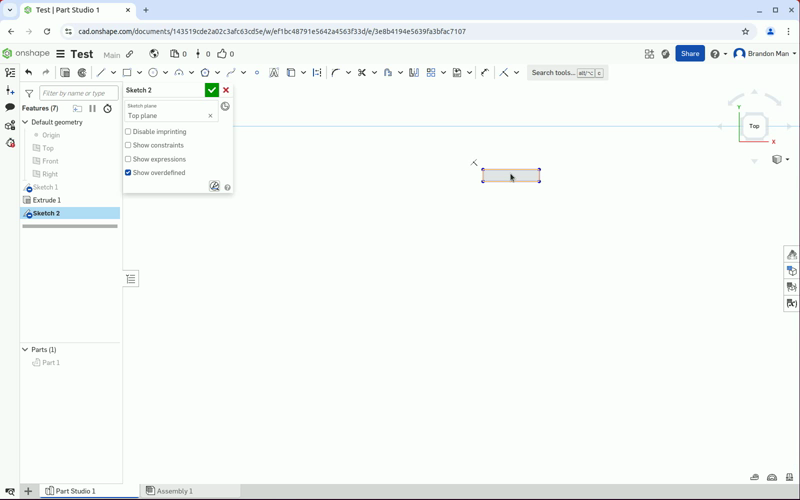
scroll(6)
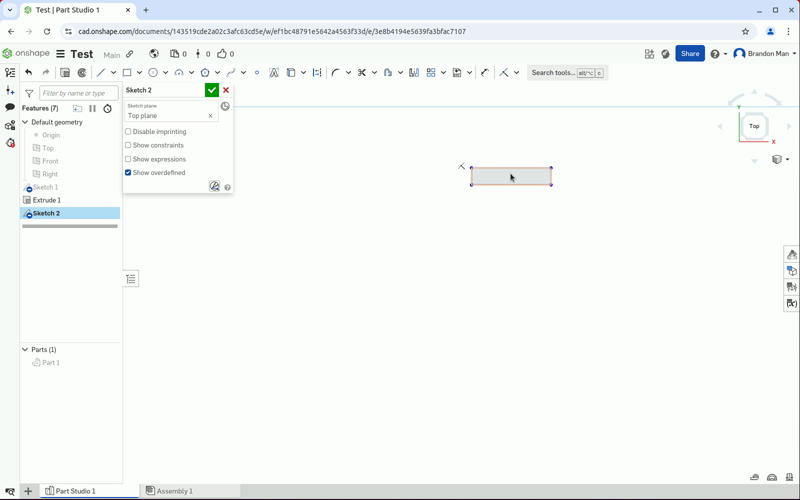
scroll(6)
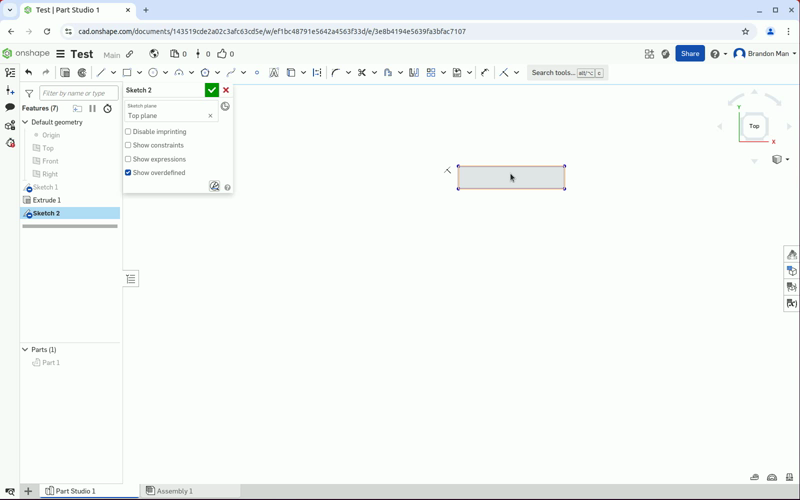
scroll(6)
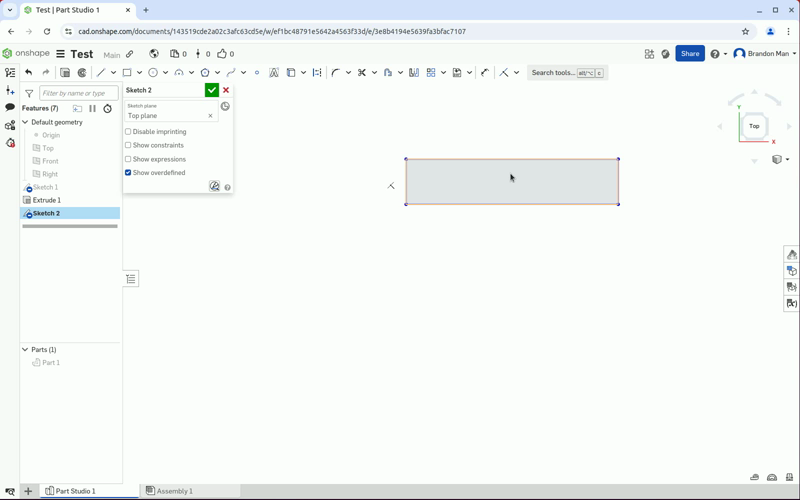
scroll(6)
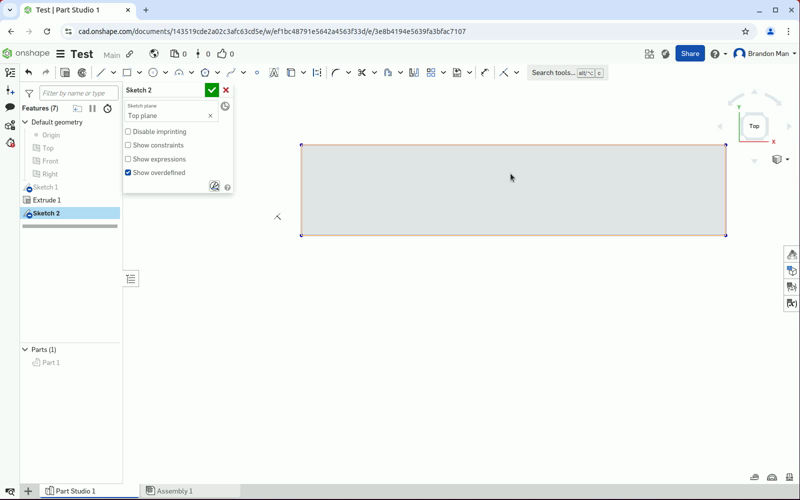
click(510, 173)
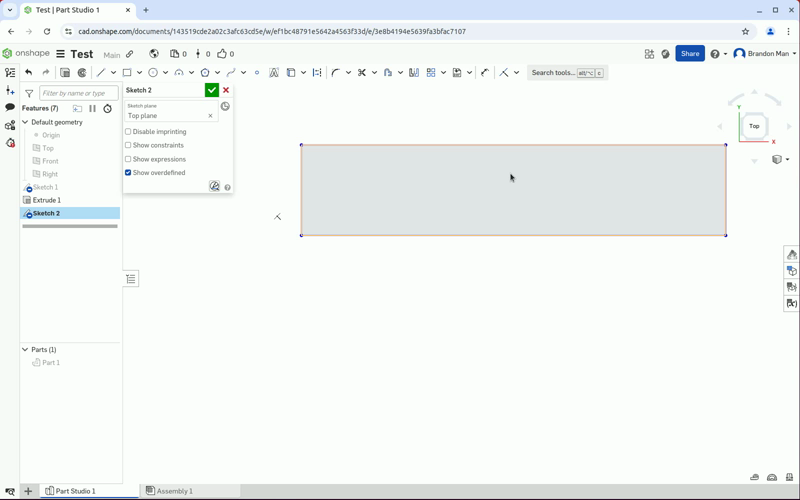
scroll(-6)
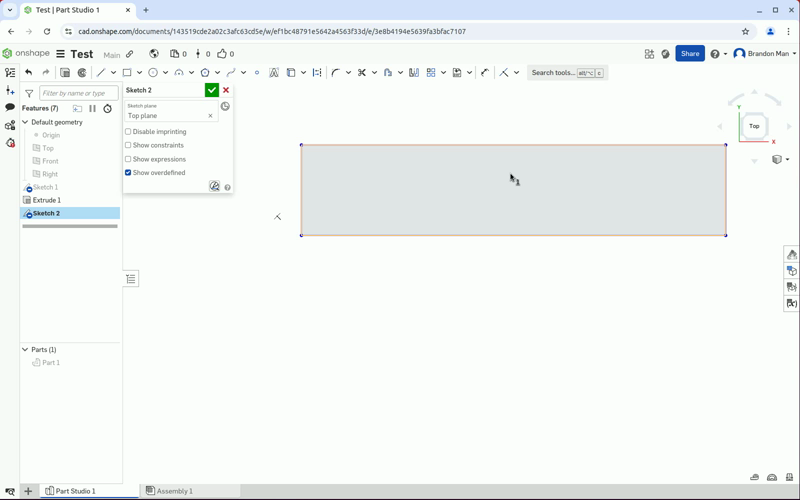
scroll(-6)
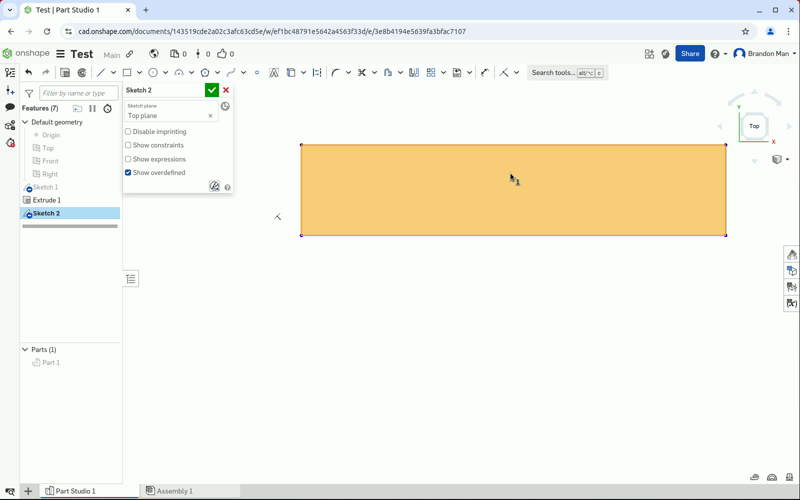
scroll(-6)
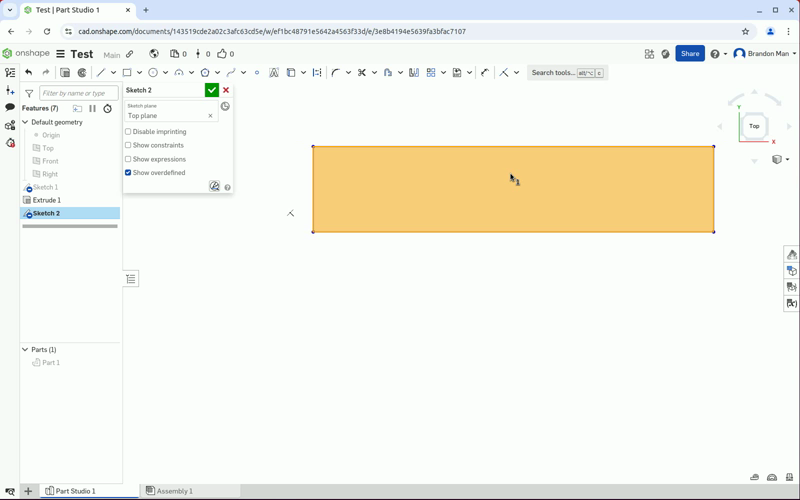
scroll(-6)
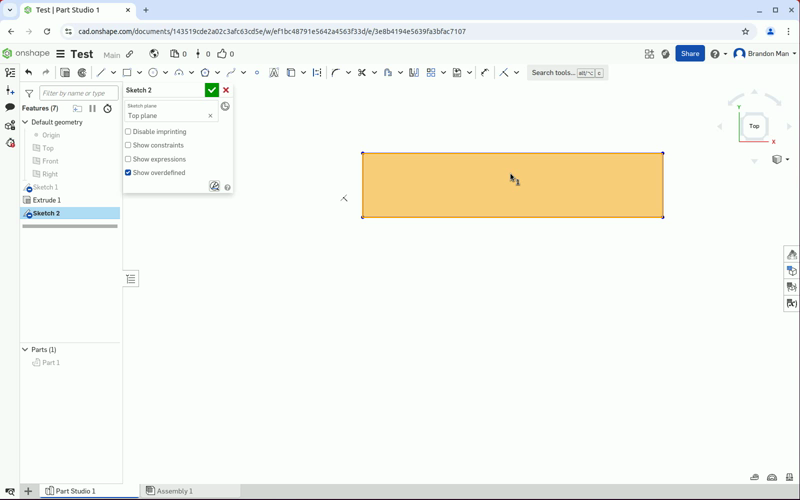
scroll(-6)
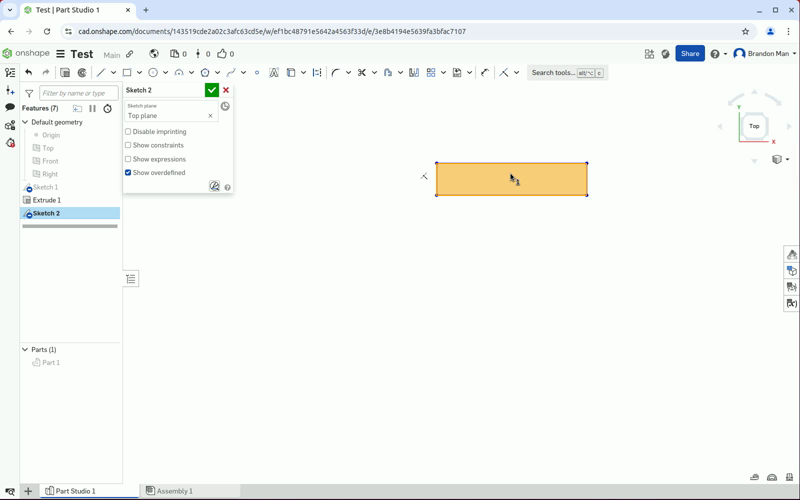
scroll(-6)
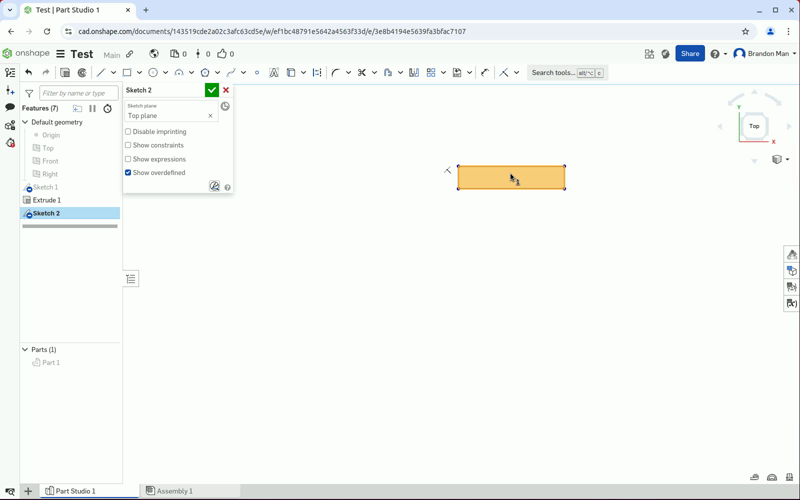
scroll(-6)
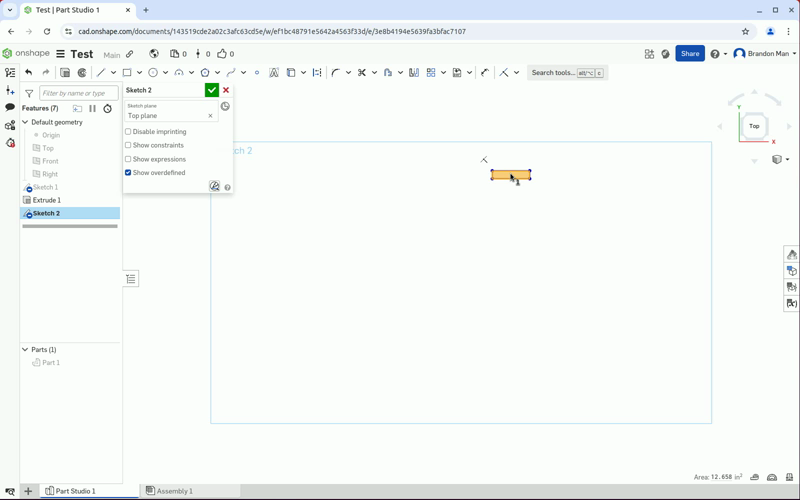
mouse_move(73, 352)
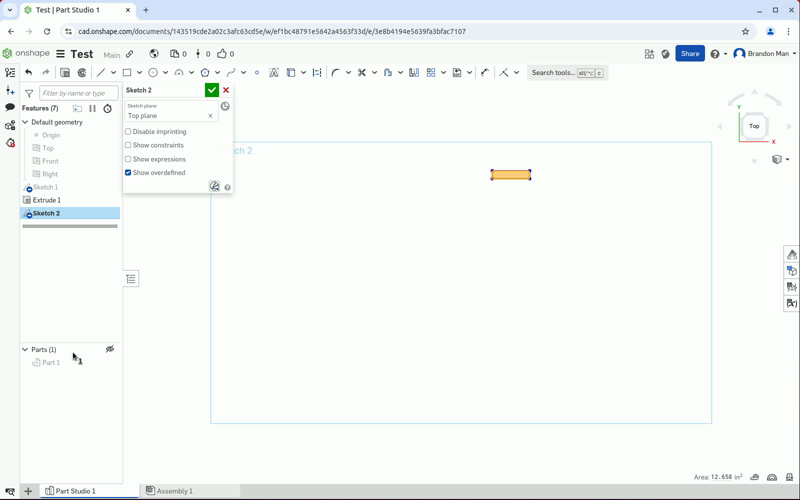
key(shift+y)
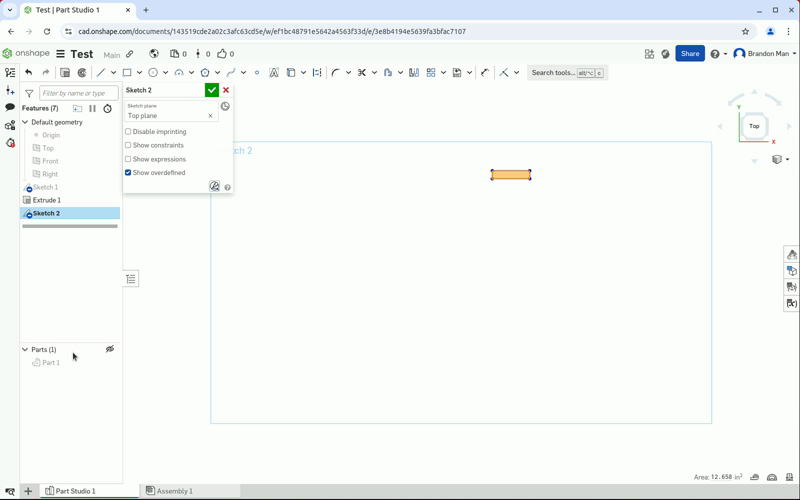
key(shift+e)
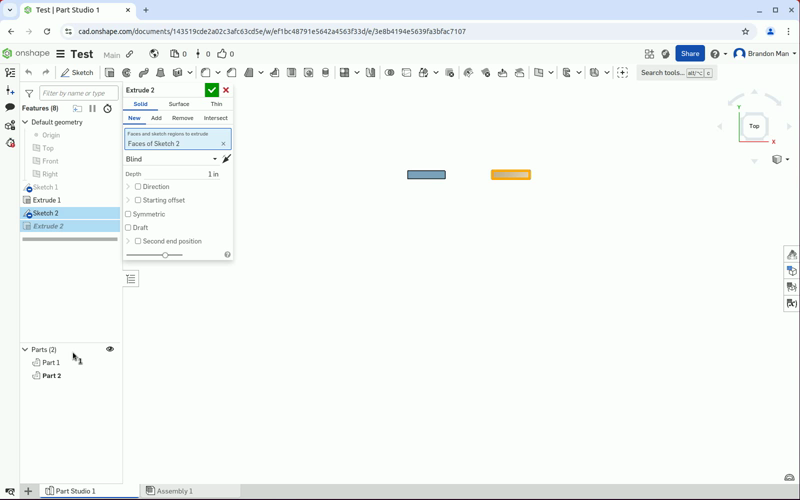
mouse_move(143, 106)
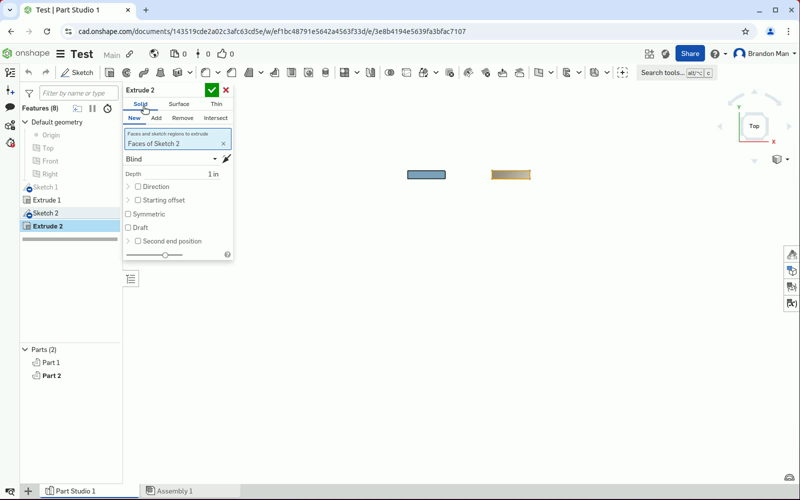
click(143, 106)
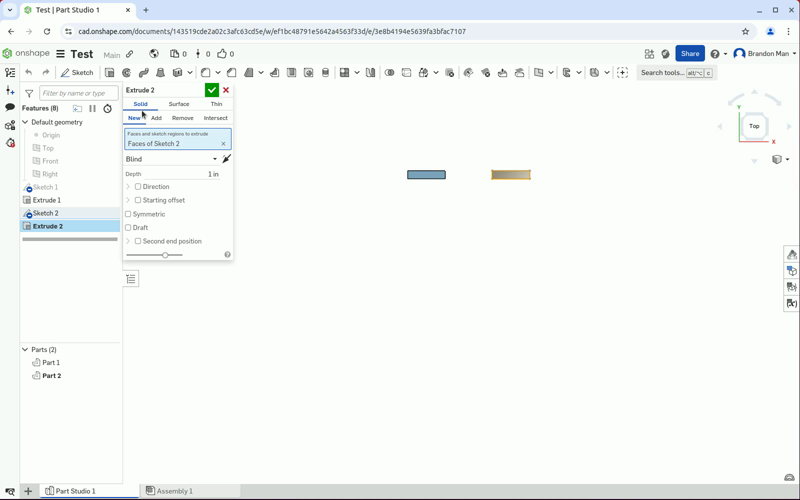
mouse_move(137, 120)
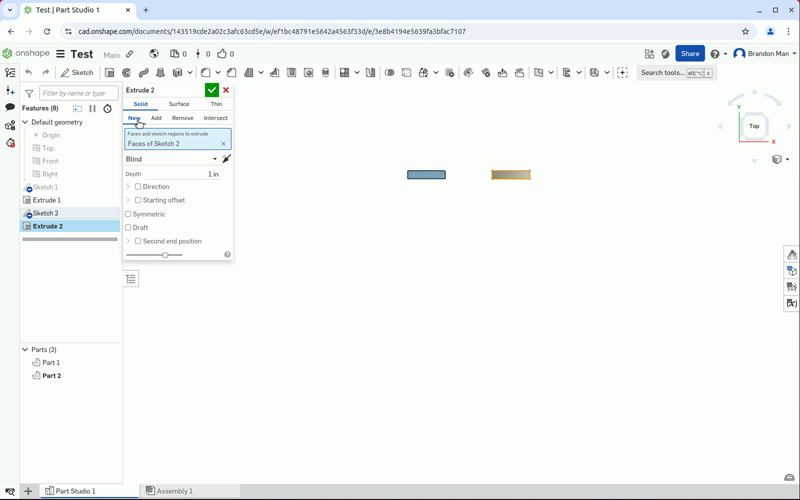
click(137, 120)
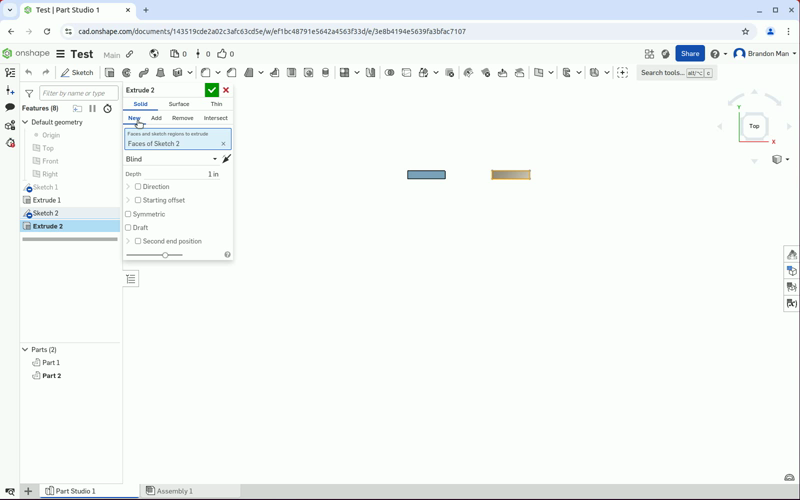
key(tab, 4)
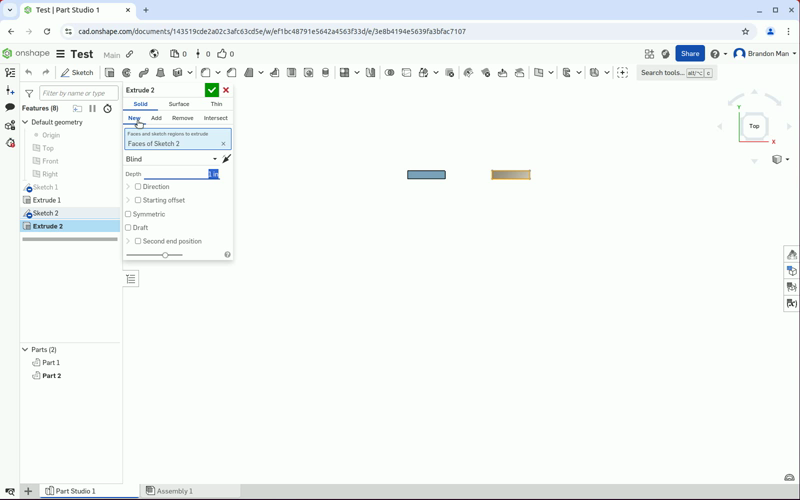
text(1.685)
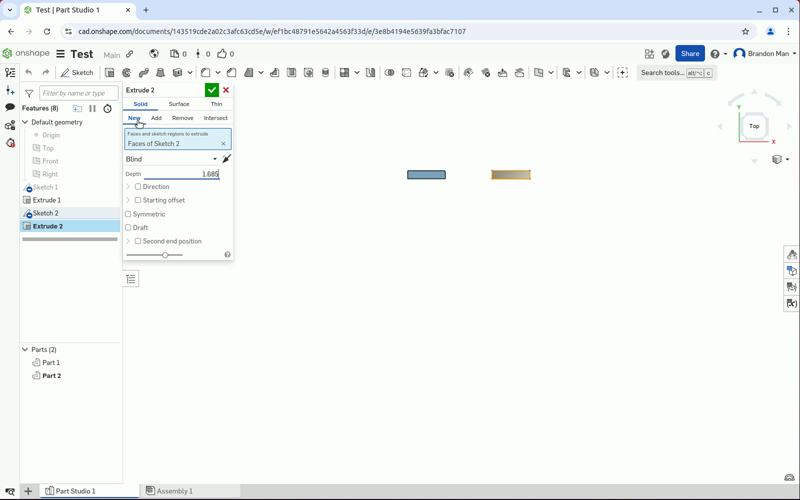
key(enter)
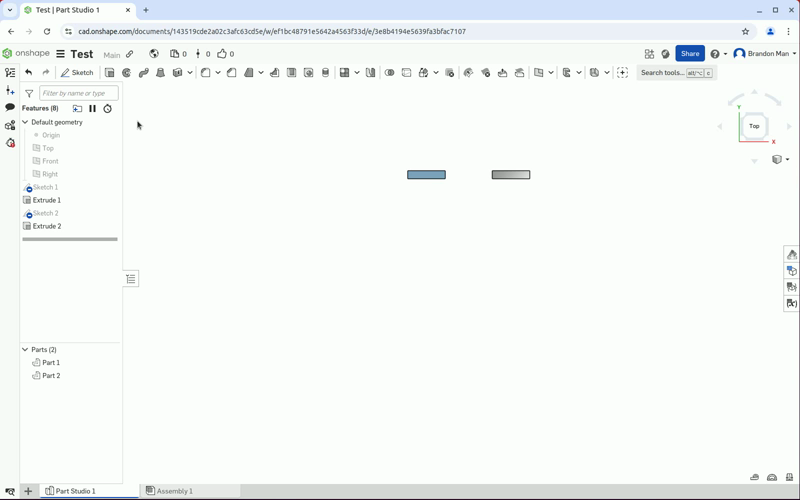
key(shift+h)
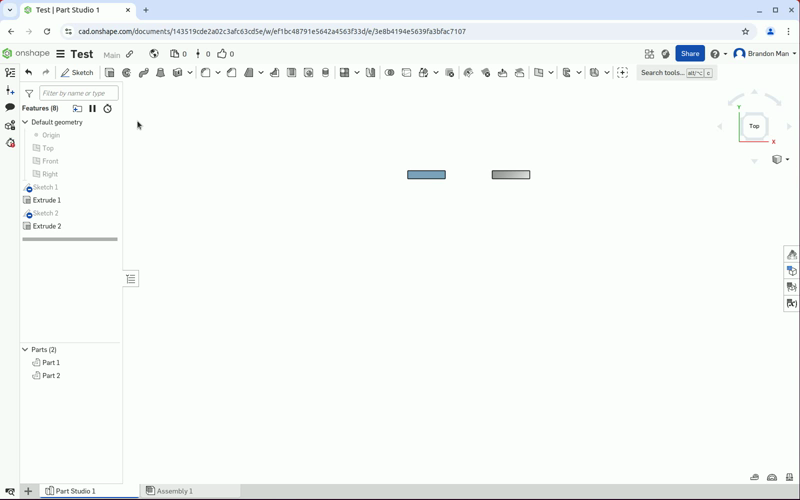
key(shift+h)
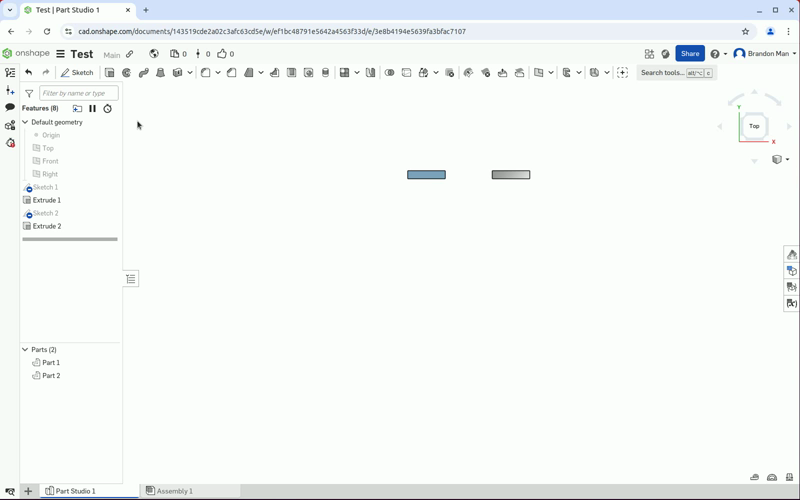
mouse_move(73, 189)
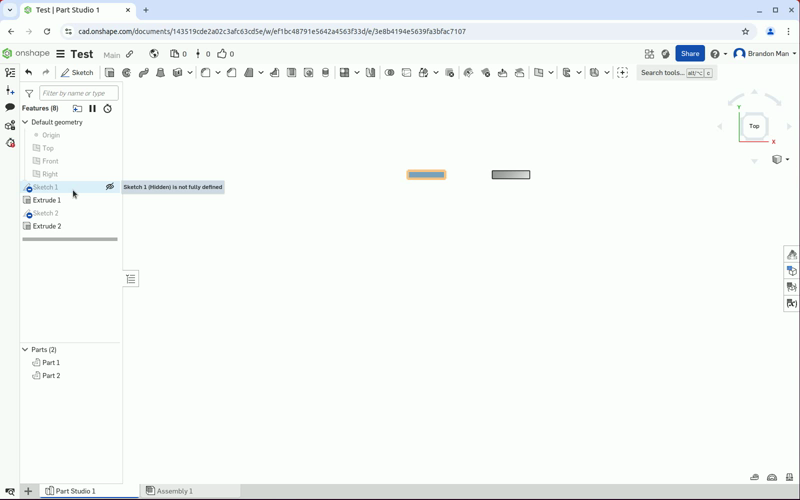
click(73, 189)
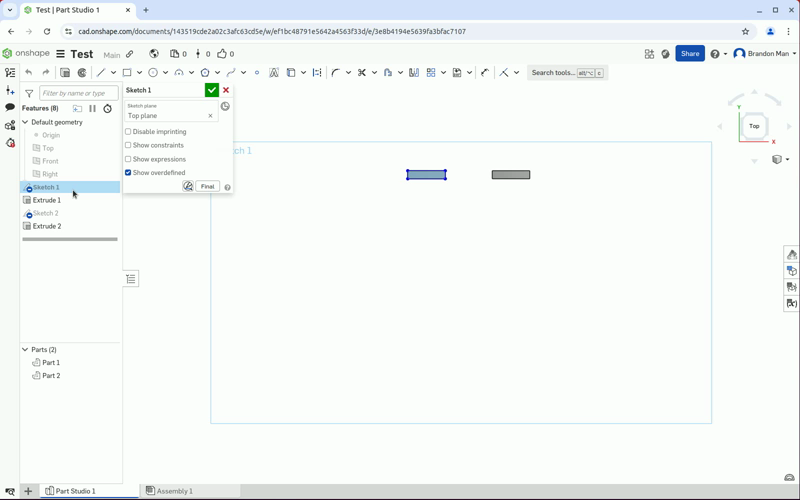
mouse_move(229, 92)
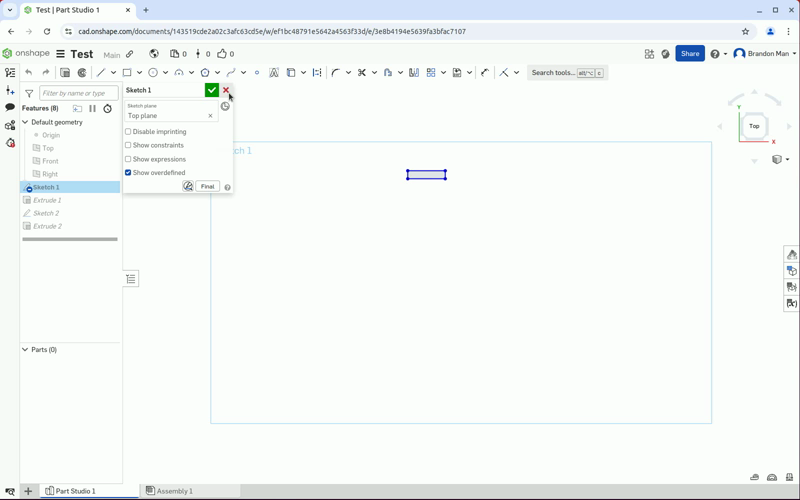
click(229, 92)
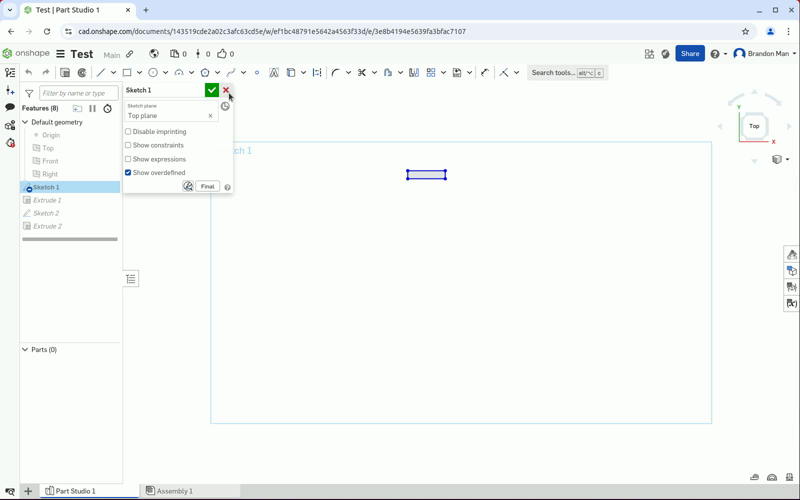
key(shift+s)
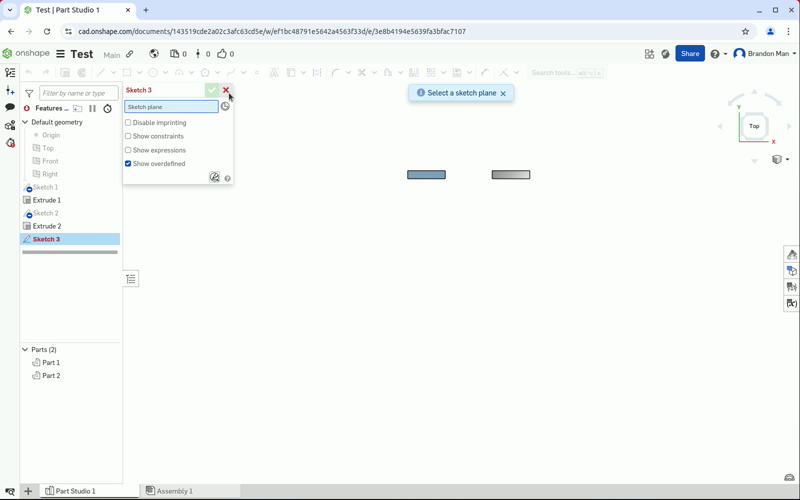
mouse_move(73, 150)
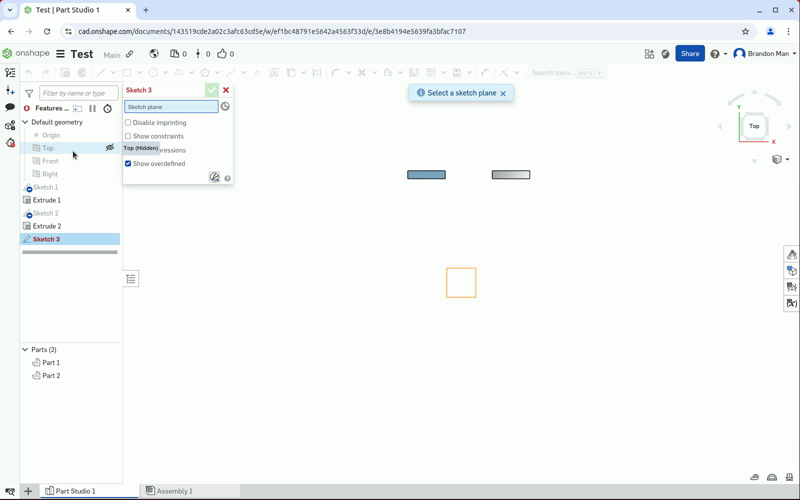
click(73, 150)
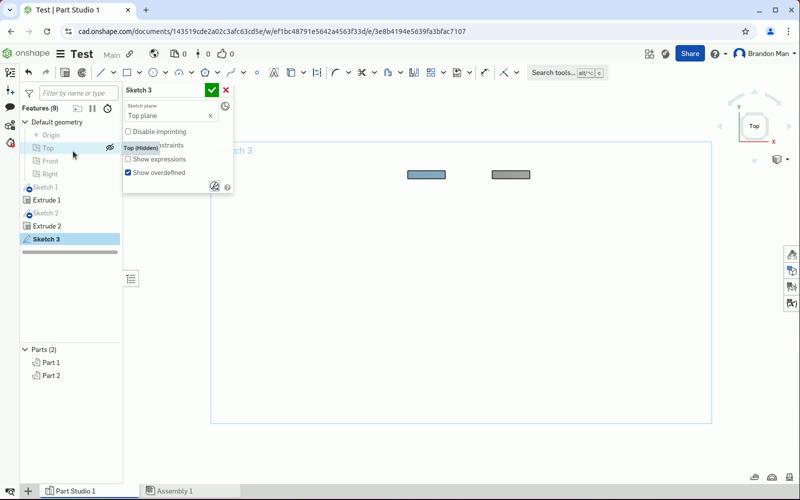
mouse_move(73, 352)
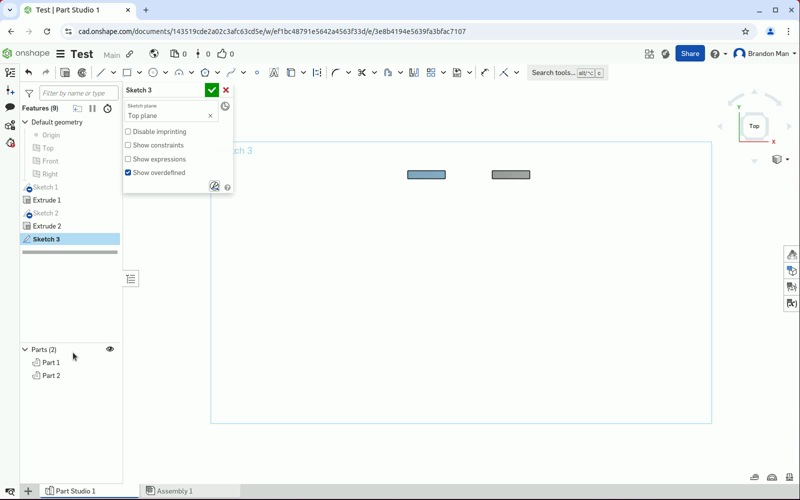
key(y)
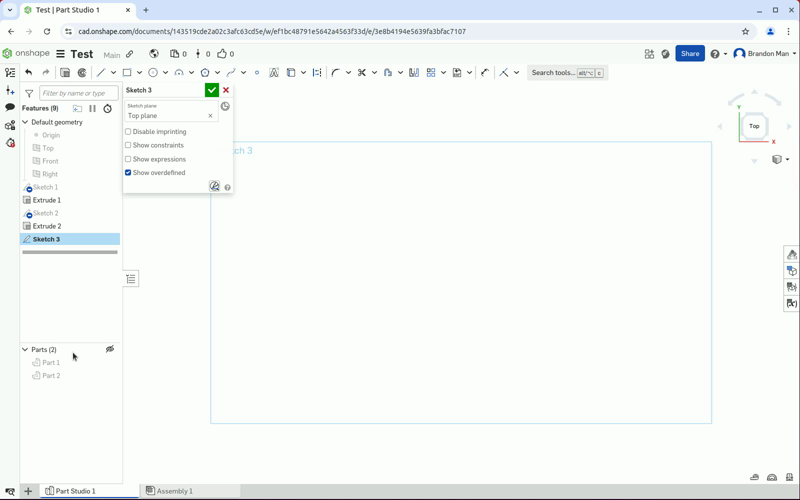
key(l)
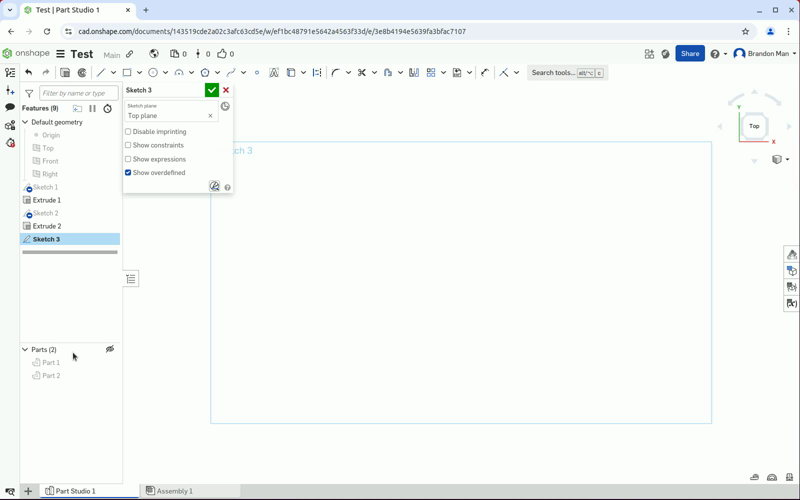
key_down(shift)
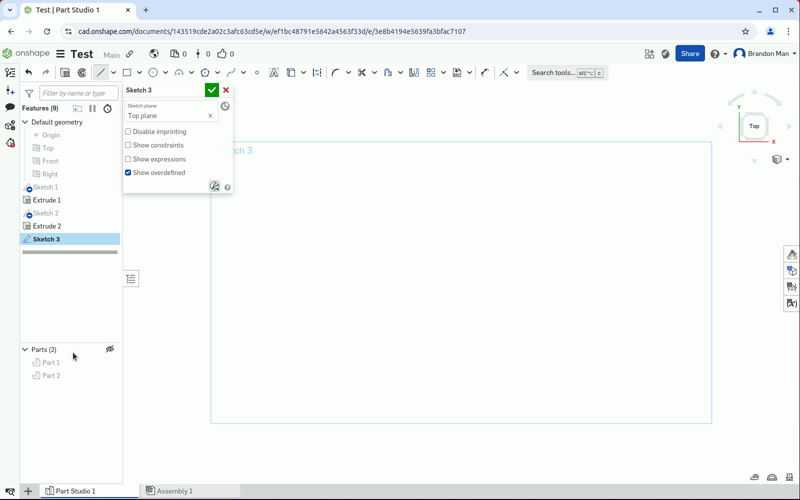
mouse_move(407, 291)
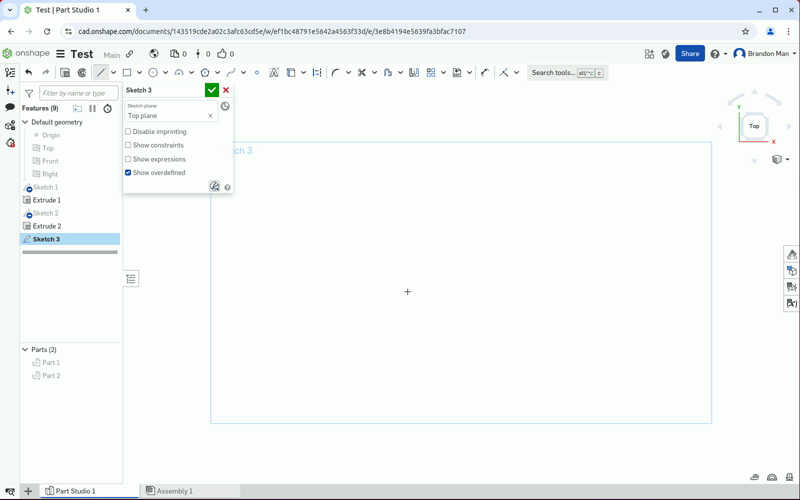
click(407, 291)
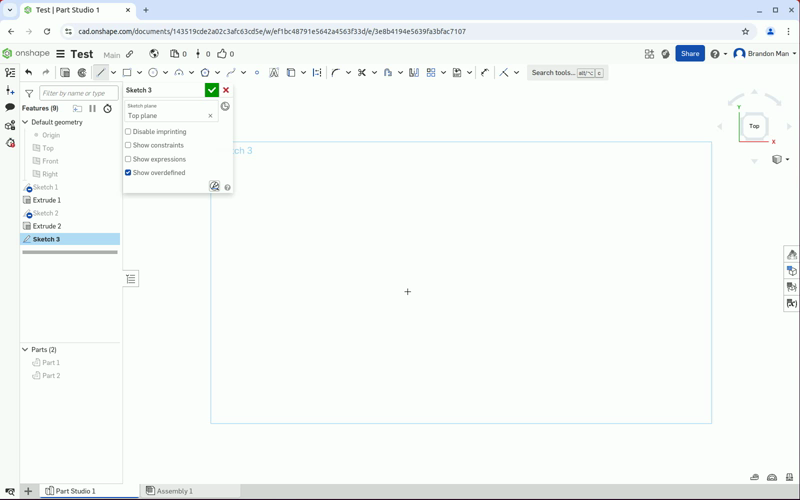
key_up(shift)
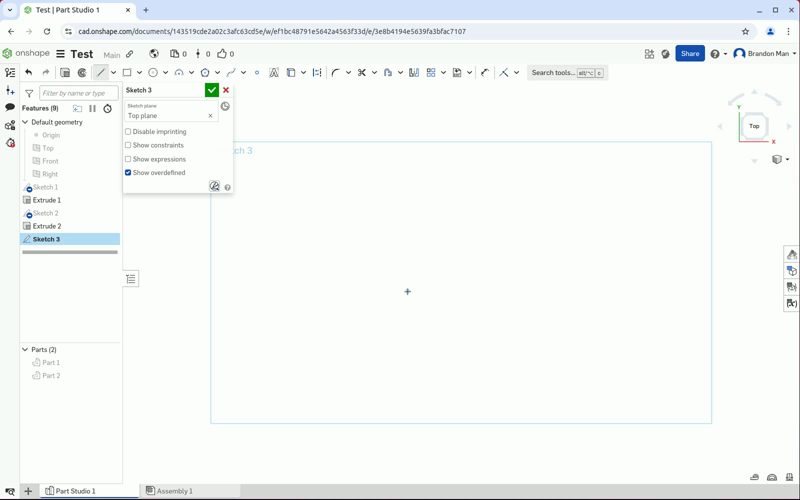
key_down(shift)
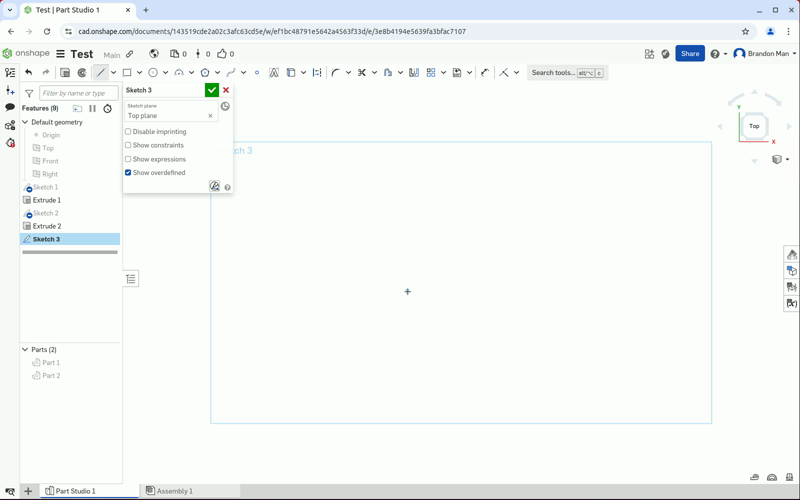
mouse_move(437, 291)
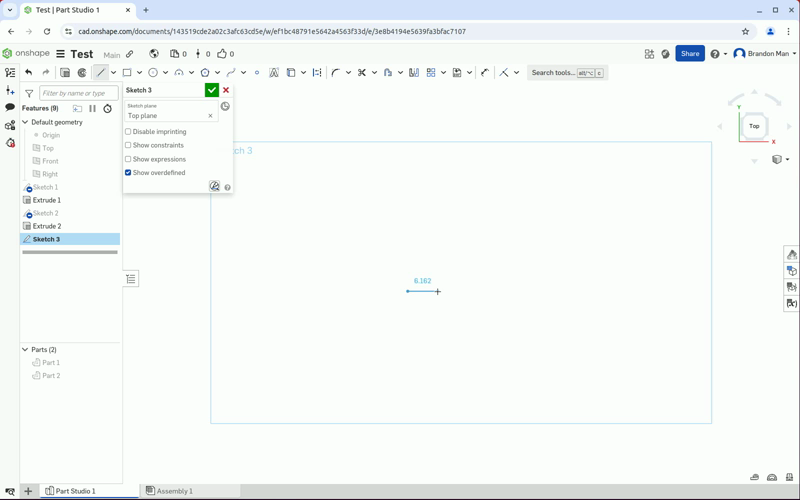
mouse_move(445, 291)
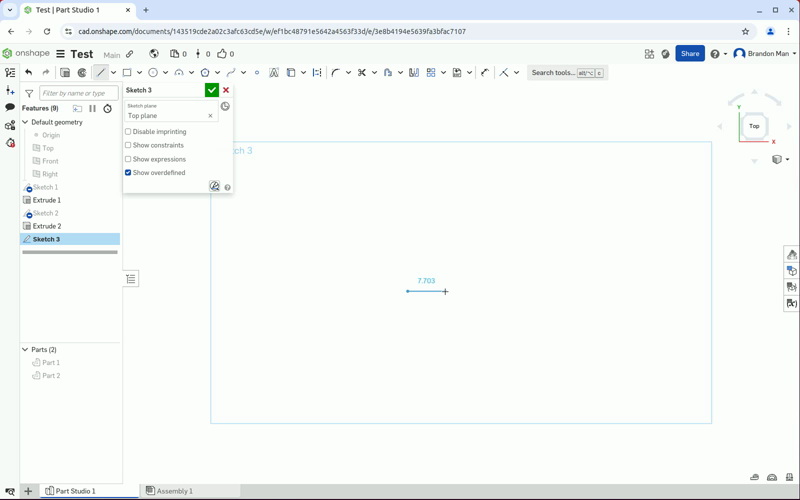
click(445, 291)
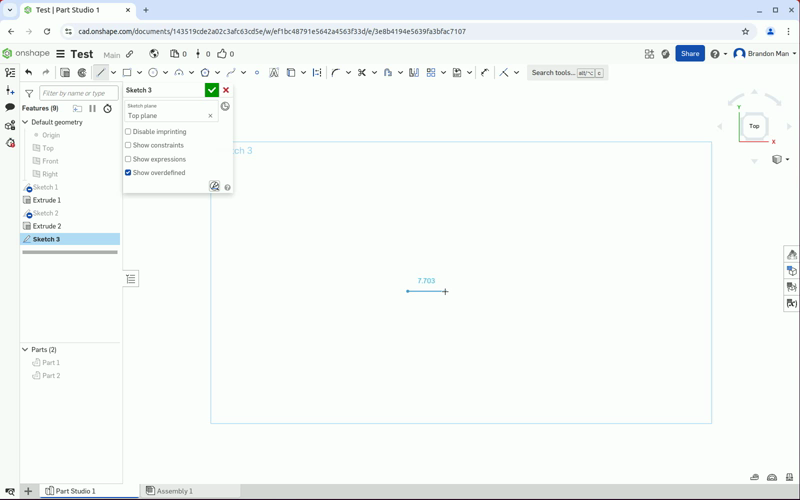
key_up(shift)
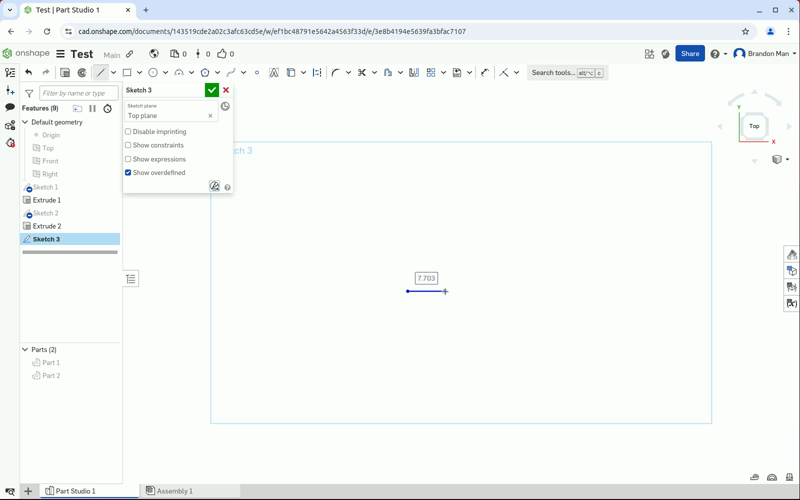
key_down(shift)
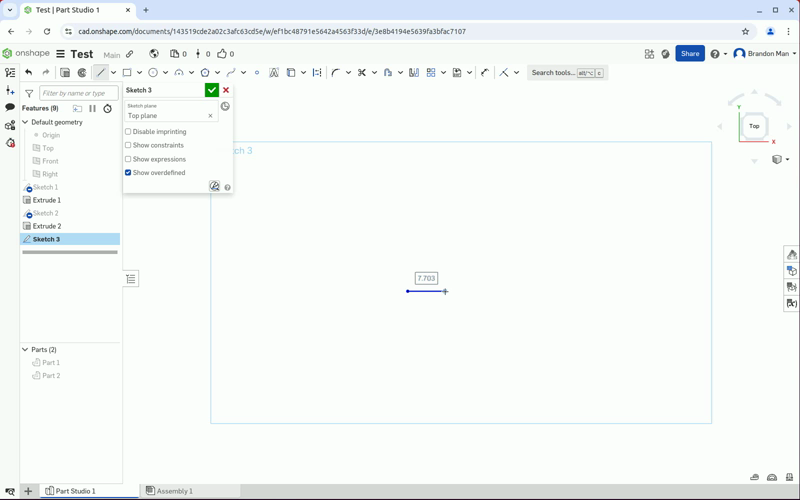
mouse_move(475, 291)
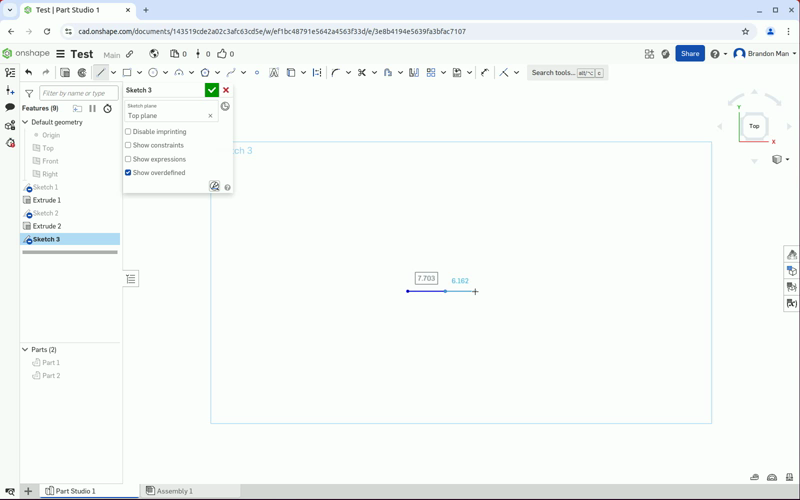
mouse_move(445, 283)
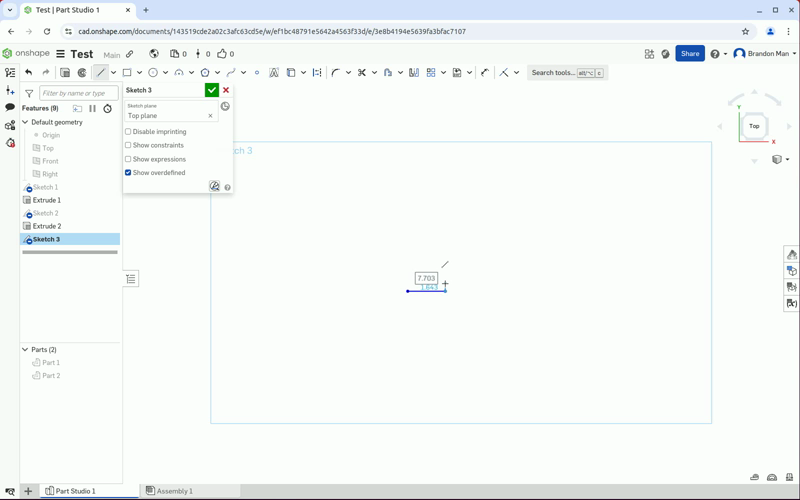
click(445, 283)
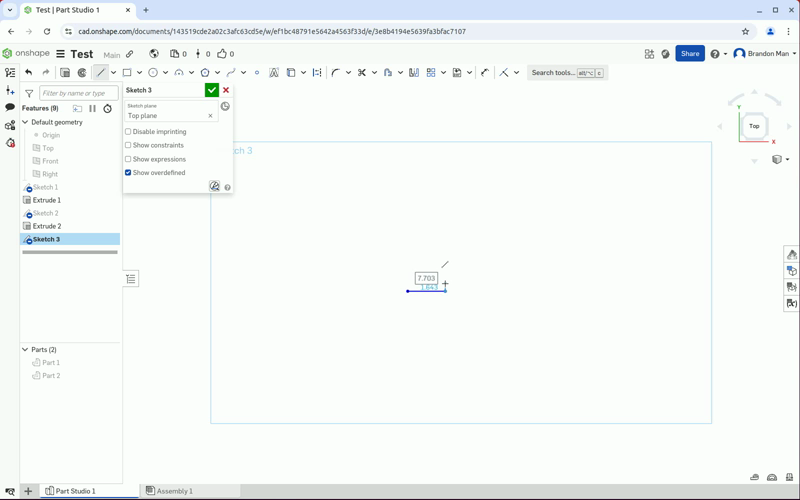
key_up(shift)
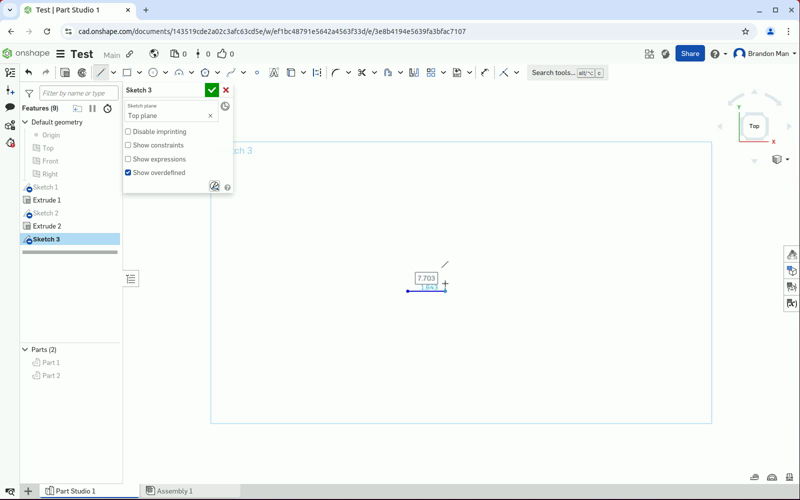
key_down(shift)
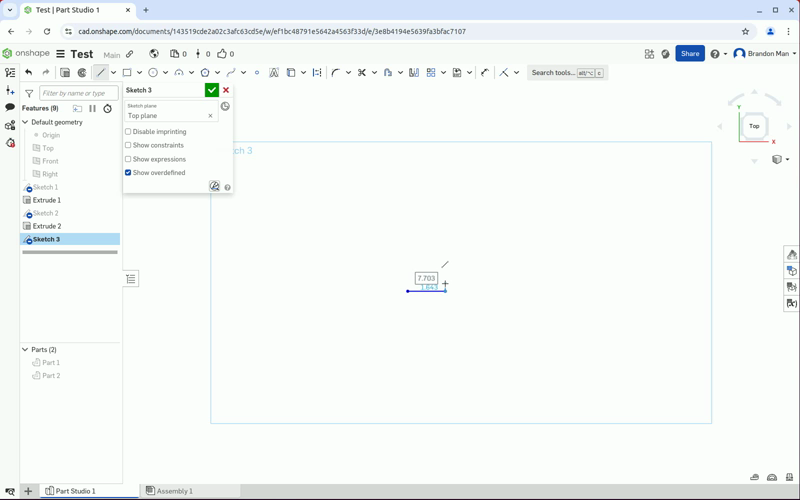
mouse_move(475, 283)
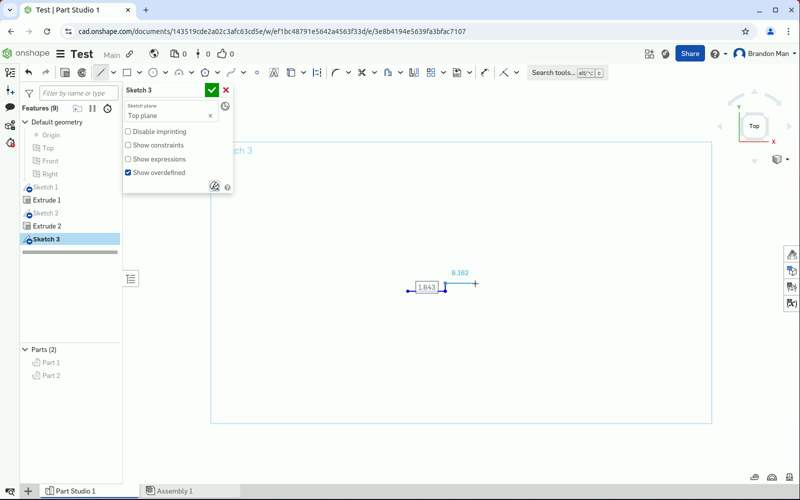
mouse_move(407, 283)
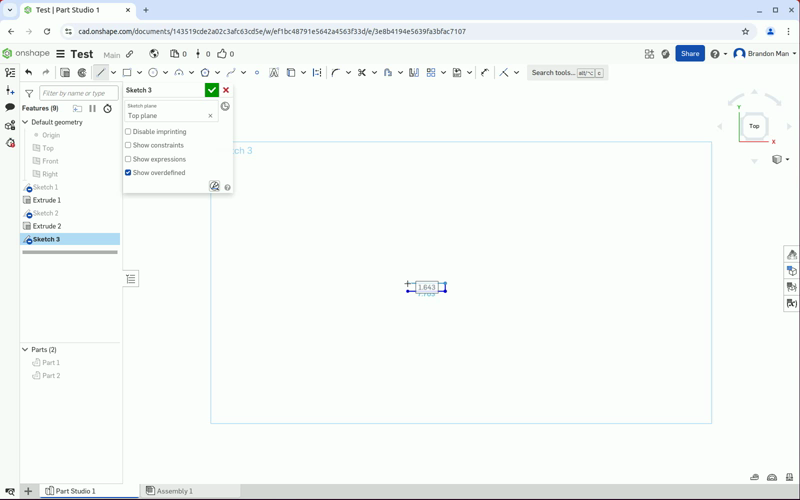
click(407, 283)
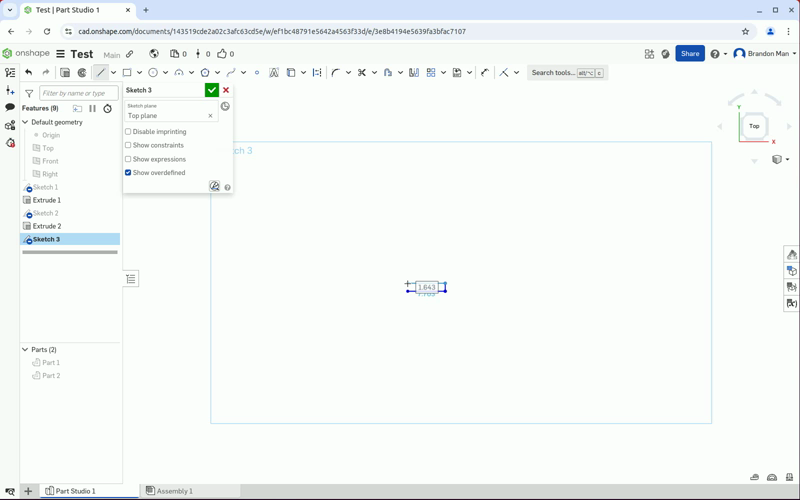
key_up(shift)
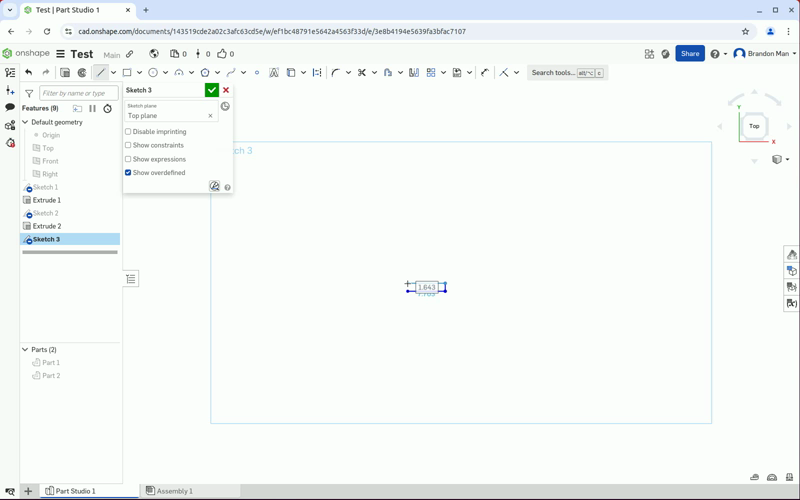
mouse_move(437, 283)
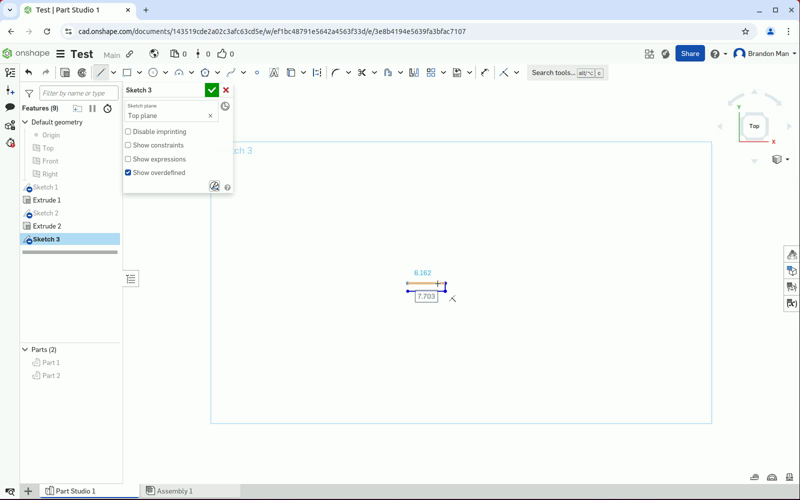
key_down(shift)
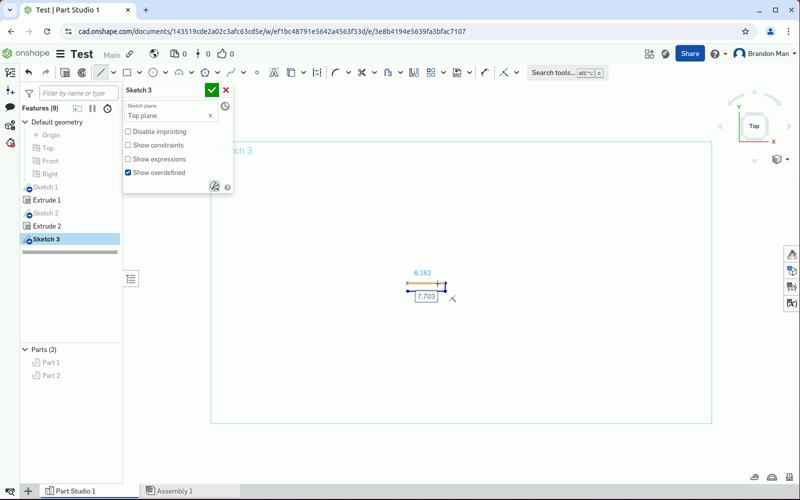
mouse_move(407, 291)
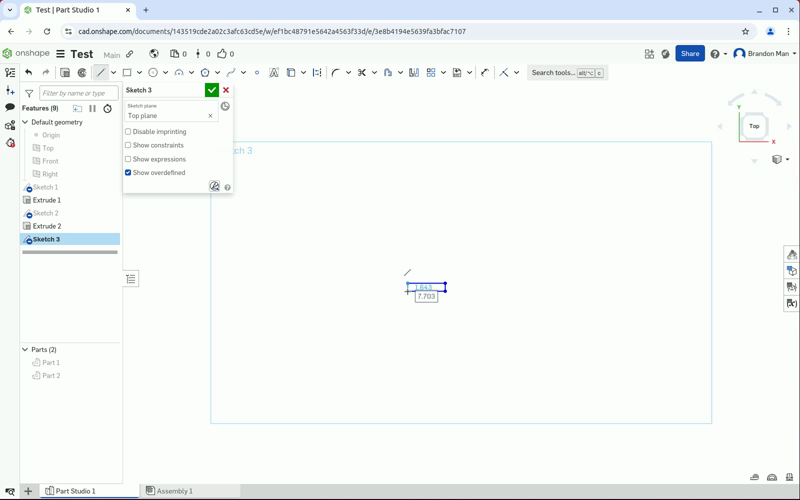
key_up(shift)
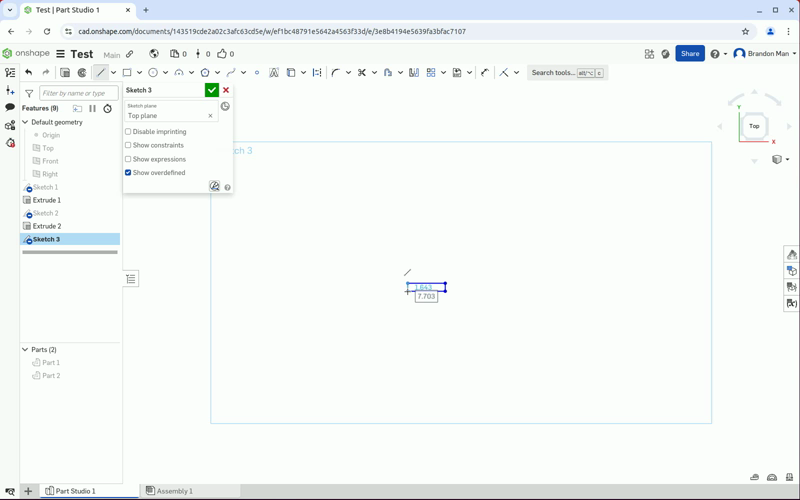
click(407, 291)
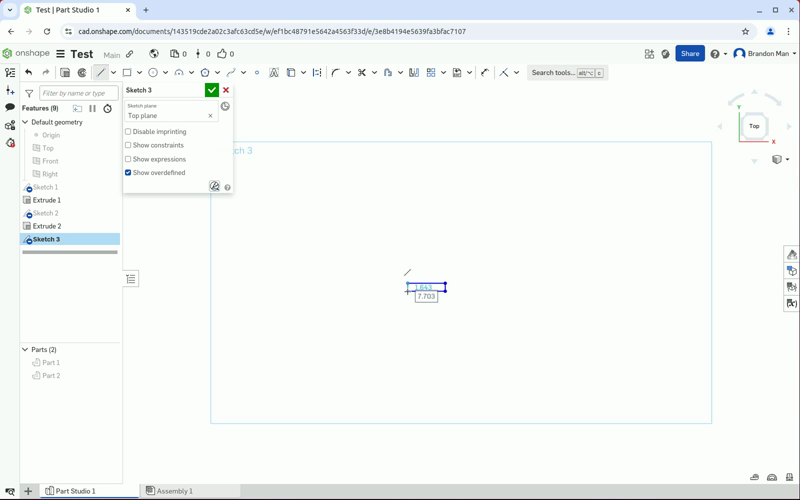
key(esc)
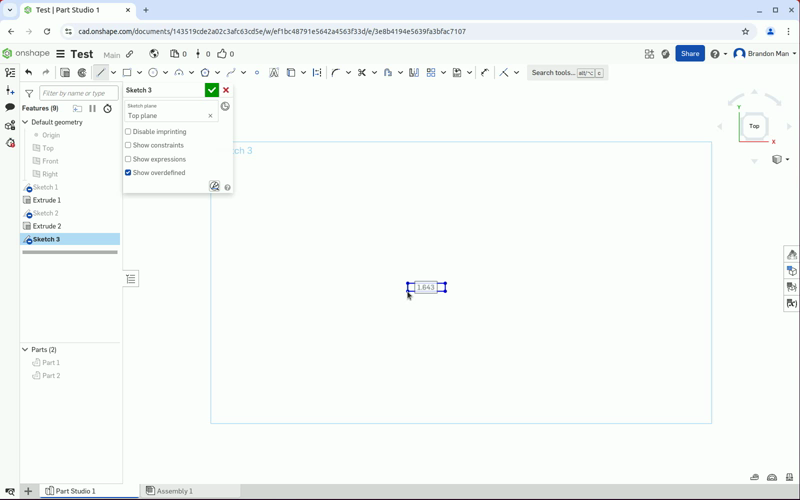
mouse_move(414, 284)
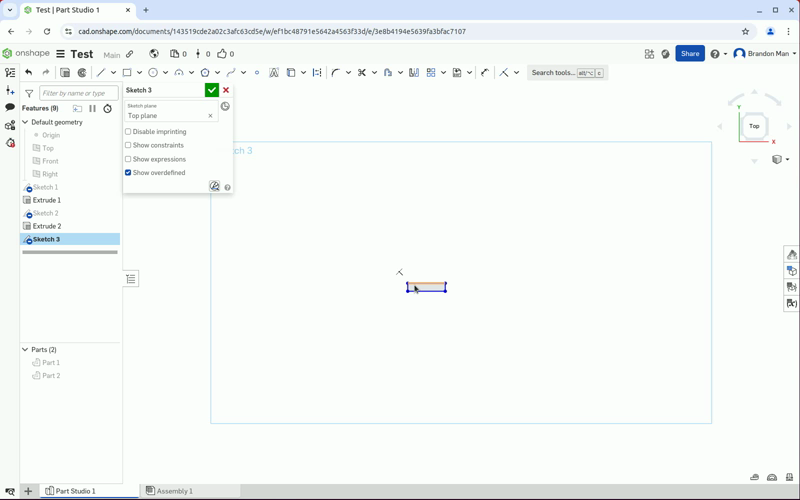
scroll(6)
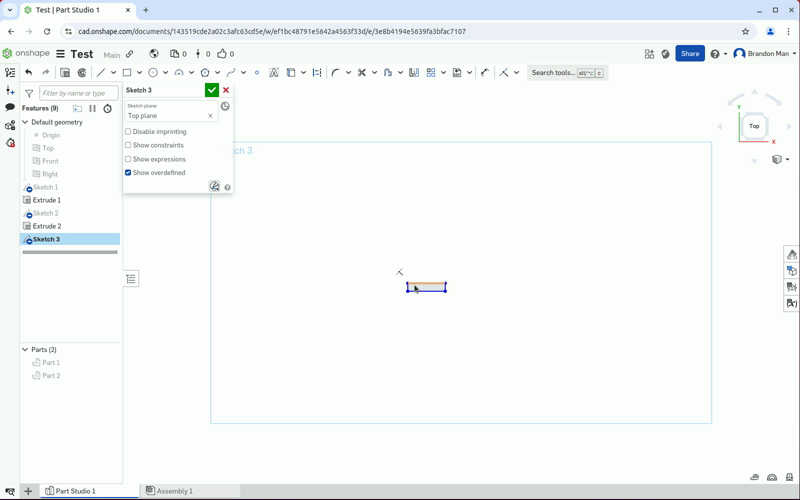
scroll(6)
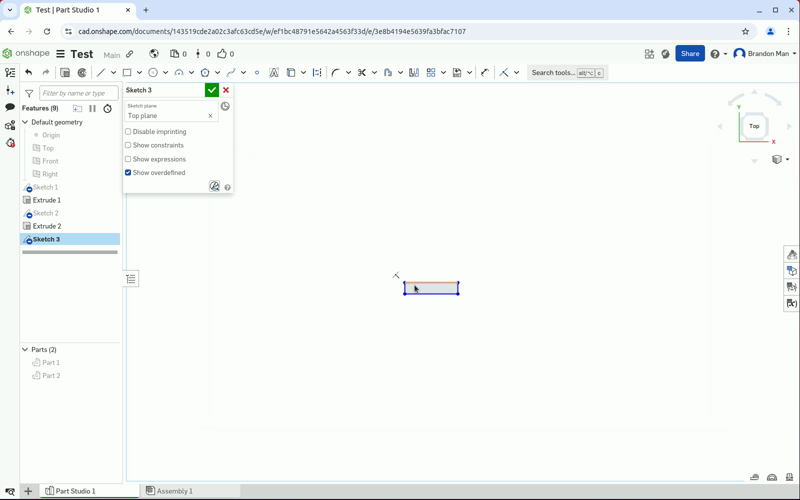
scroll(6)
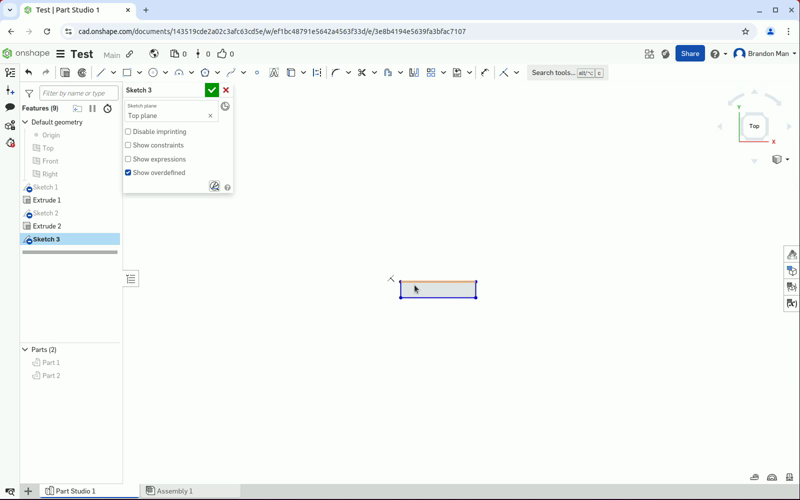
scroll(6)
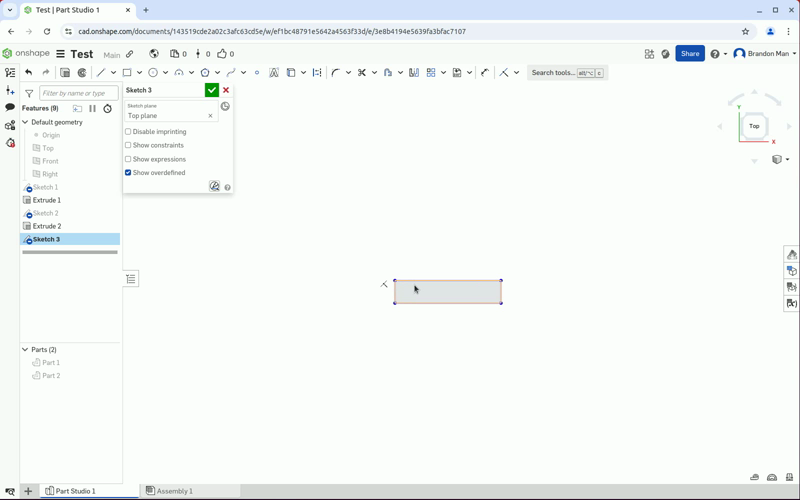
scroll(6)
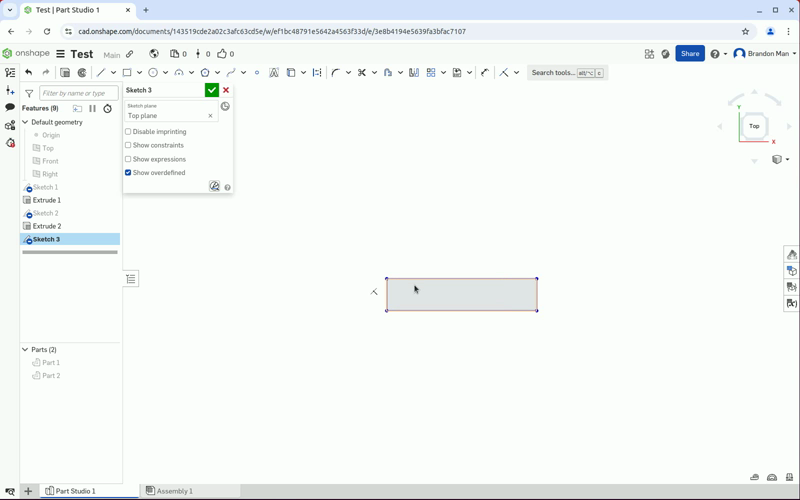
scroll(6)
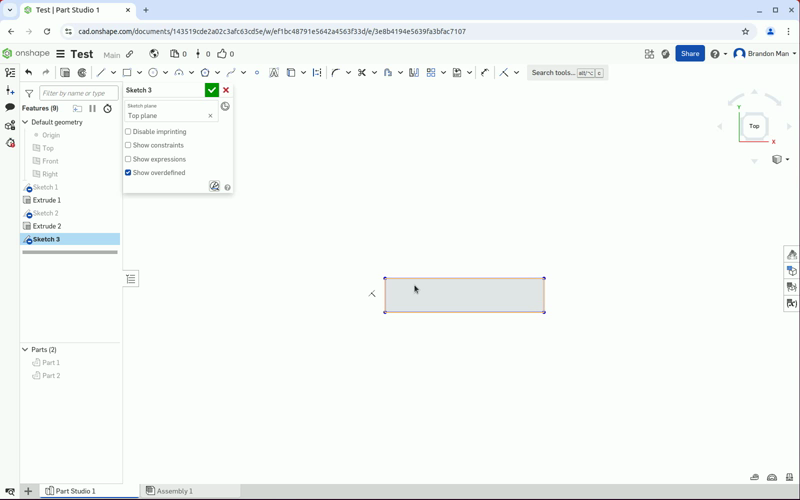
scroll(6)
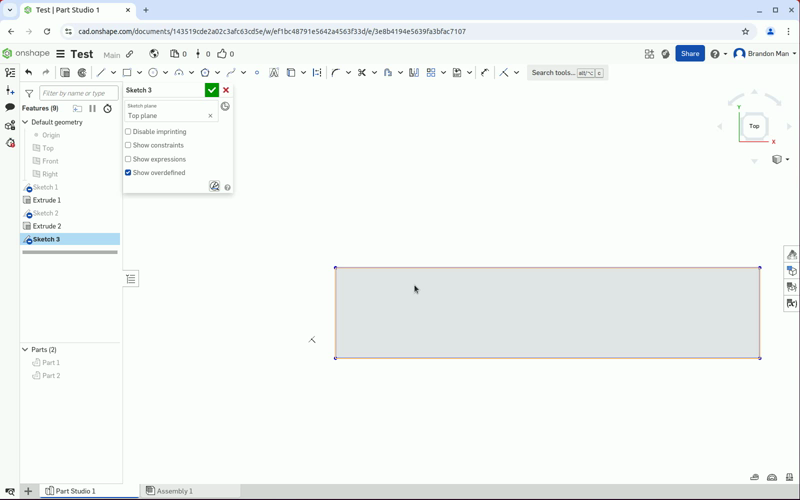
click(414, 284)
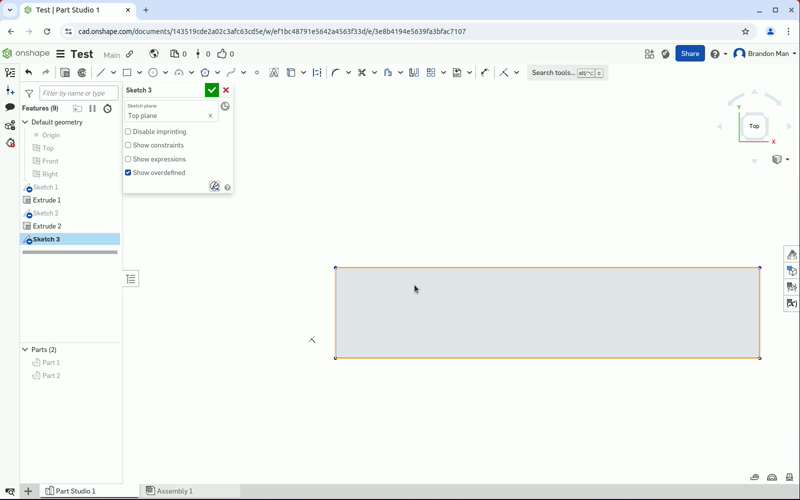
scroll(-6)
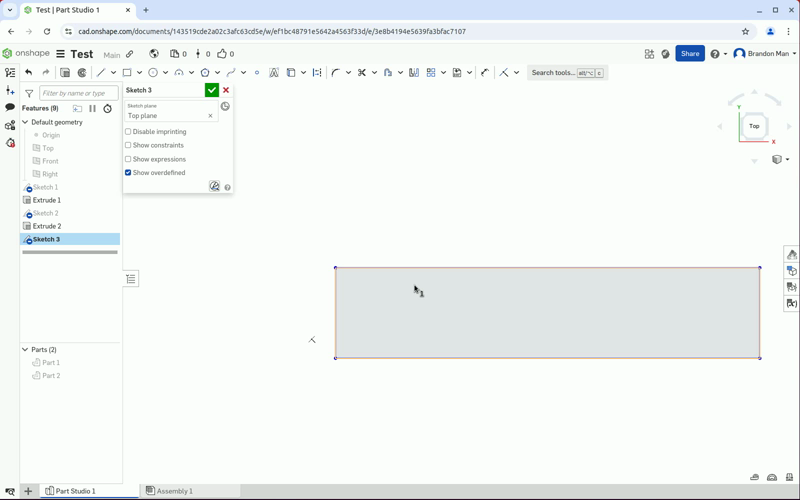
scroll(-6)
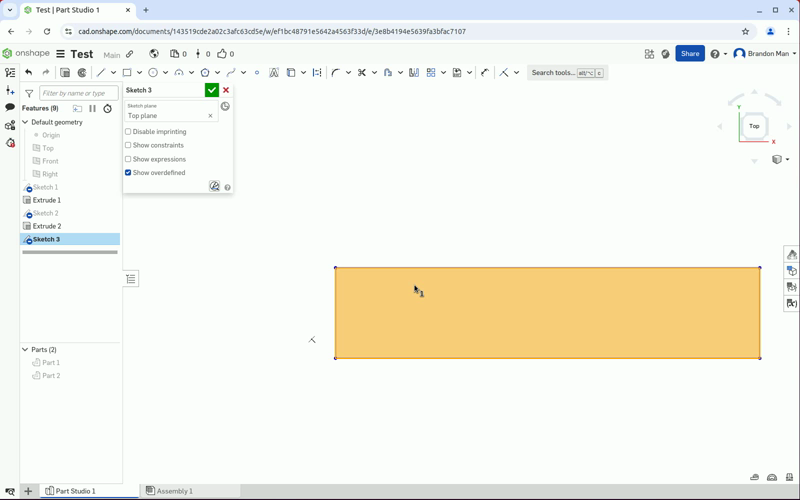
scroll(-6)
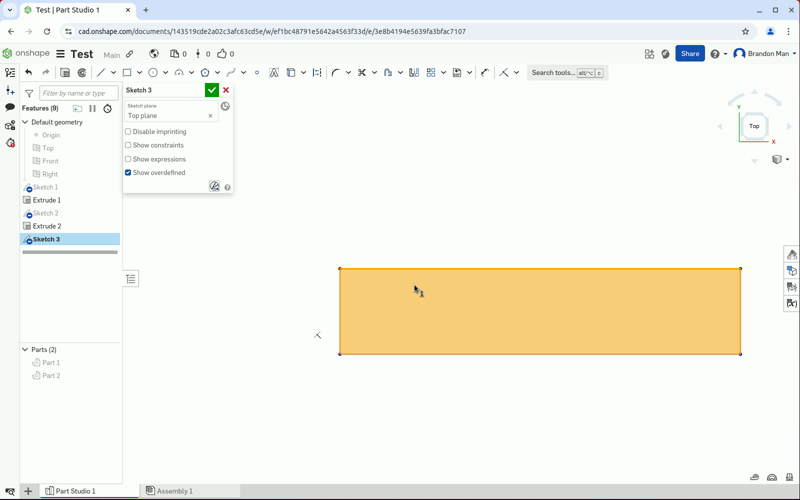
scroll(-6)
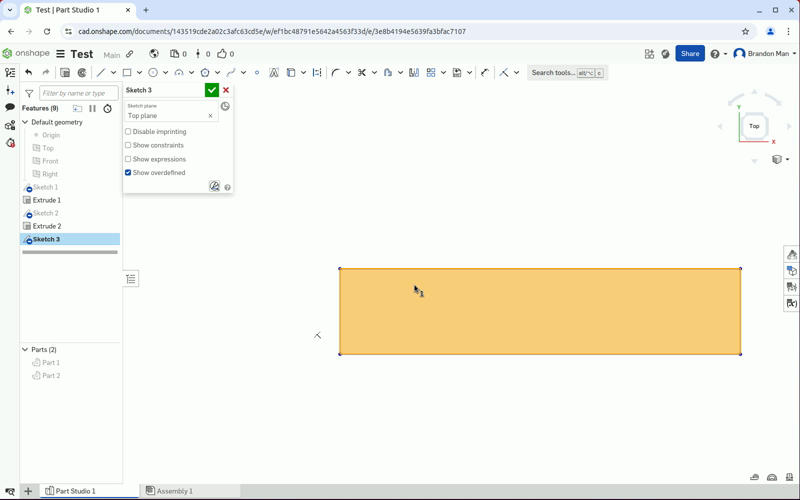
scroll(-6)
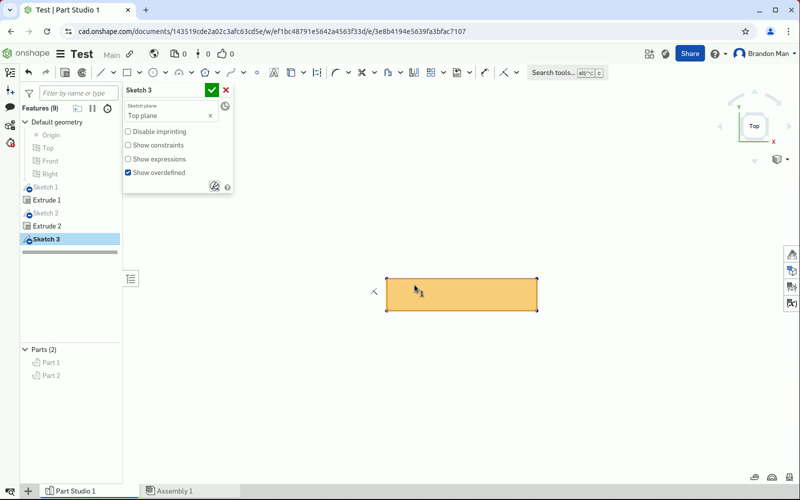
scroll(-6)
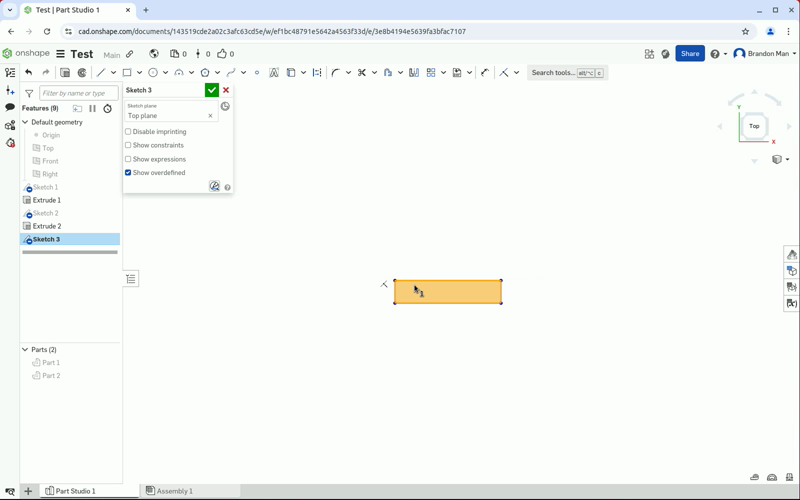
scroll(-6)
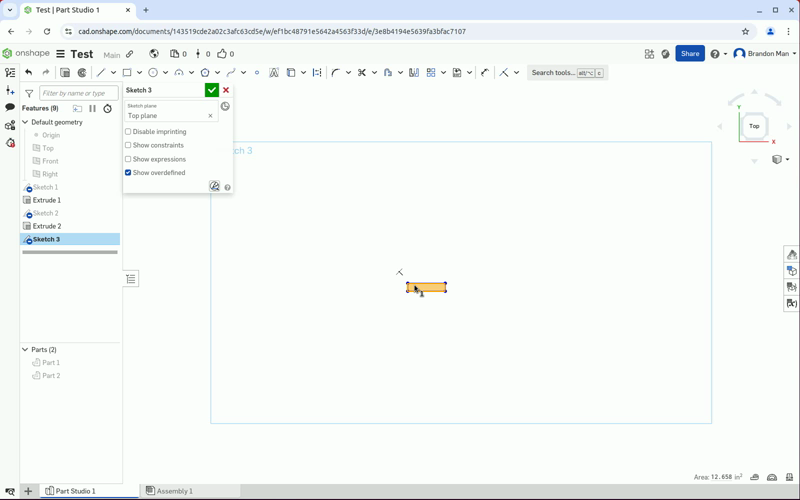
mouse_move(73, 352)
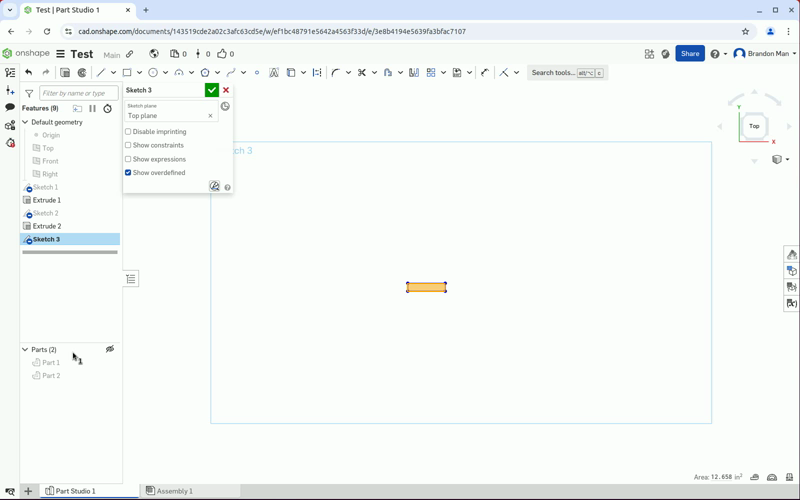
key(shift+y)
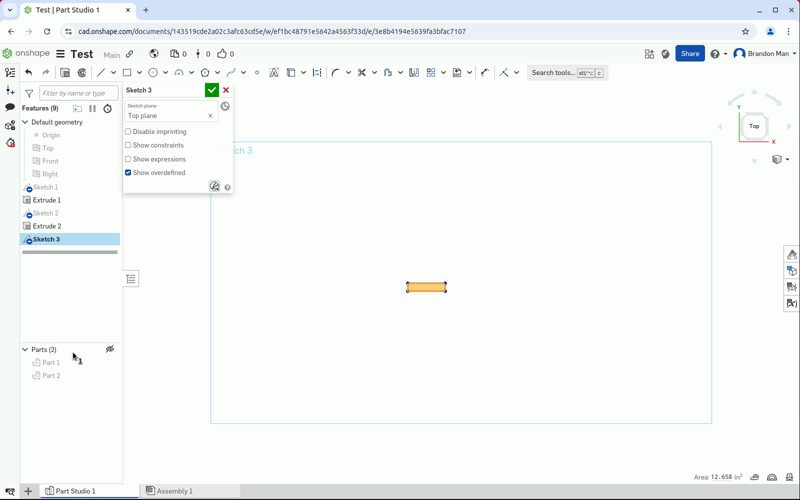
key(shift+e)
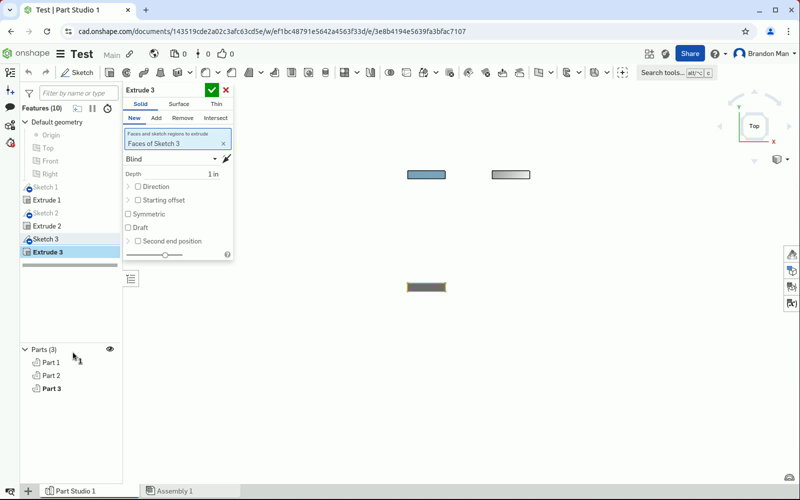
mouse_move(143, 106)
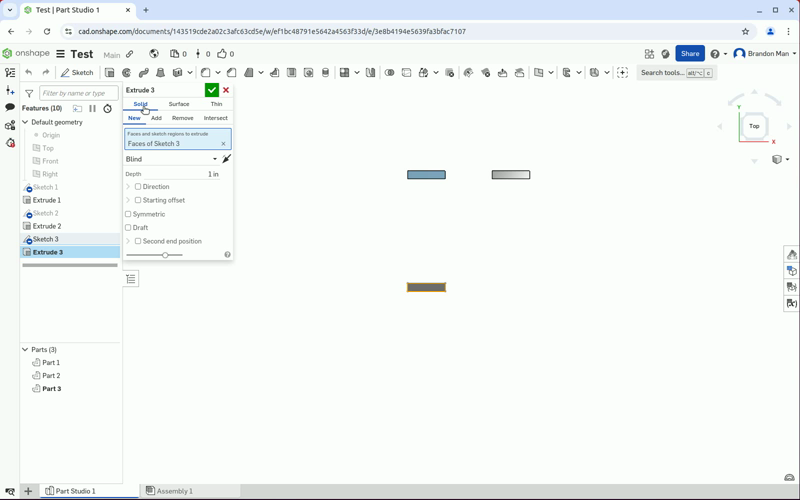
click(143, 106)
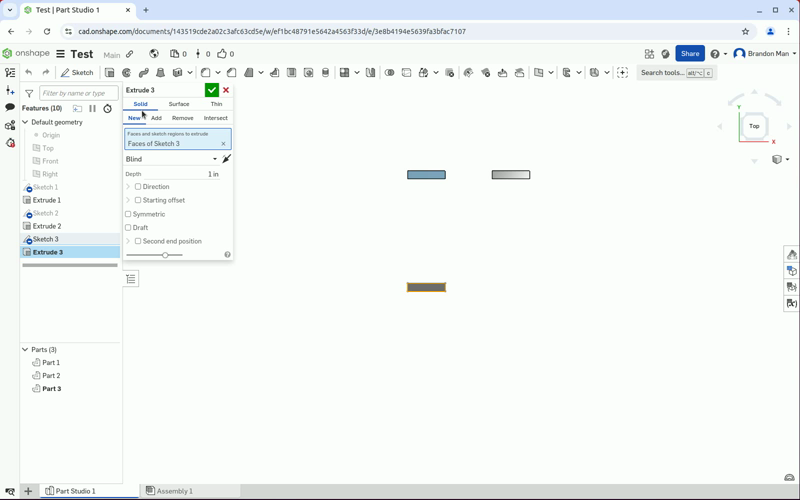
mouse_move(137, 120)
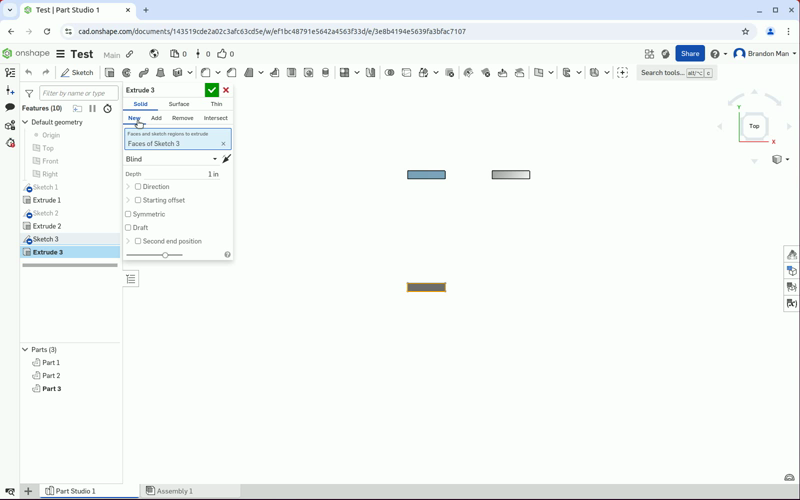
click(137, 120)
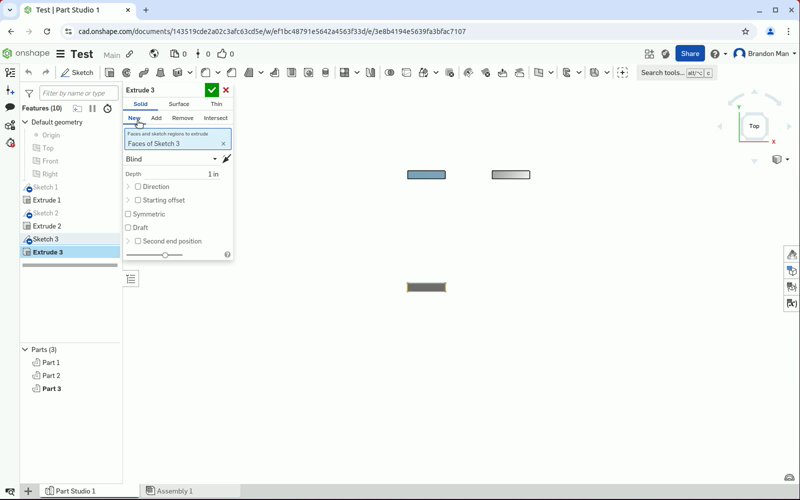
key(tab, 4)
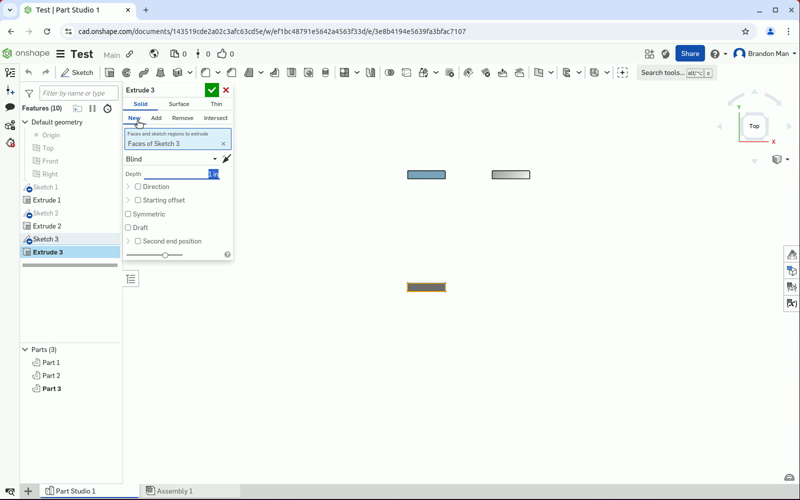
text(1.685)
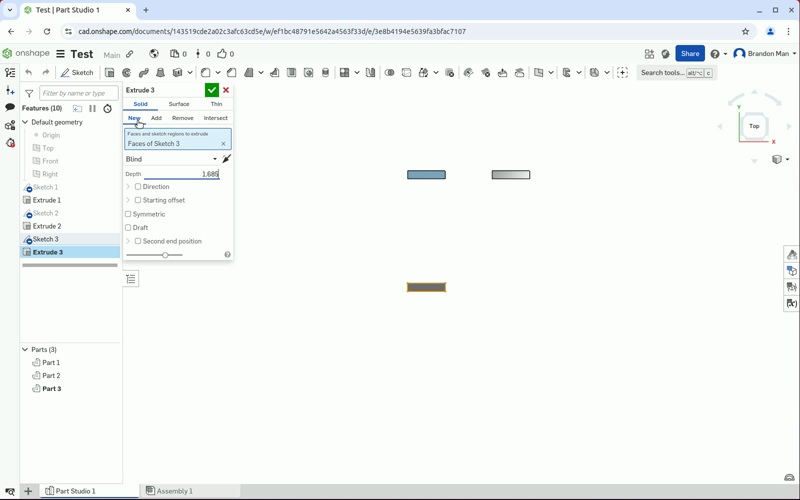
key(enter)
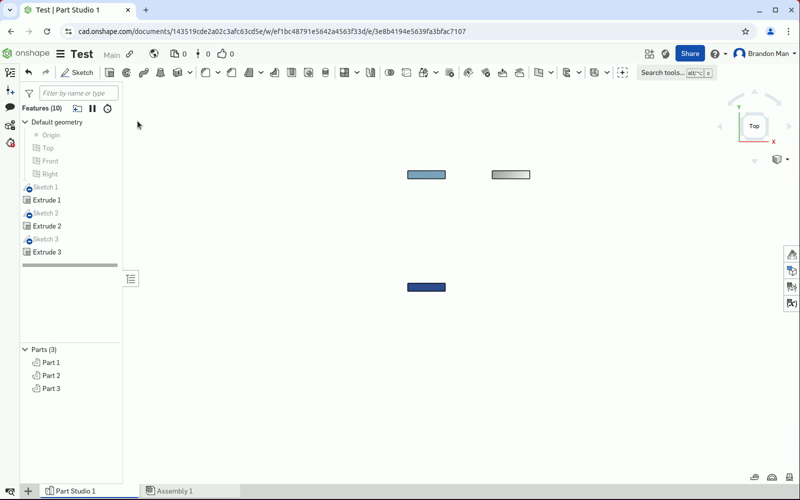
key(shift+h)
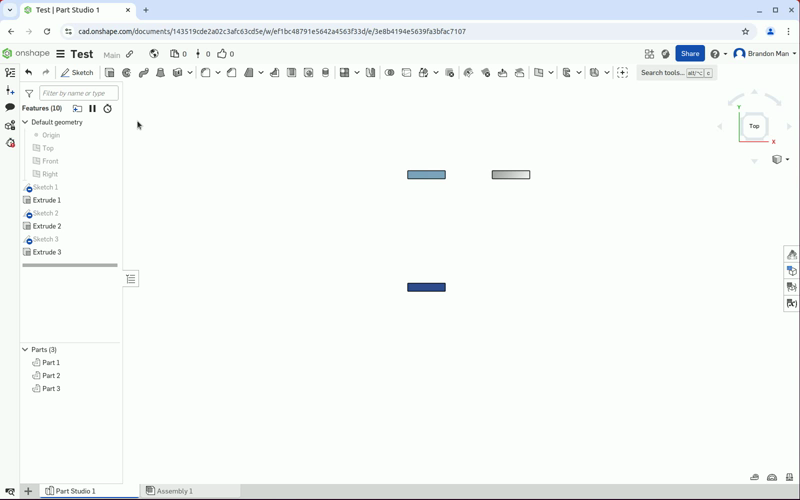
key(shift+h)
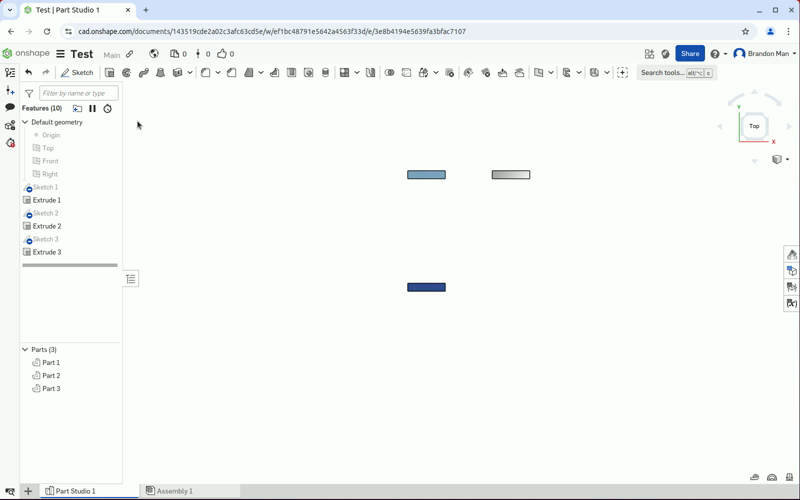
mouse_move(73, 189)
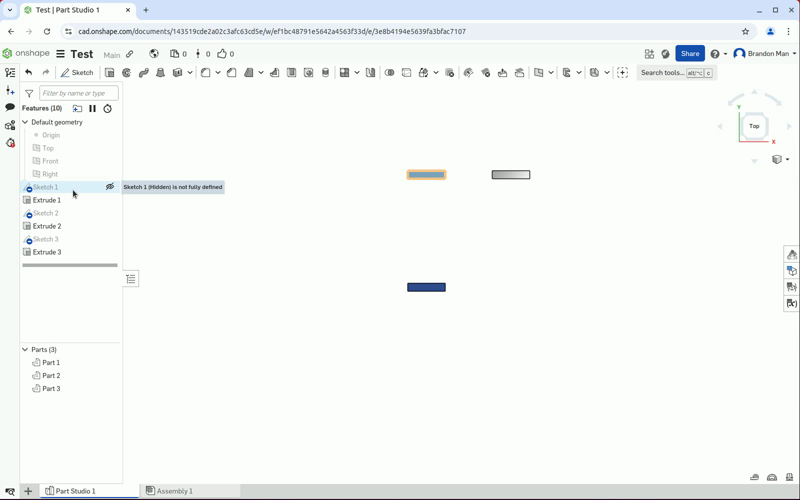
click(73, 189)
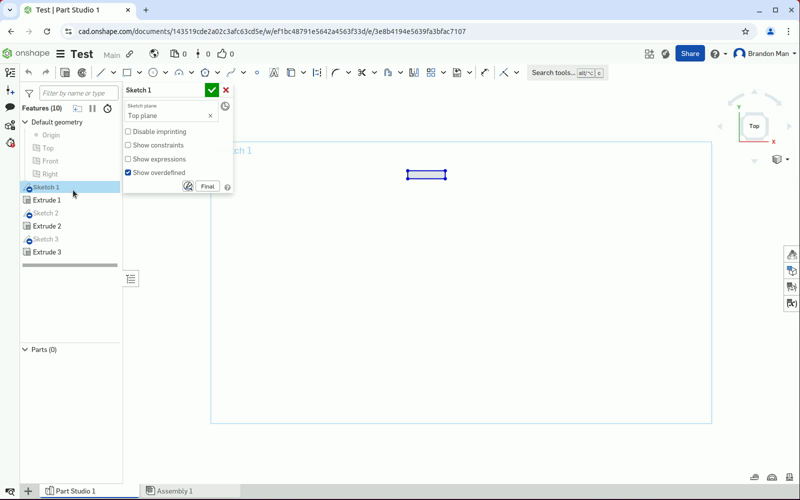
mouse_move(229, 92)
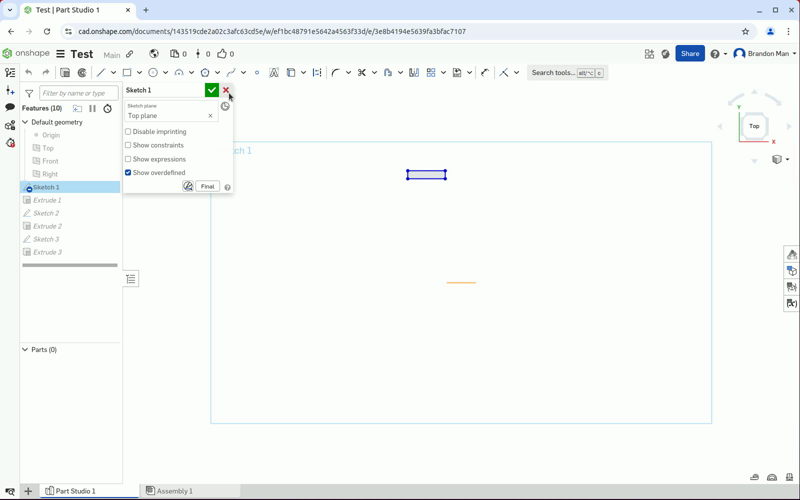
click(229, 92)
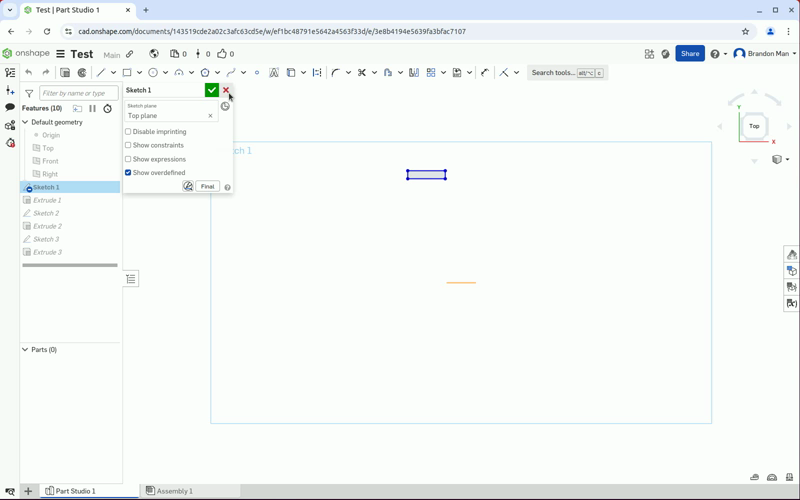
key(shift+s)
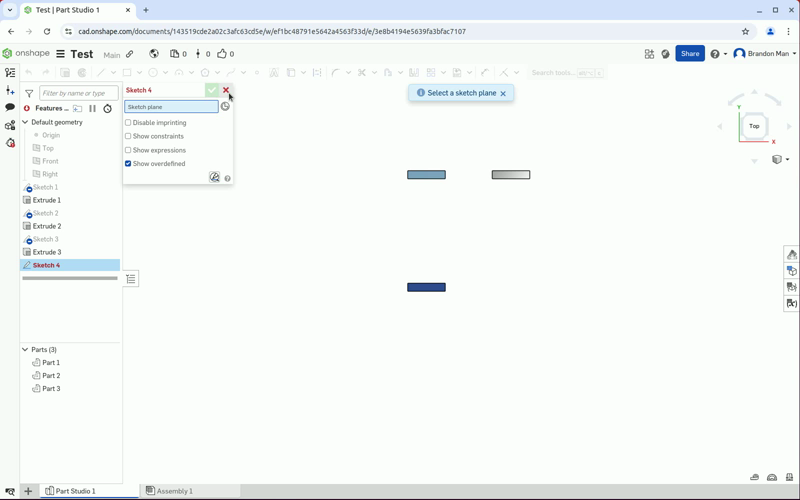
mouse_move(73, 150)
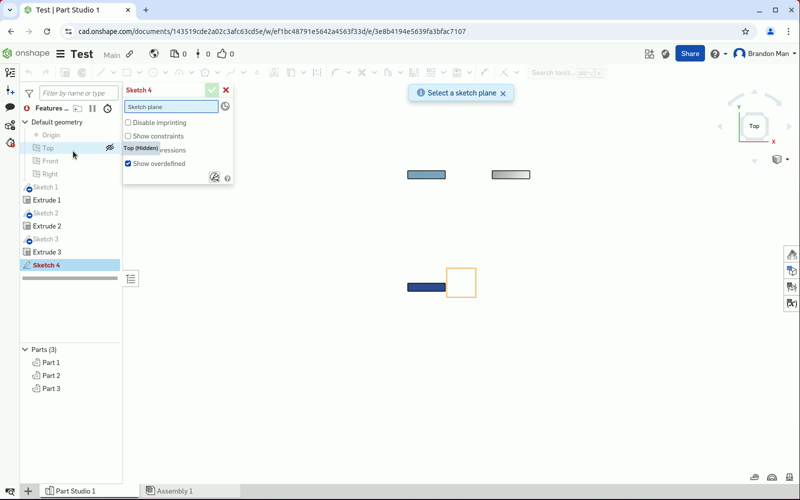
click(73, 150)
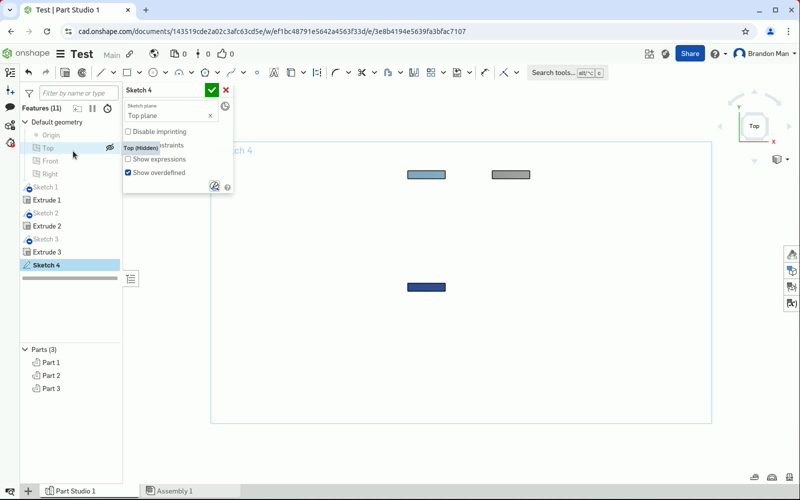
mouse_move(73, 352)
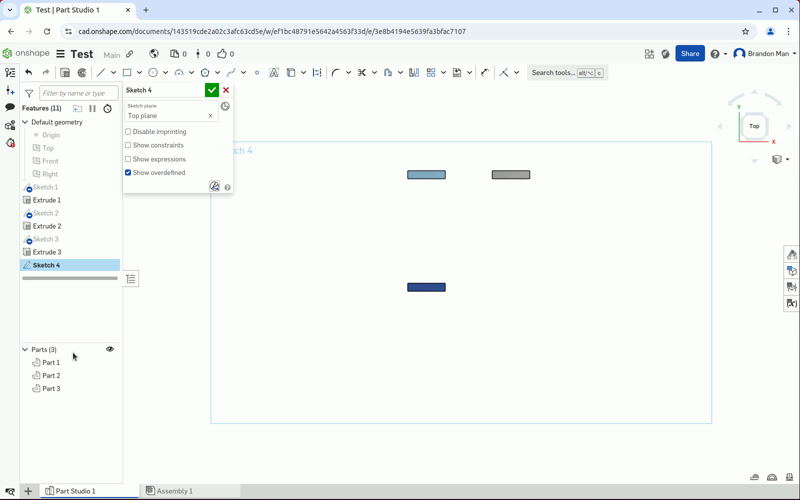
key(y)
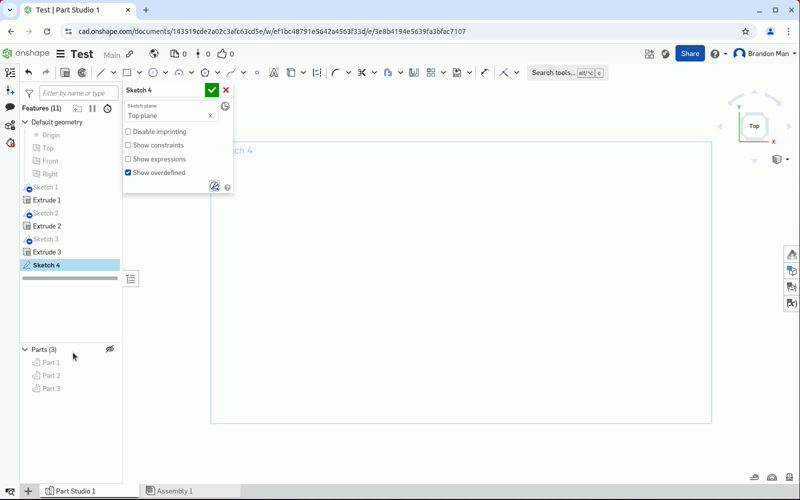
key(l)
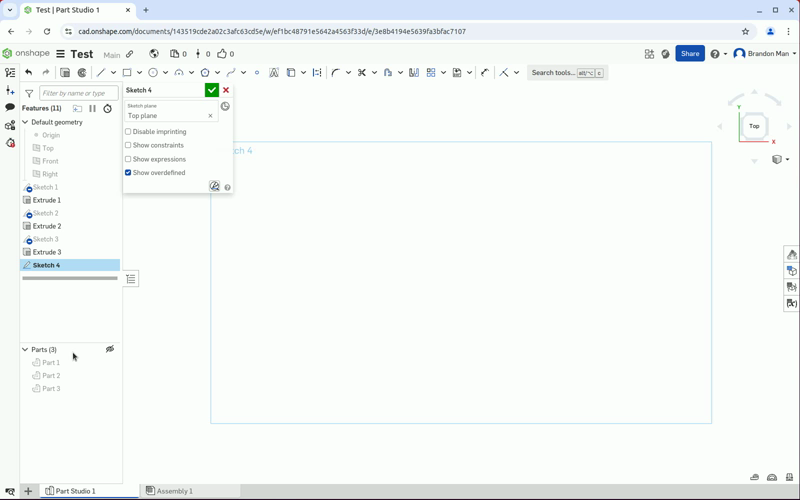
key_down(shift)
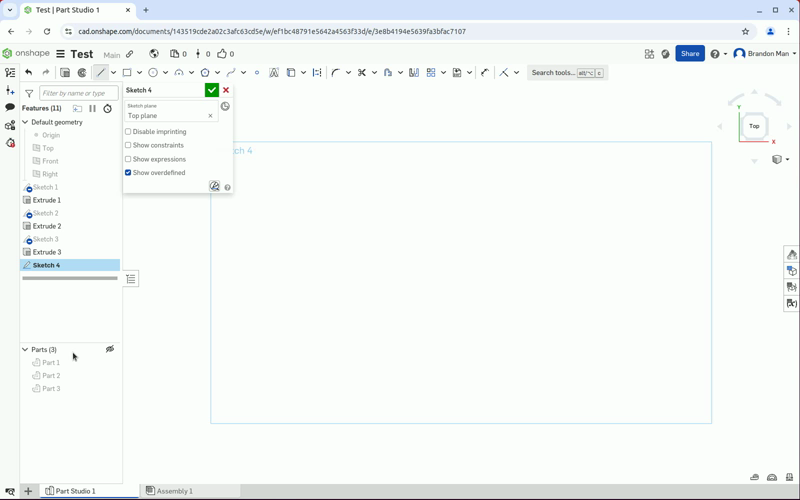
mouse_move(492, 291)
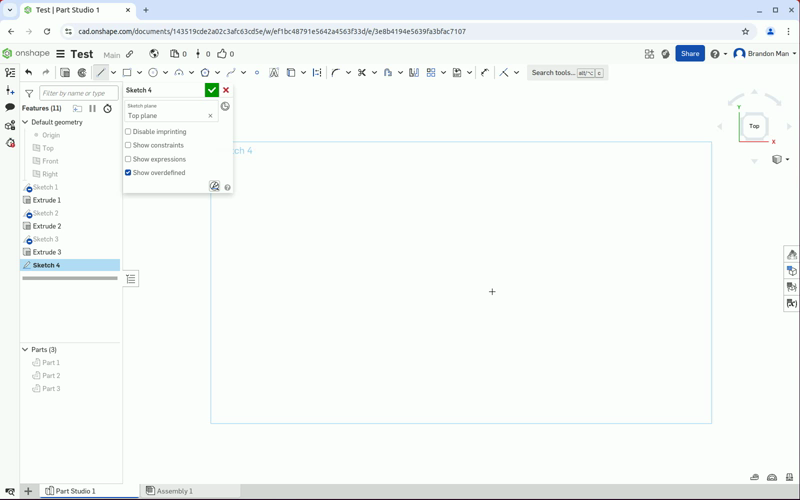
click(492, 291)
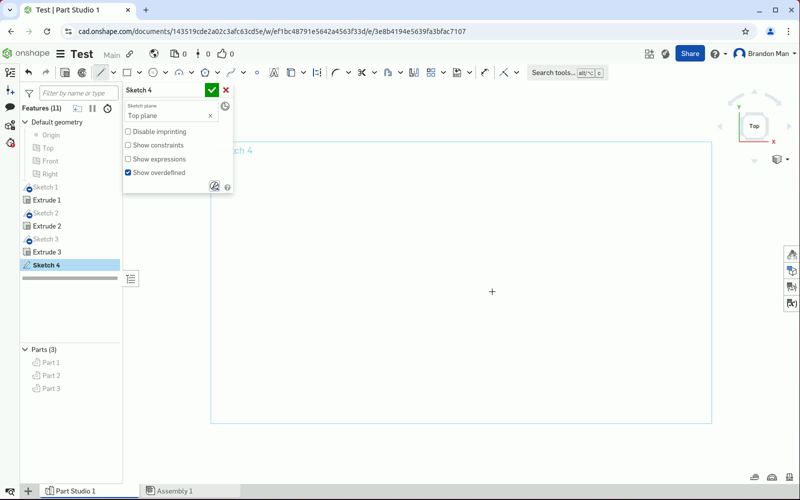
key_up(shift)
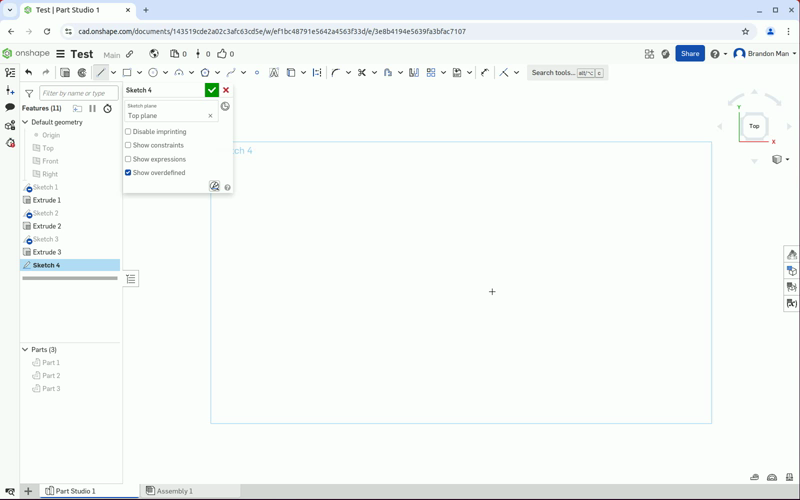
key_down(shift)
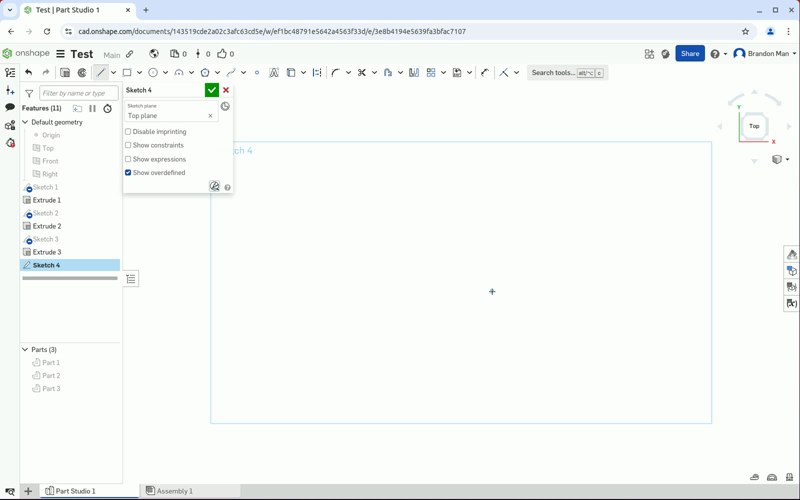
mouse_move(522, 291)
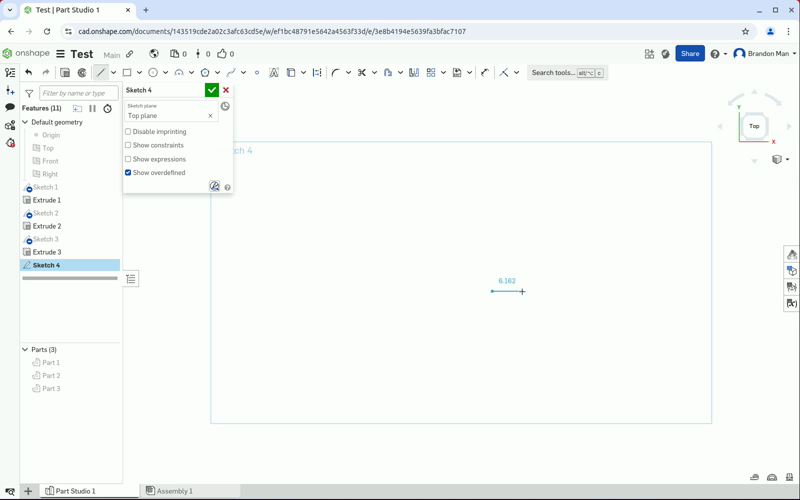
mouse_move(529, 291)
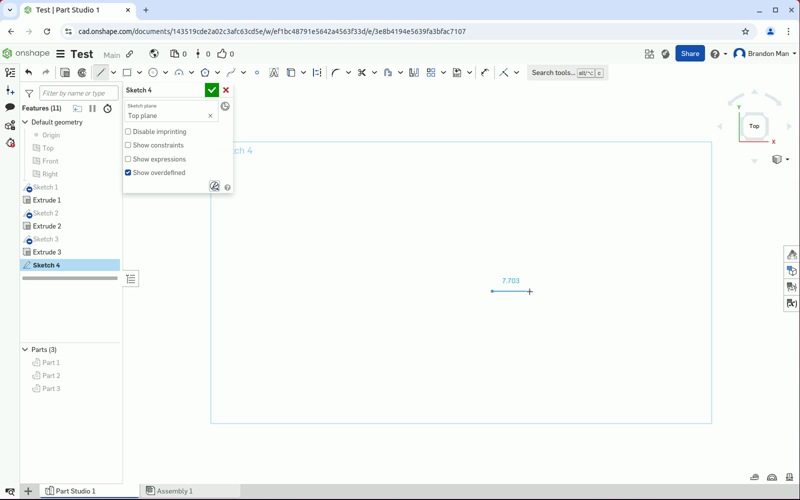
click(529, 291)
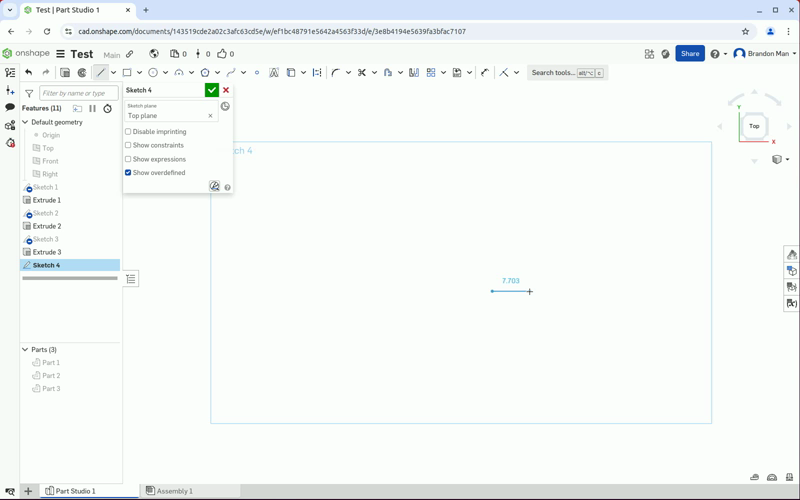
key_up(shift)
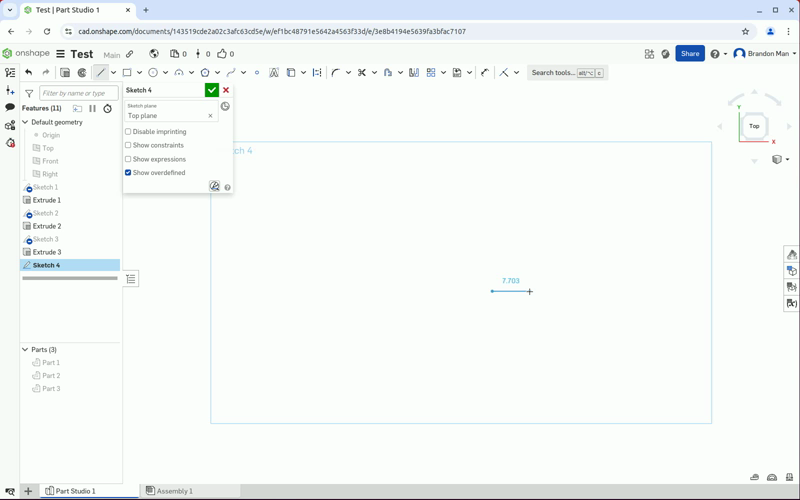
key_down(shift)
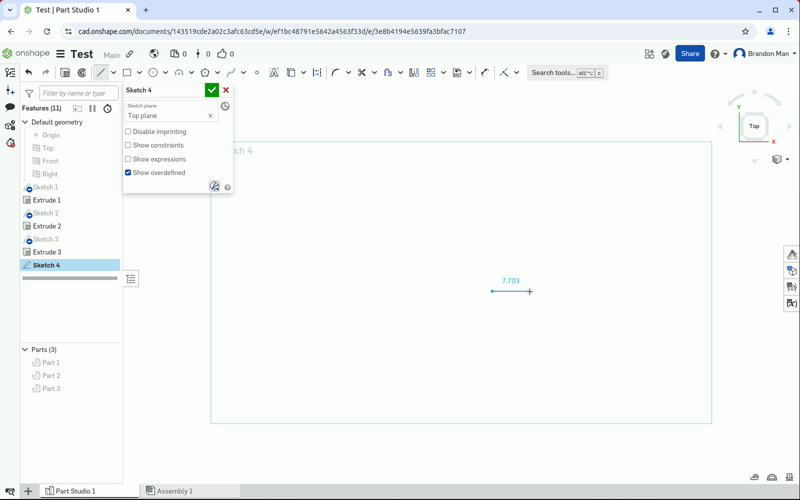
mouse_move(559, 291)
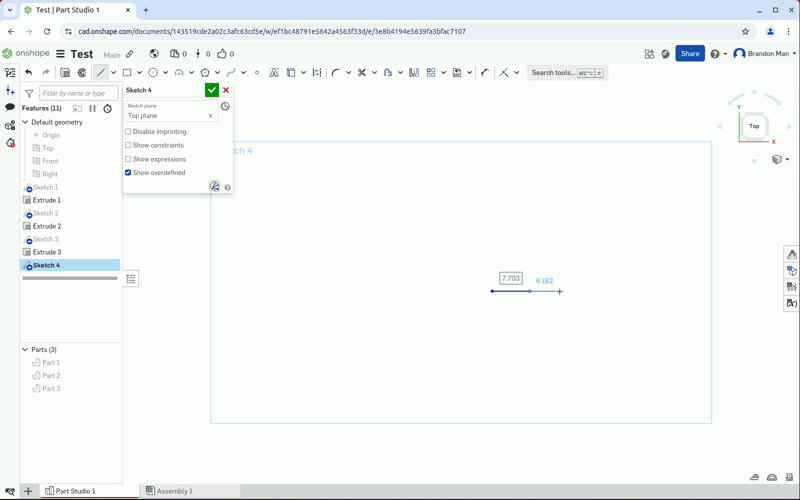
mouse_move(529, 283)
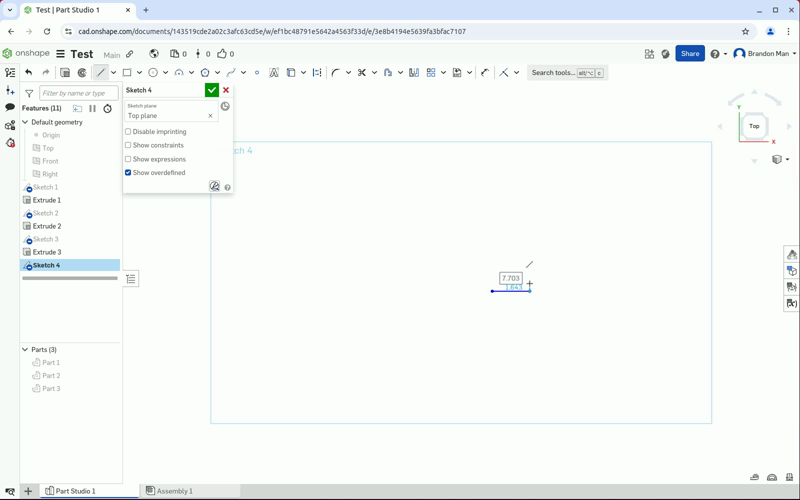
click(529, 283)
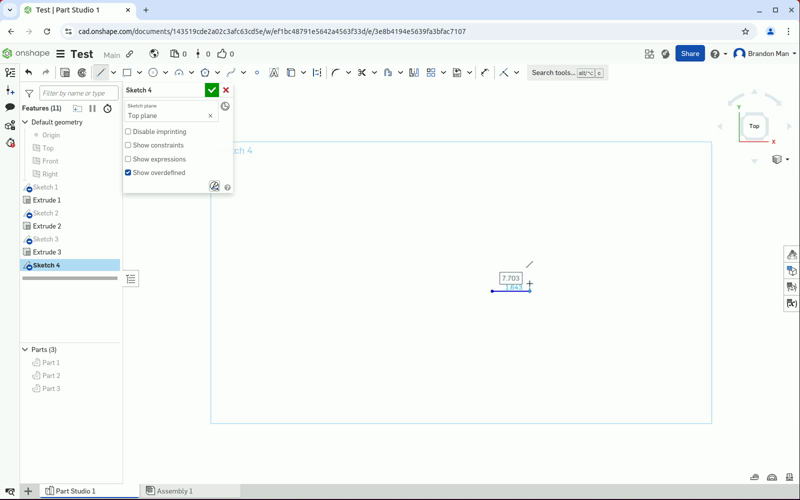
key_up(shift)
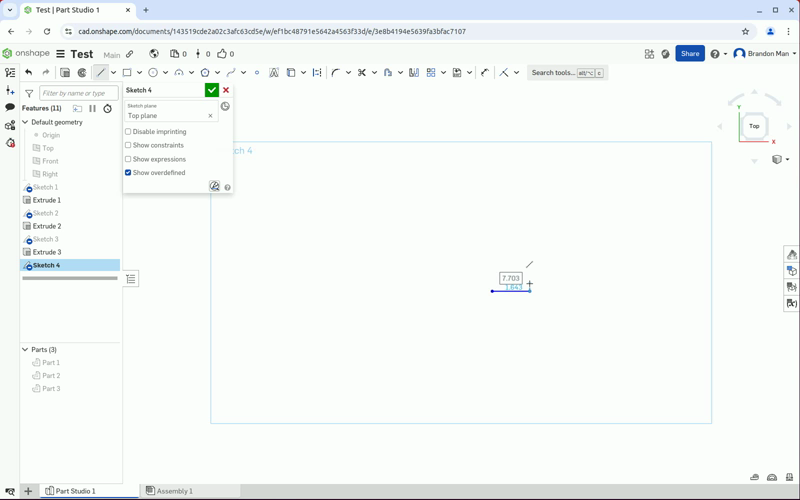
key_down(shift)
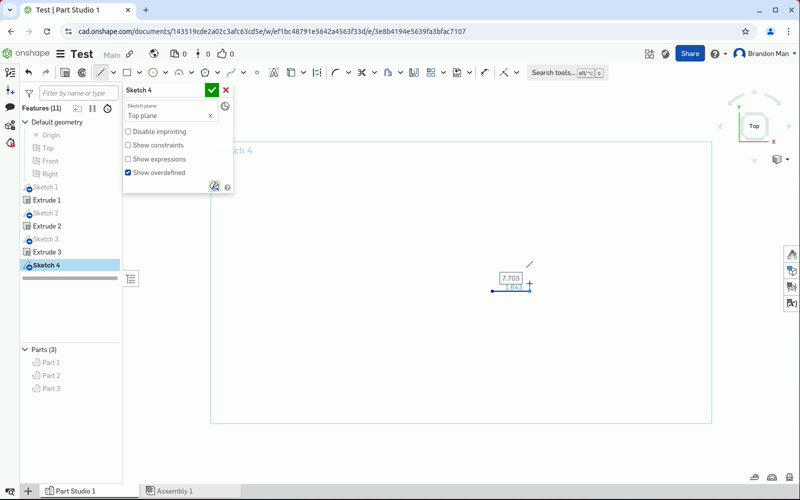
mouse_move(559, 283)
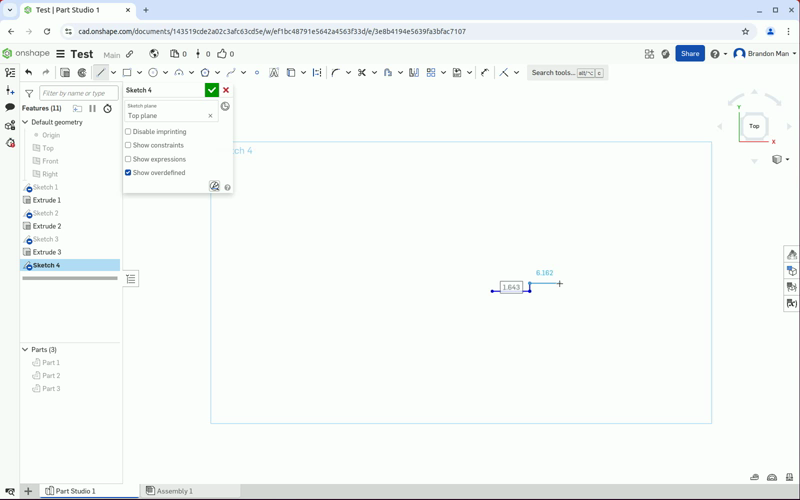
mouse_move(492, 283)
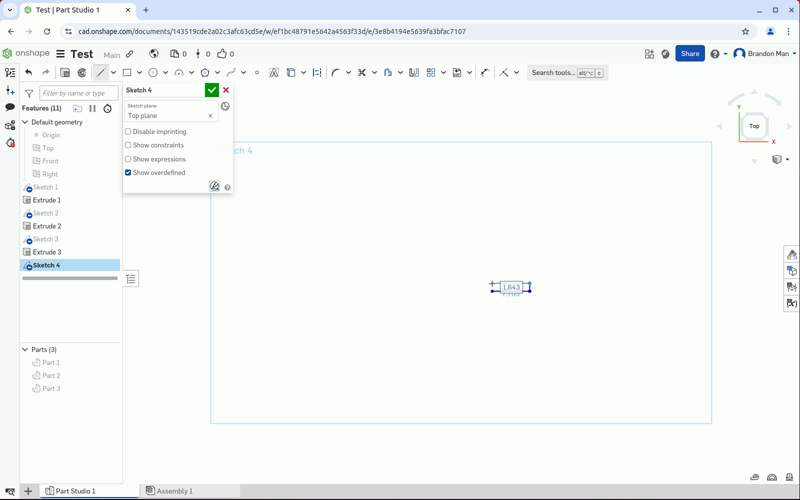
click(492, 283)
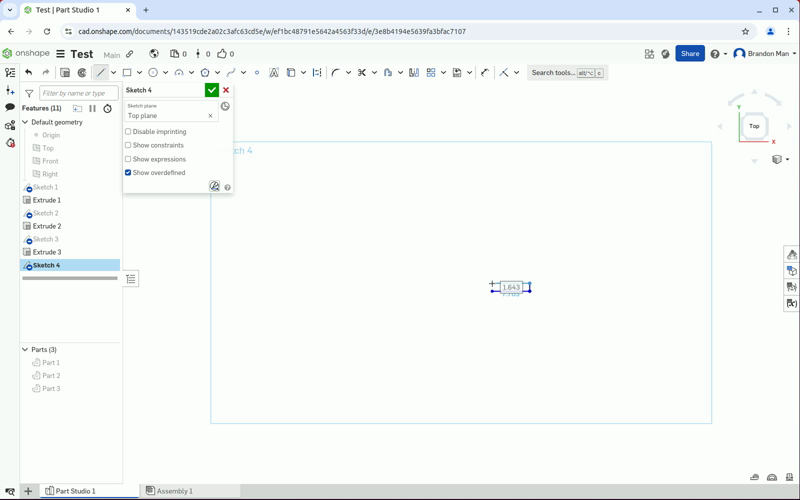
key_up(shift)
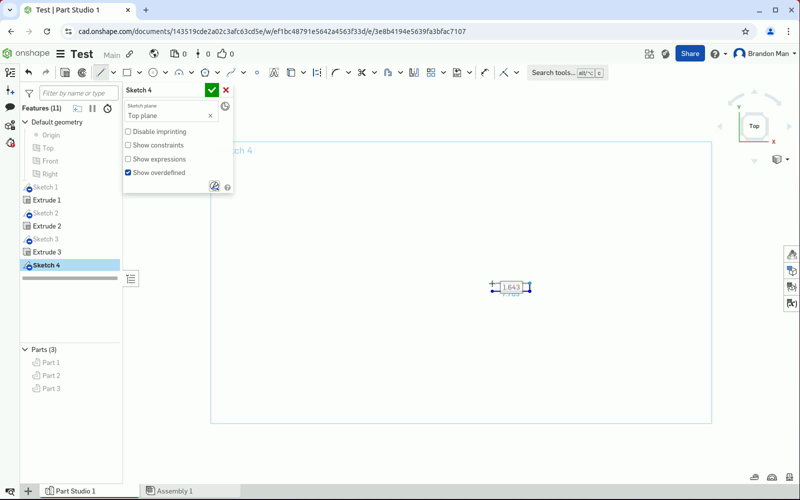
mouse_move(522, 283)
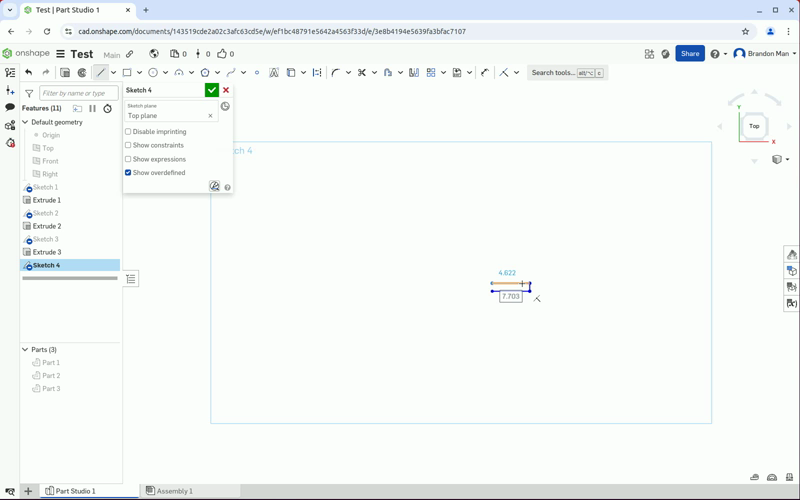
key_down(shift)
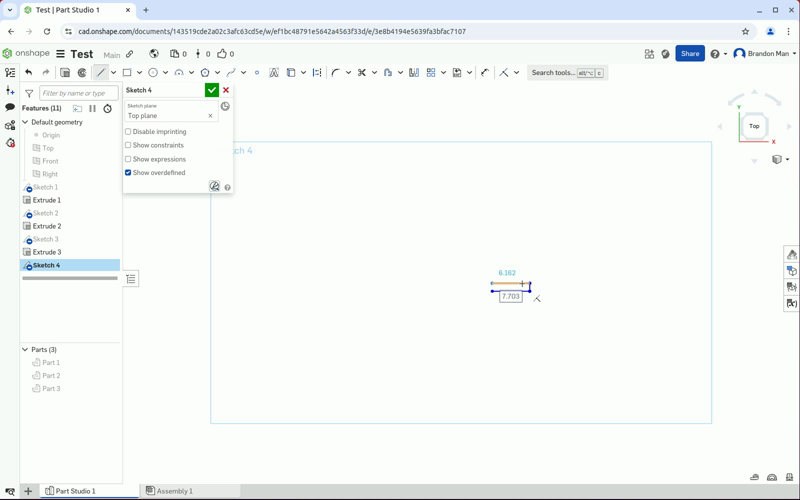
mouse_move(492, 291)
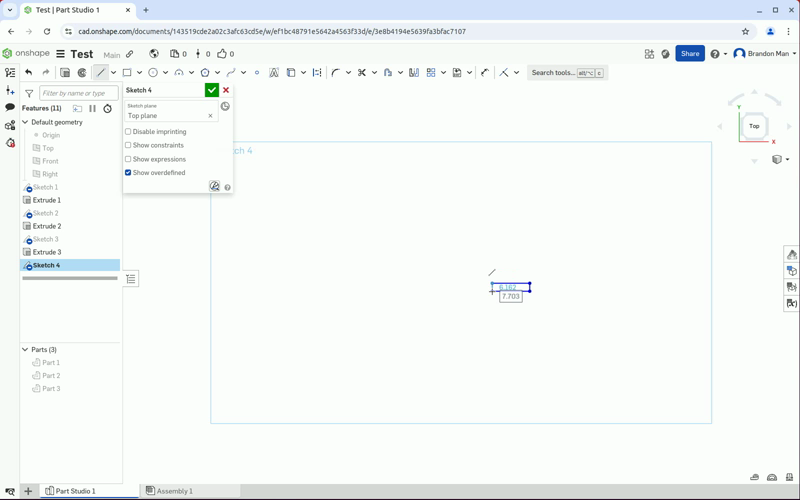
key_up(shift)
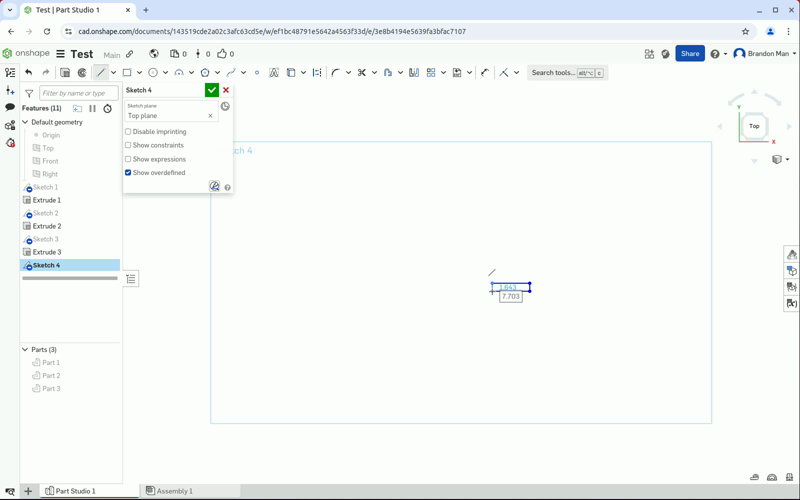
click(492, 291)
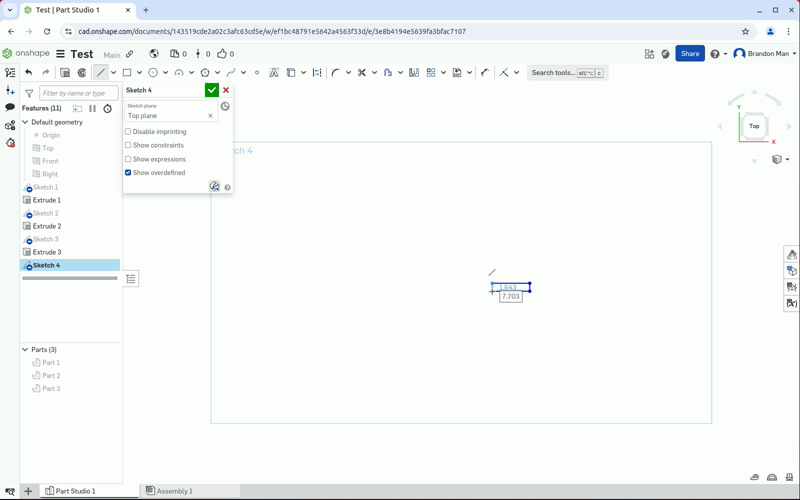
key(esc)
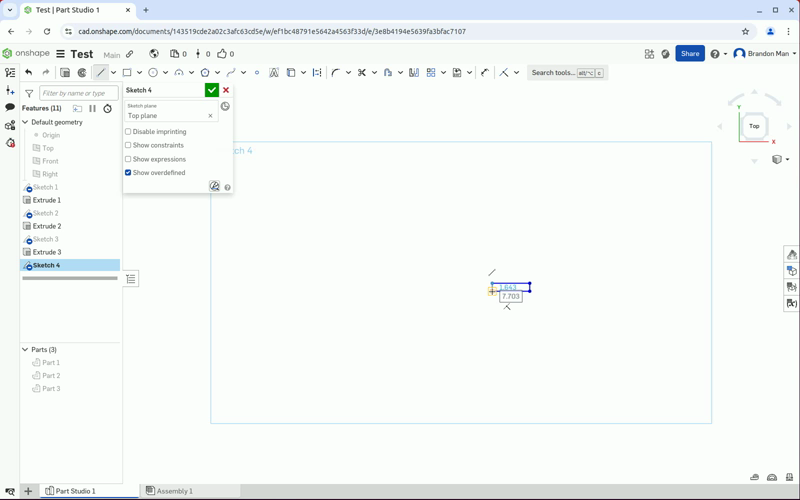
mouse_move(499, 290)
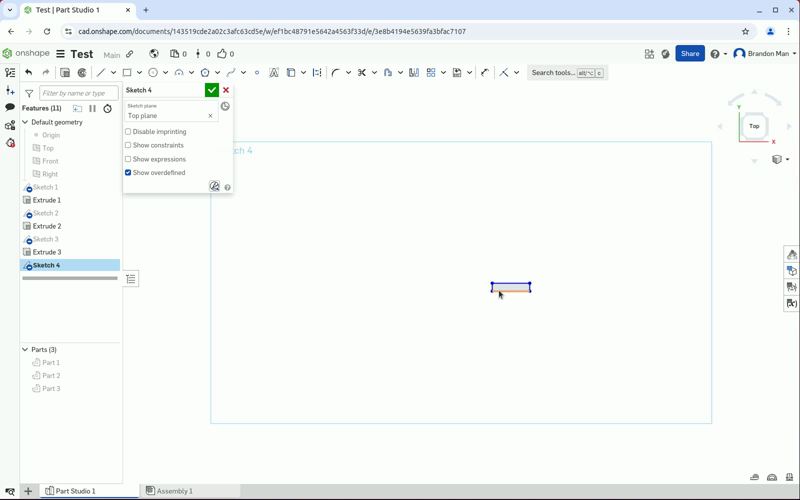
scroll(6)
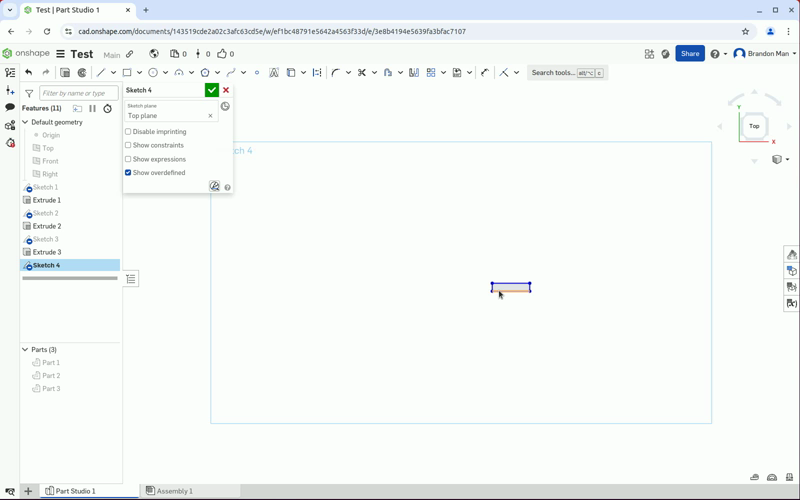
scroll(6)
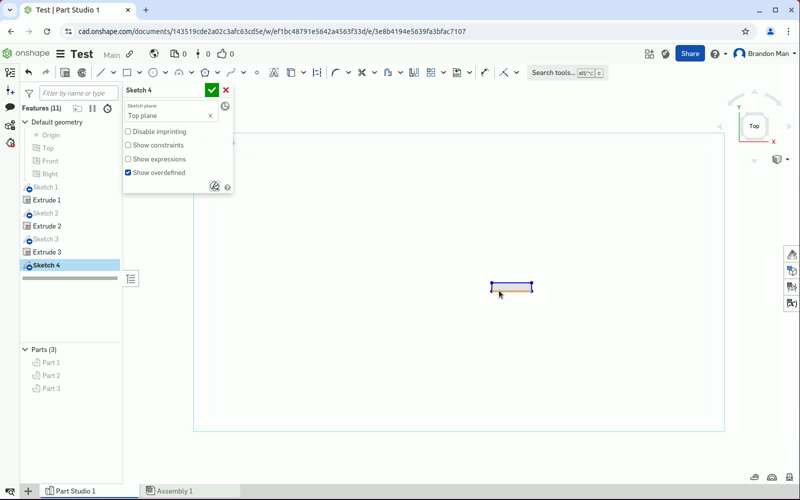
scroll(6)
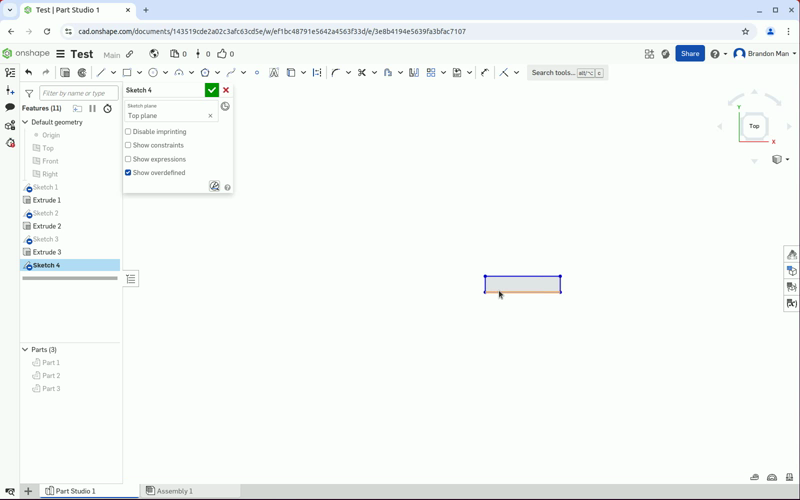
scroll(6)
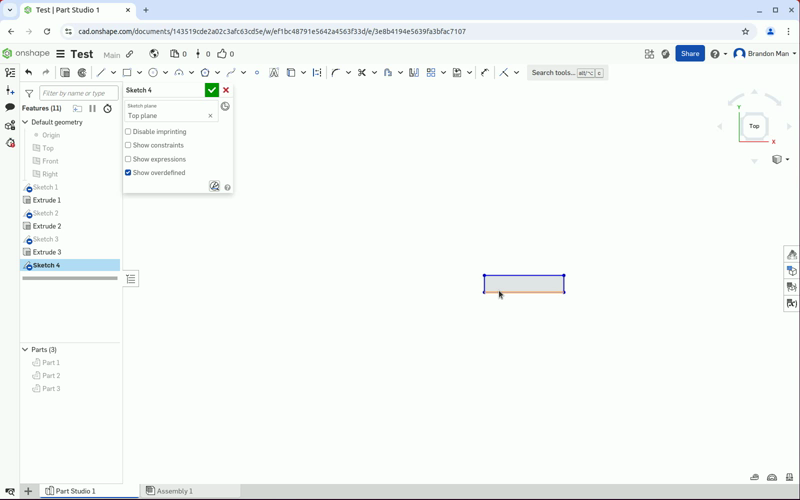
scroll(6)
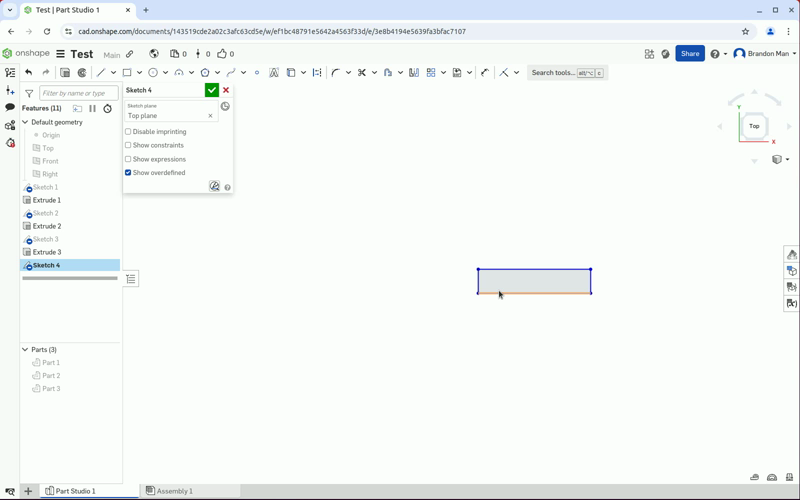
scroll(6)
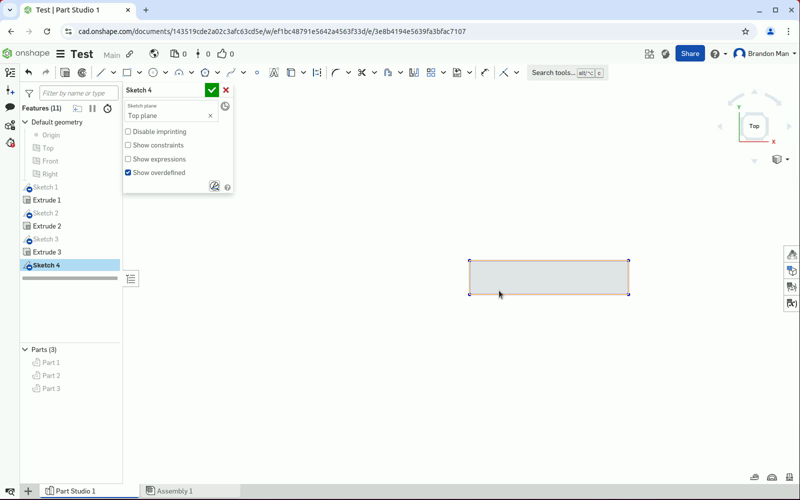
scroll(6)
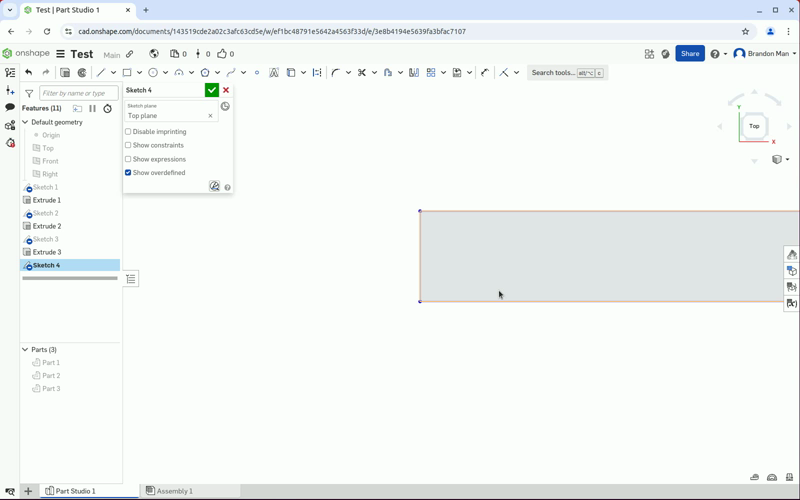
click(499, 290)
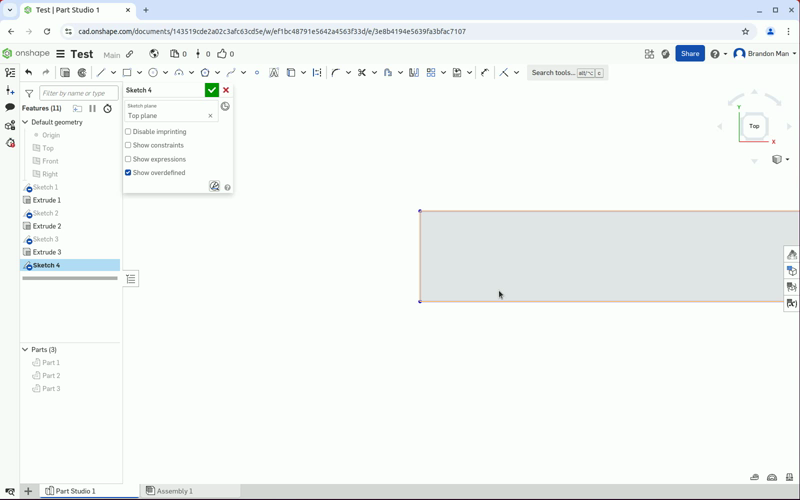
scroll(-6)
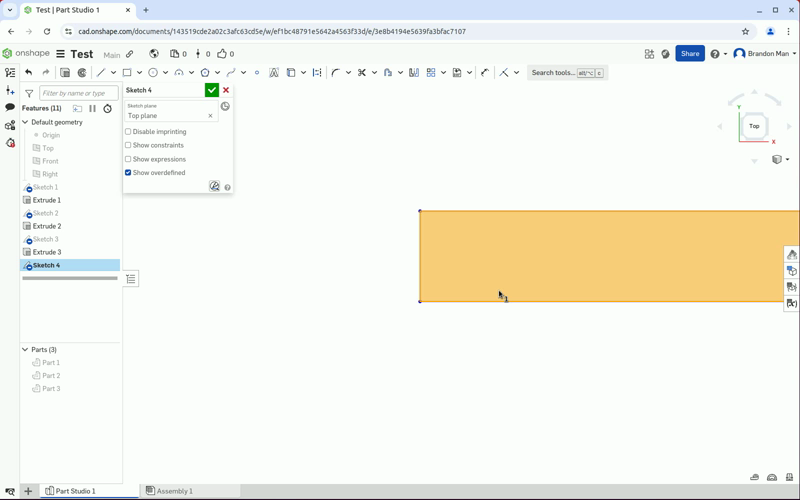
scroll(-6)
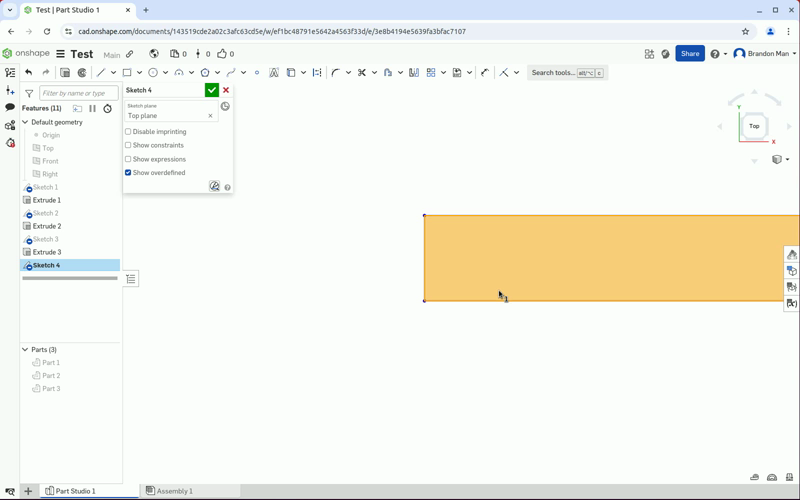
scroll(-6)
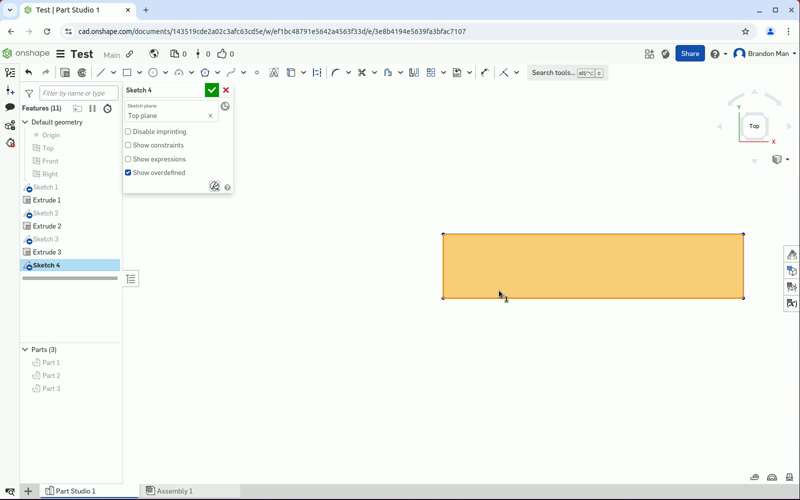
scroll(-6)
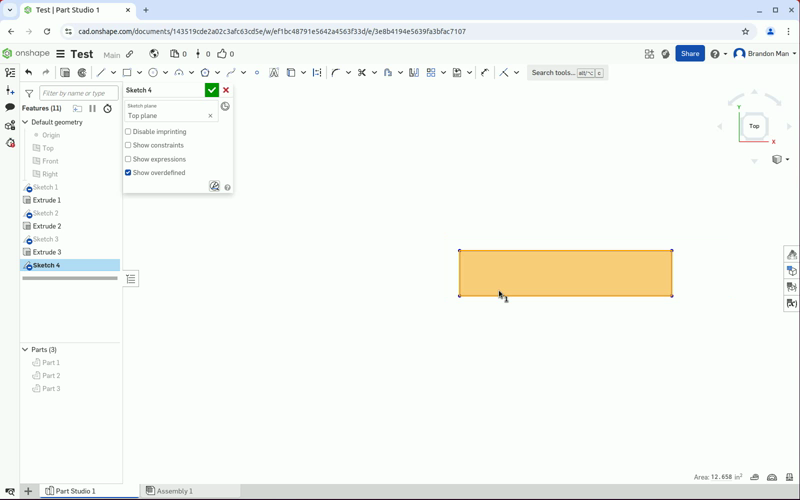
scroll(-6)
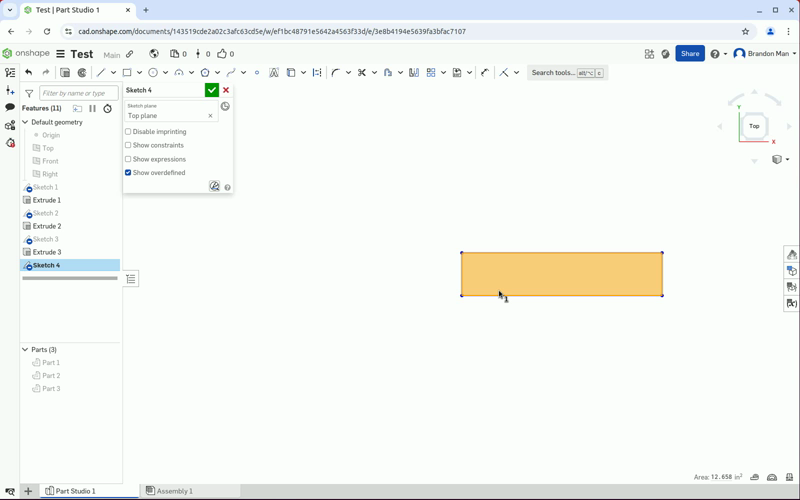
scroll(-6)
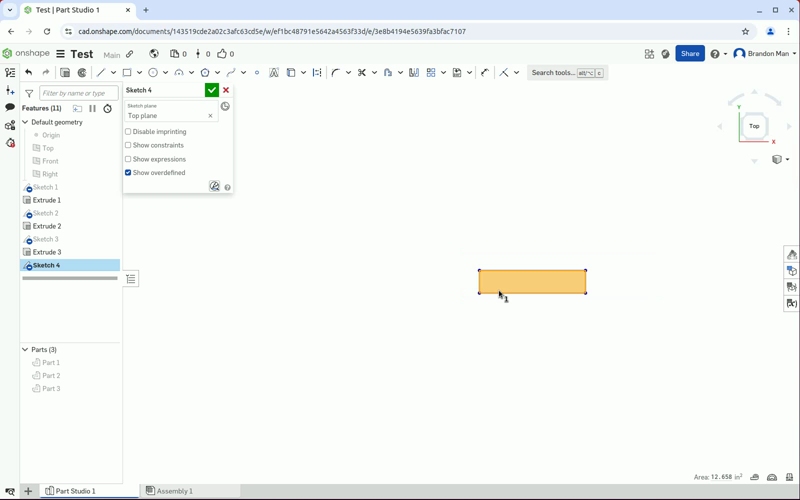
scroll(-6)
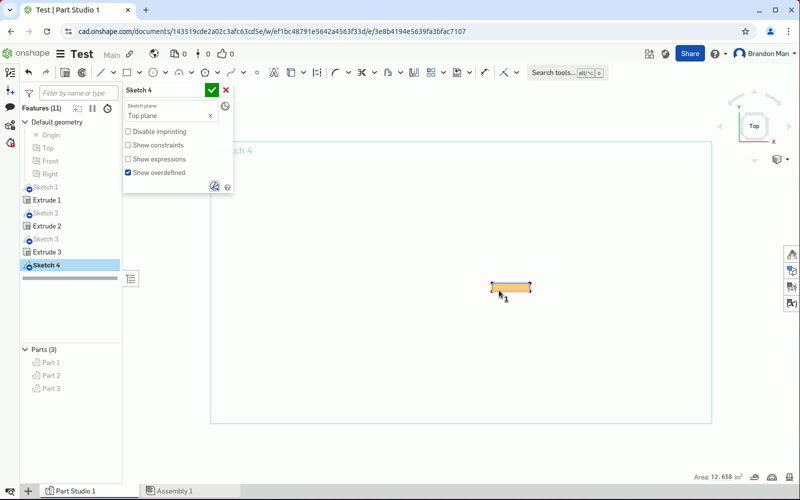
mouse_move(73, 352)
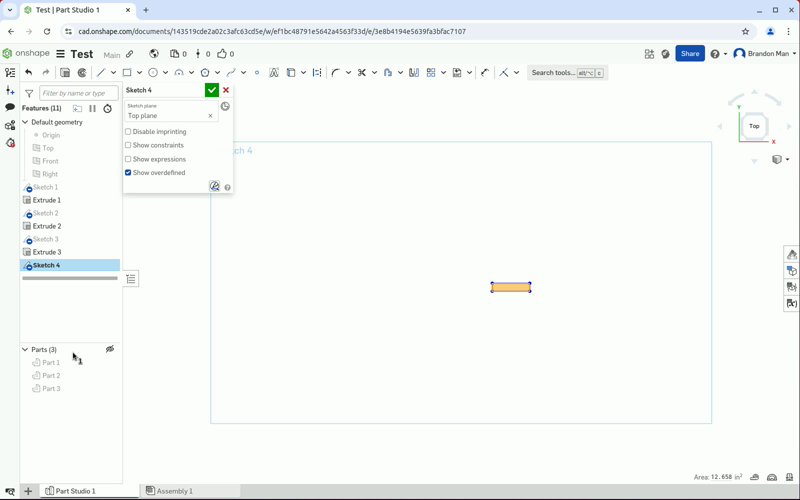
key(shift+y)
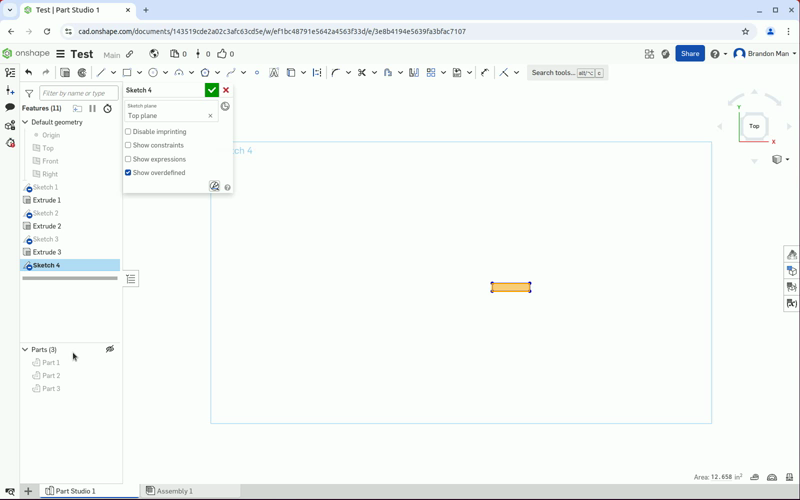
key(shift+e)
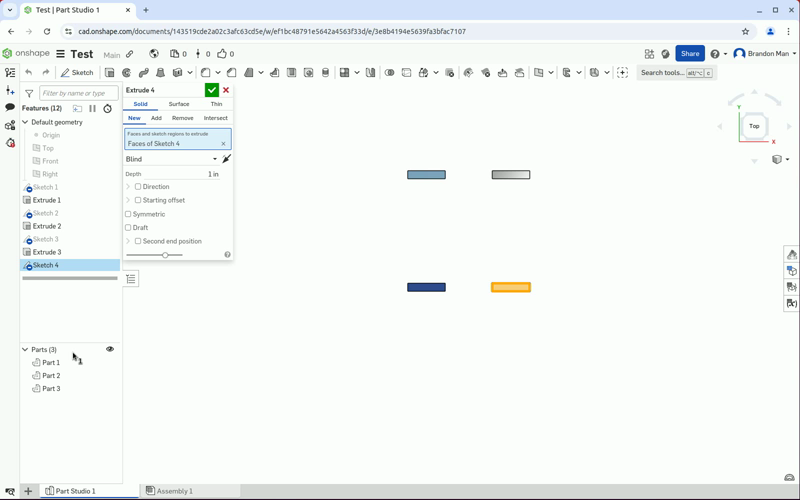
mouse_move(143, 106)
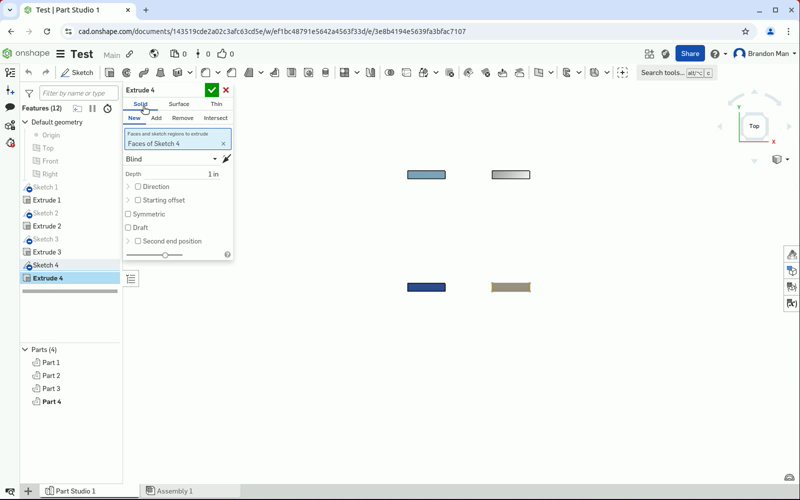
click(143, 106)
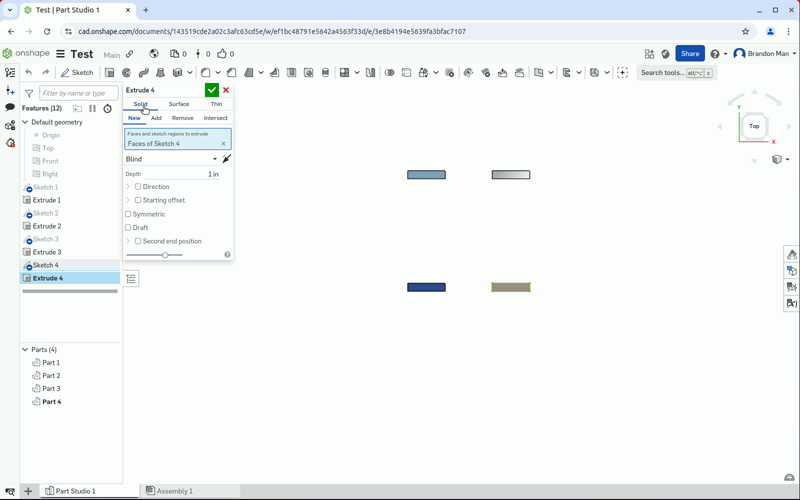
mouse_move(137, 120)
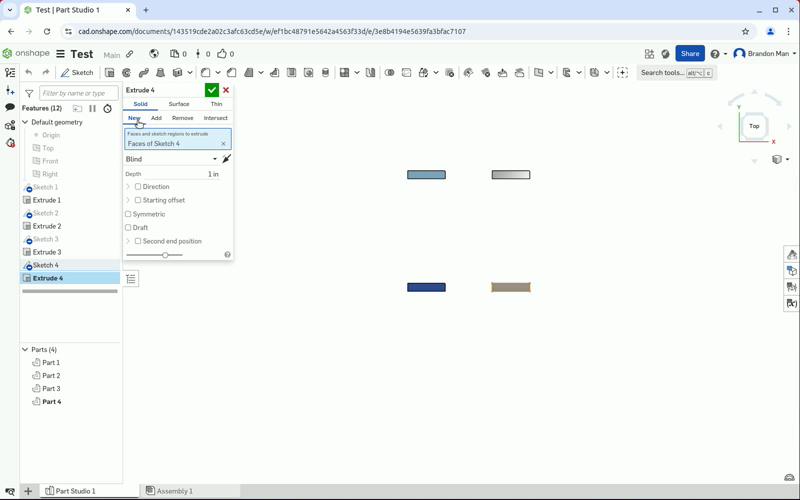
click(137, 120)
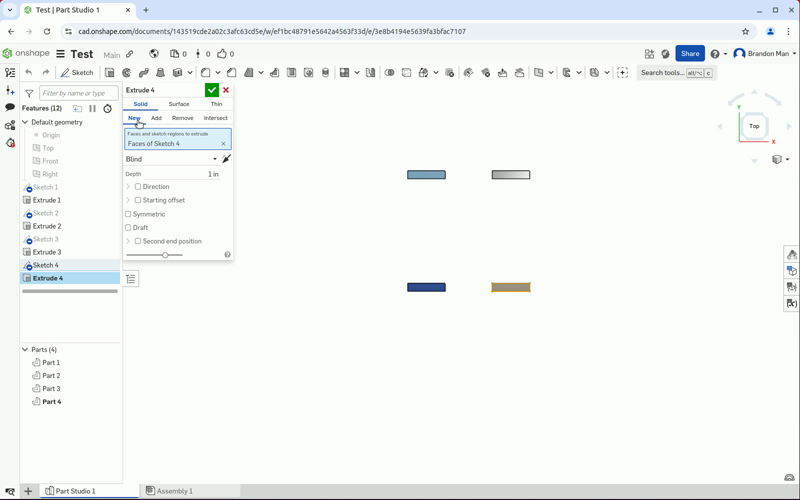
key(tab, 4)
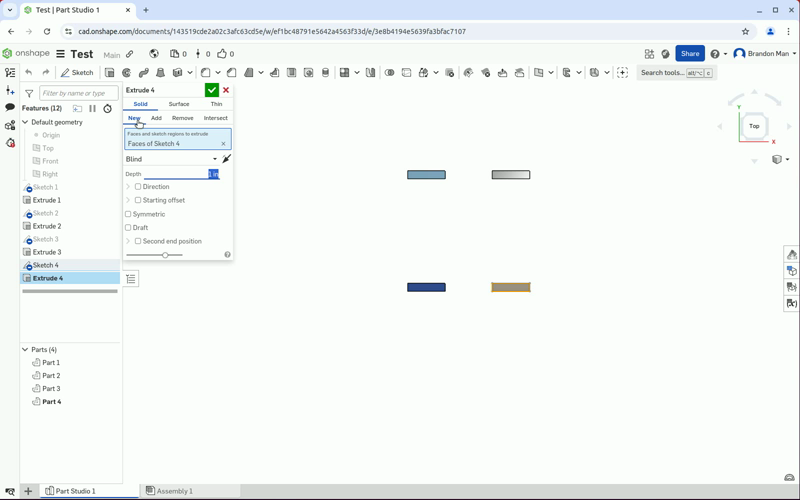
text(1.685)
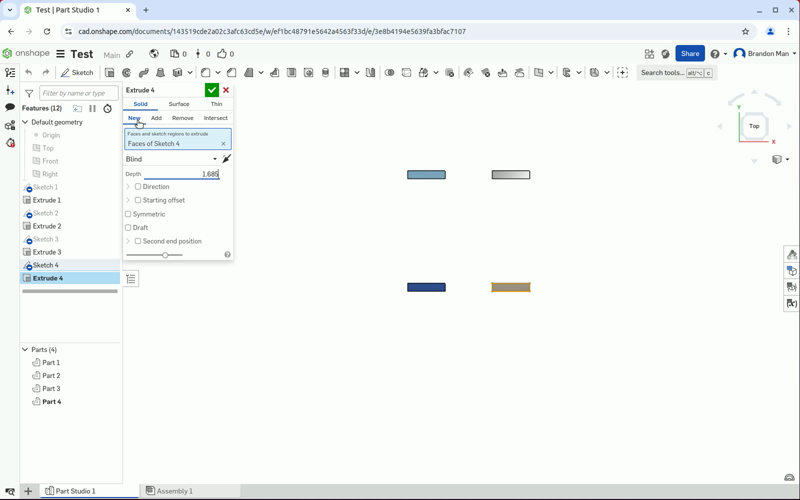
key(enter)
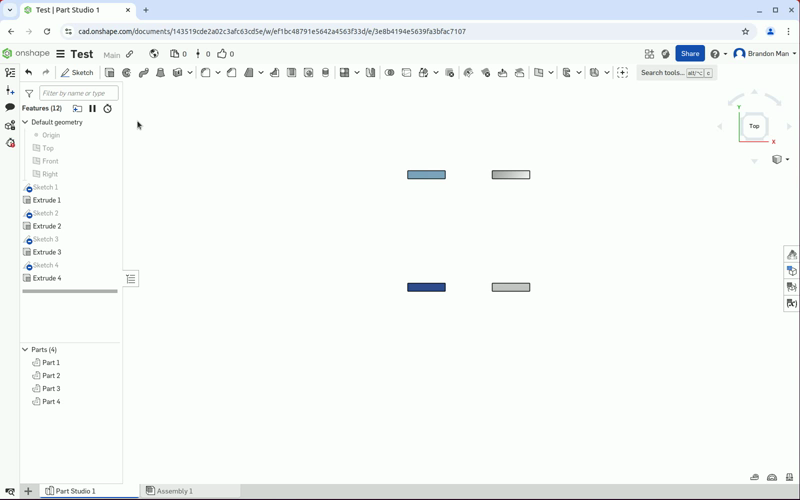
key(shift+h)
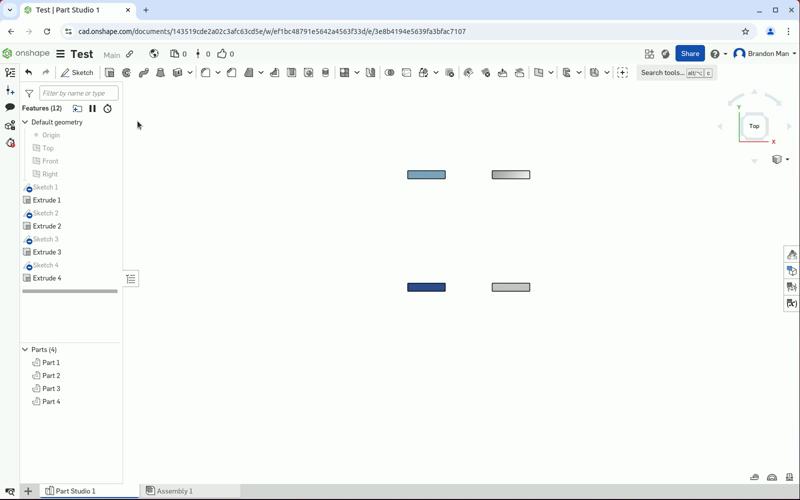
key(shift+h)
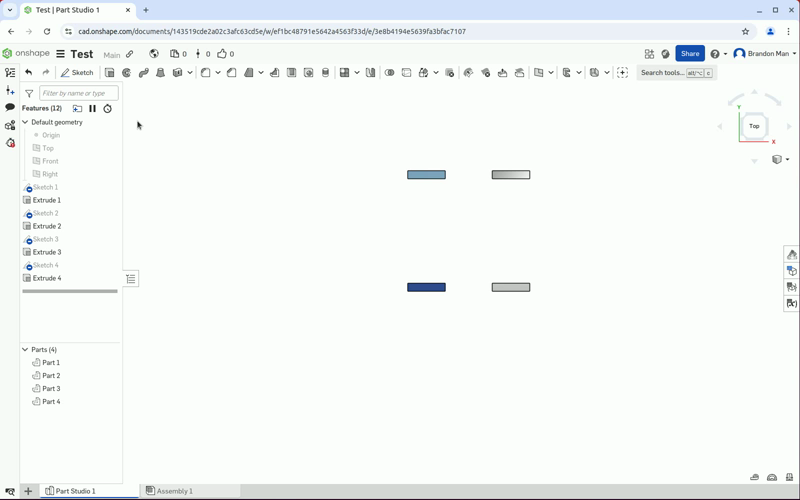
mouse_move(73, 189)
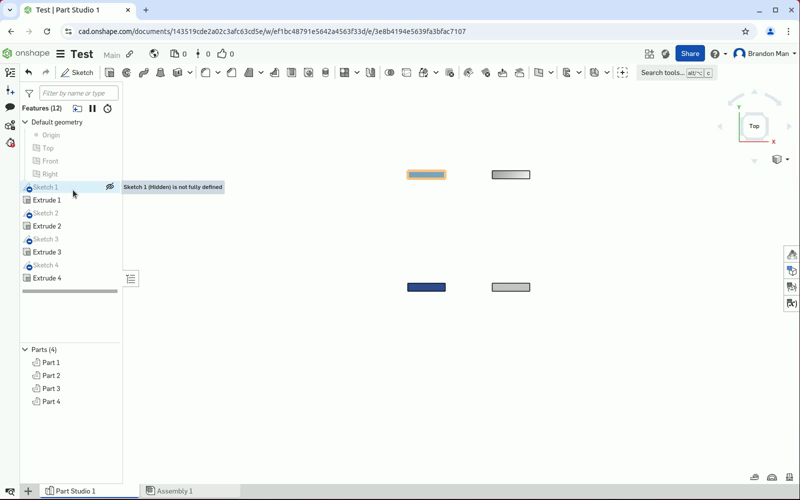
click(73, 189)
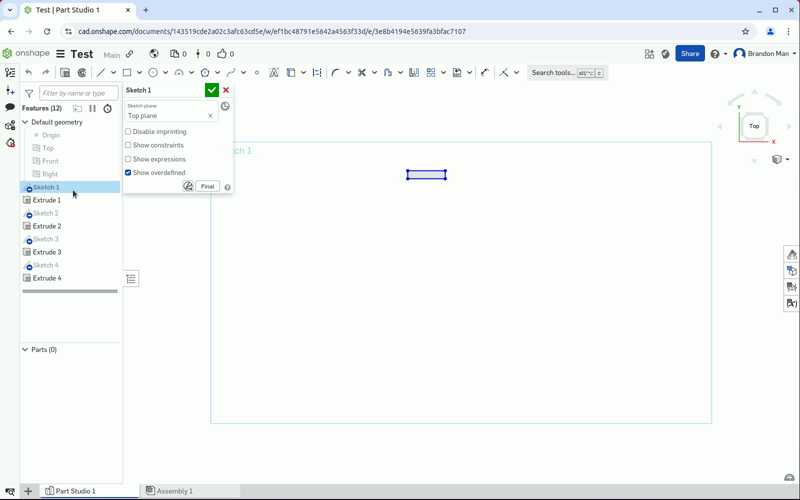
mouse_move(229, 92)
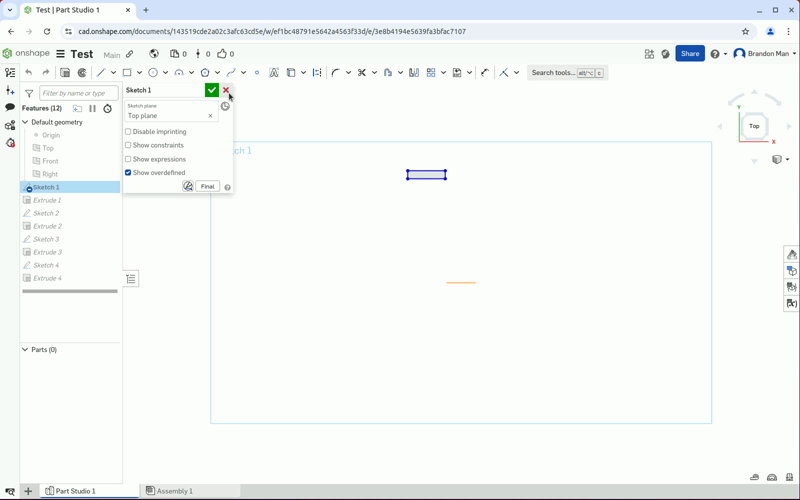
click(229, 92)
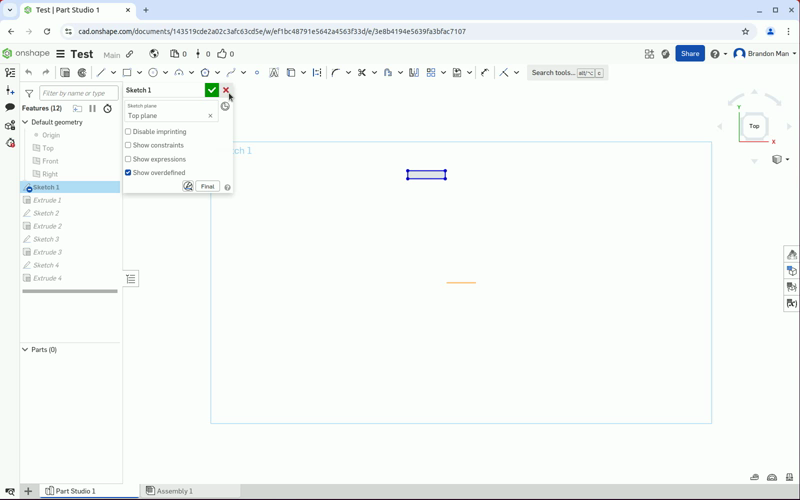
key(shift+s)
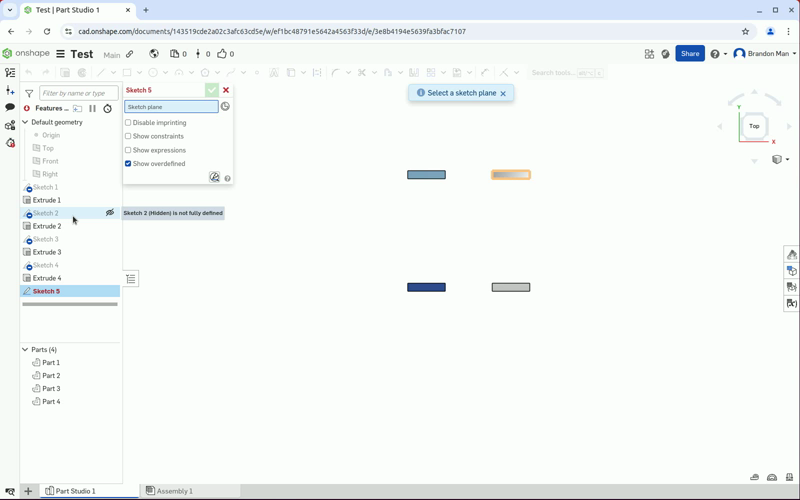
scroll(3)
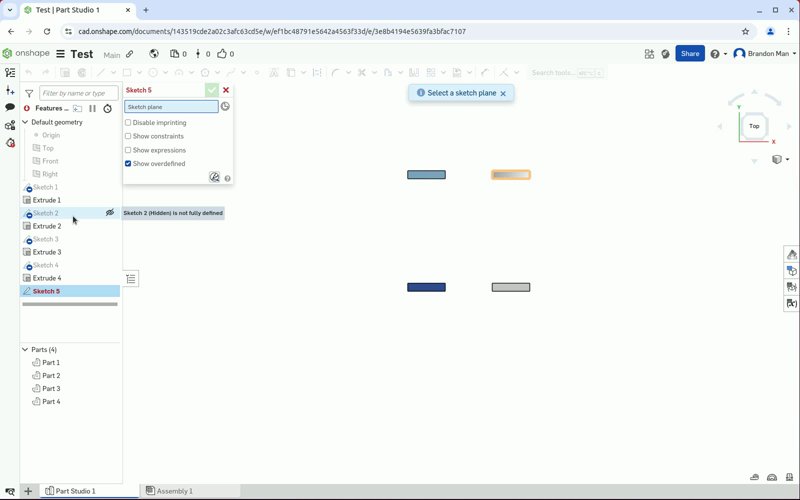
mouse_move(73, 150)
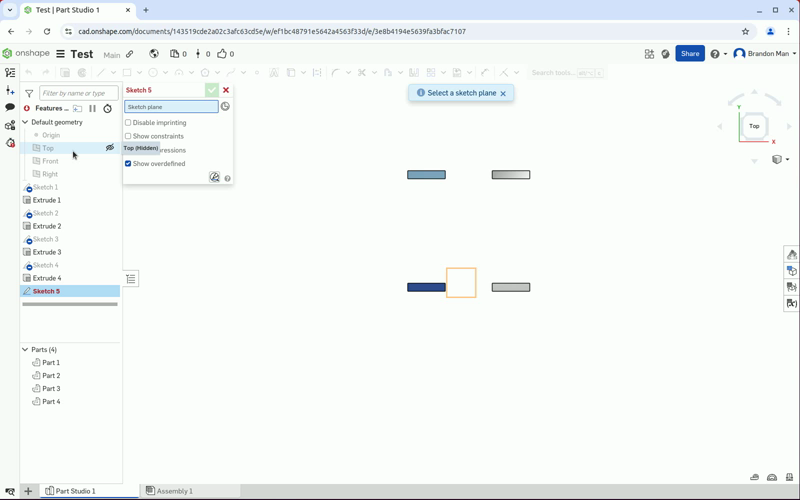
click(73, 150)
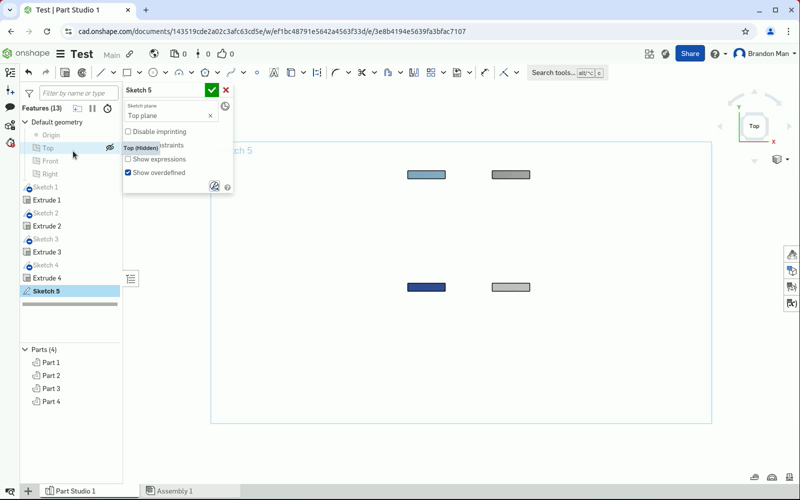
mouse_move(73, 352)
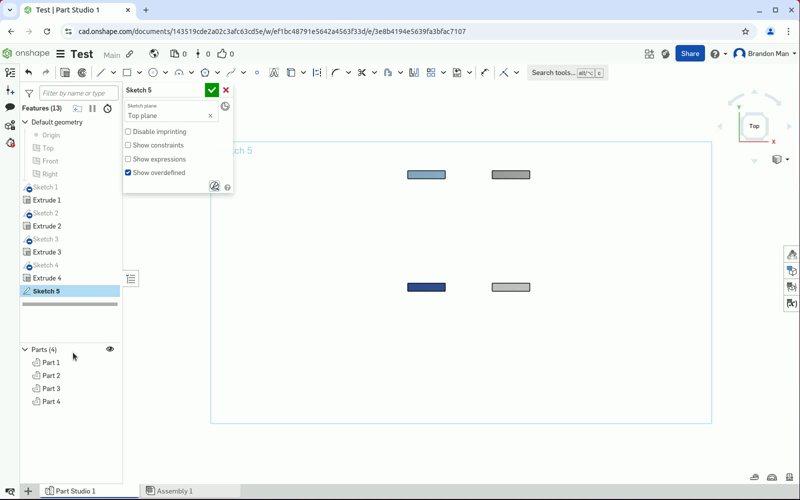
key(y)
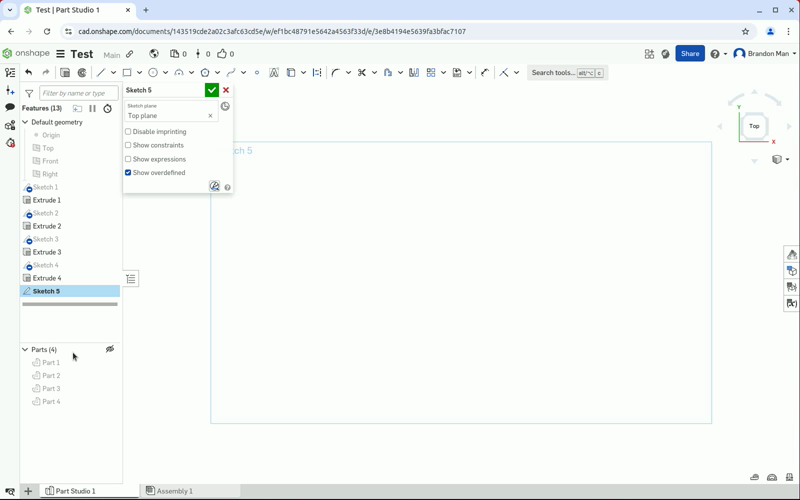
key(l)
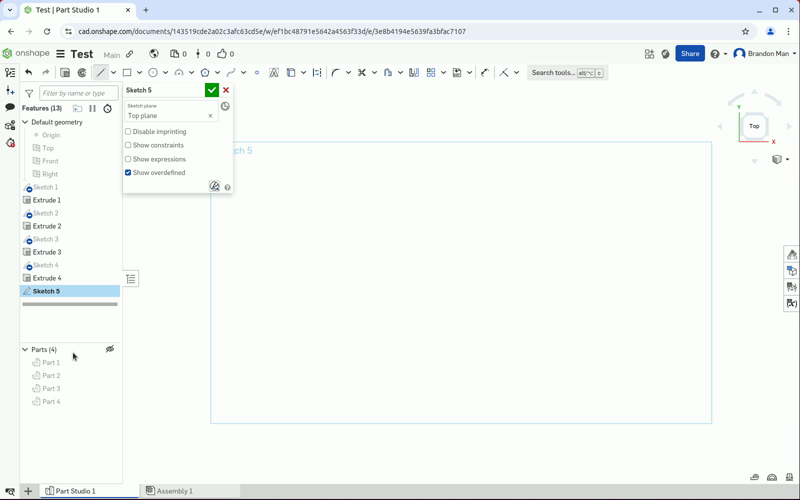
key_down(shift)
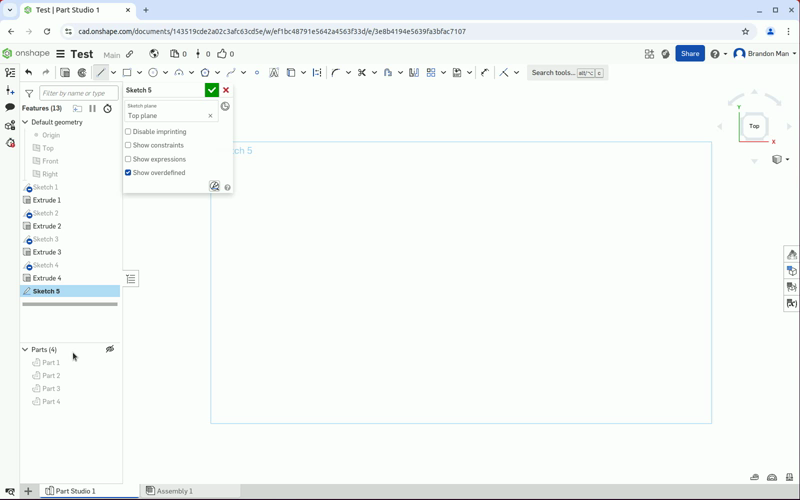
mouse_move(349, 282)
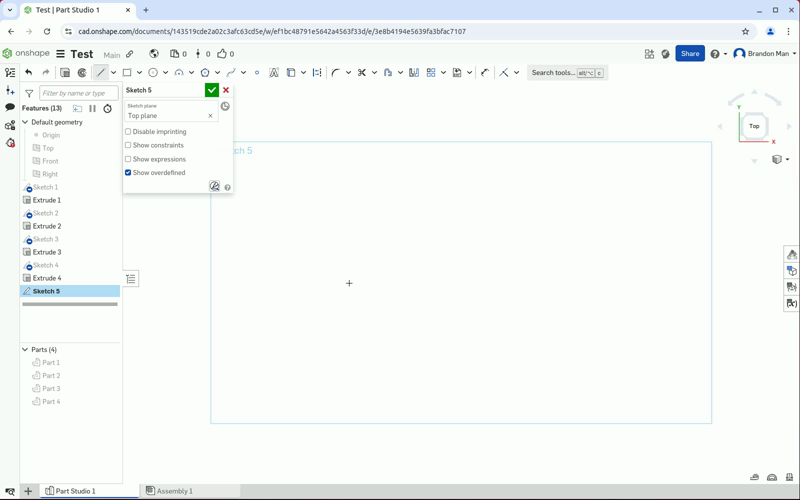
click(349, 282)
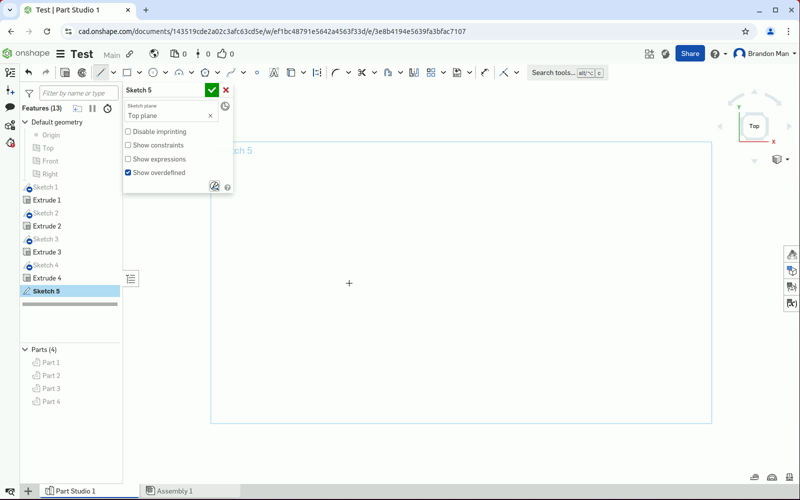
key_up(shift)
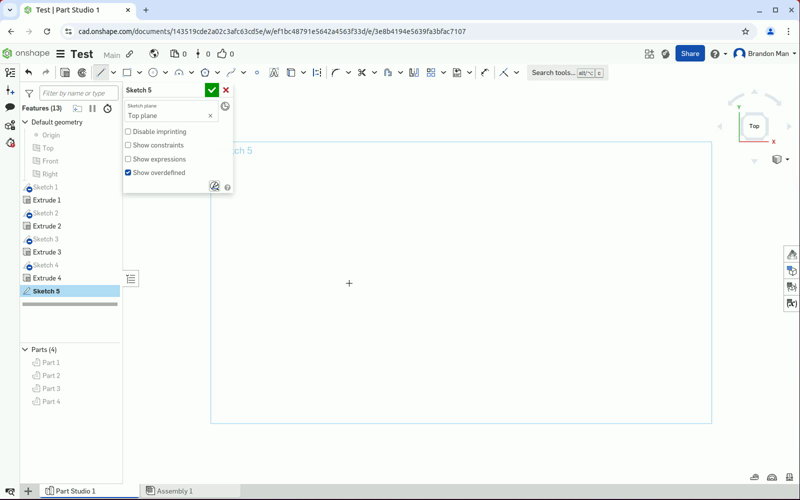
key_down(shift)
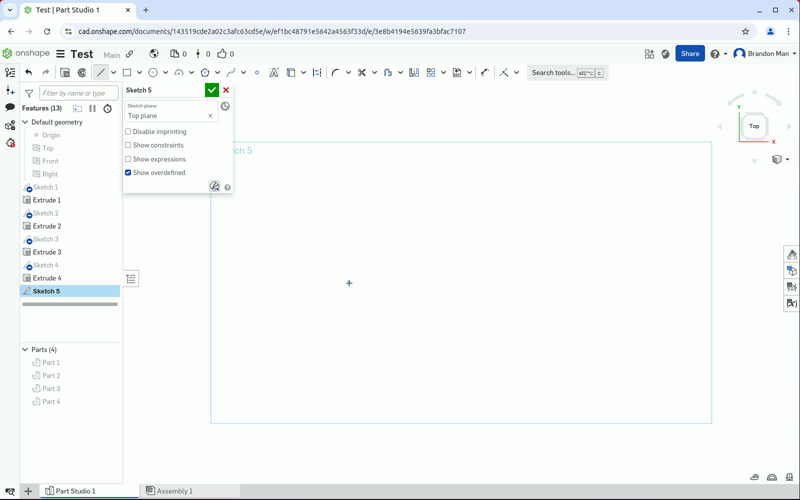
mouse_move(379, 282)
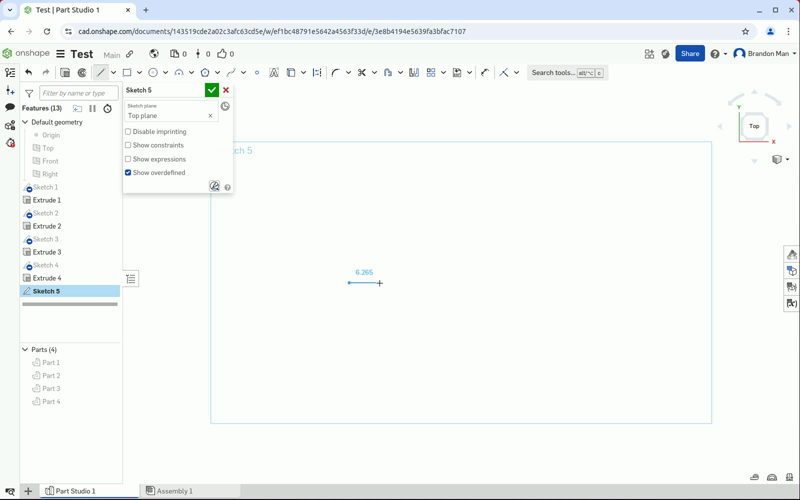
mouse_move(407, 282)
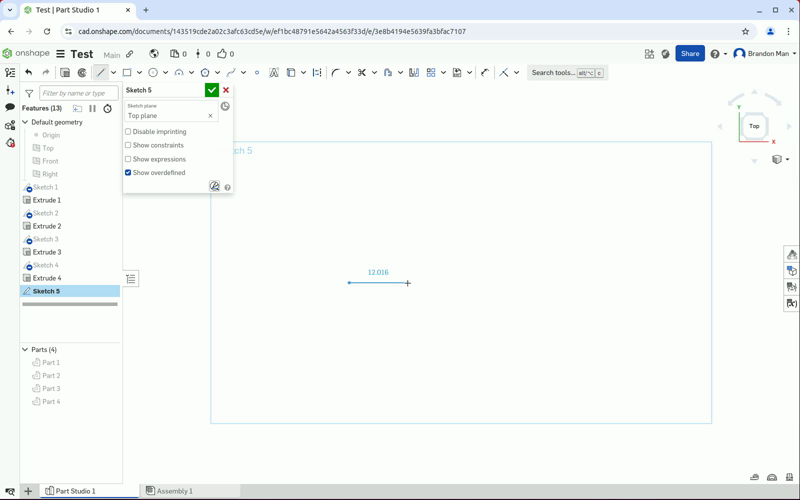
click(407, 282)
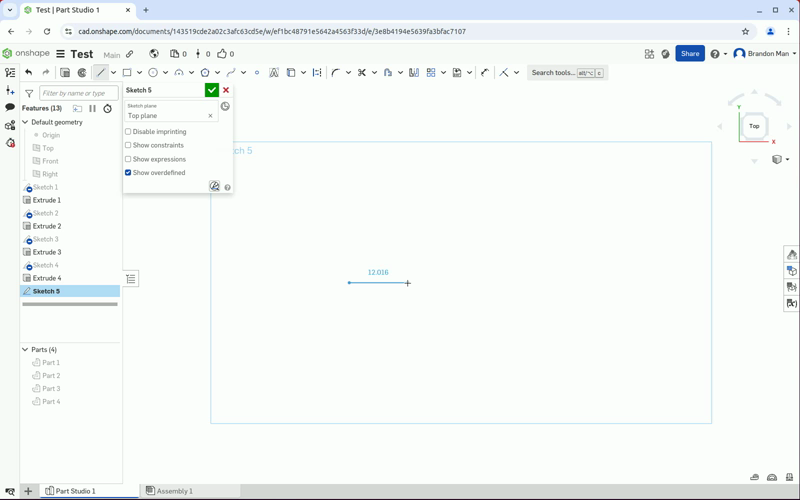
key_up(shift)
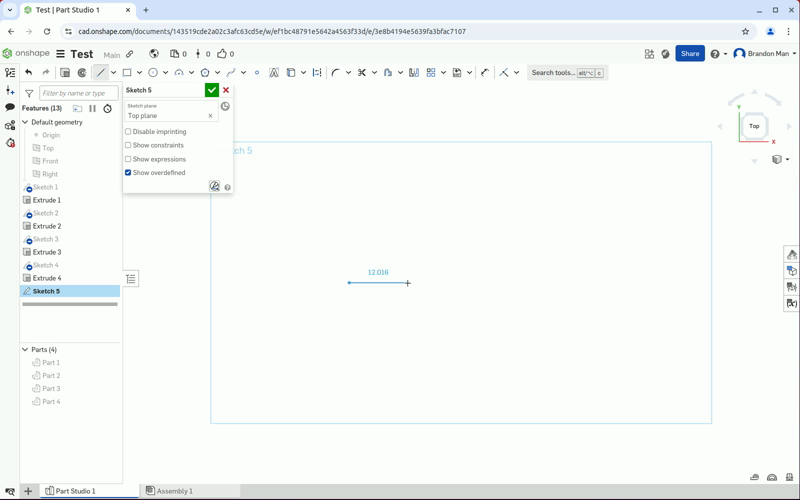
key_down(shift)
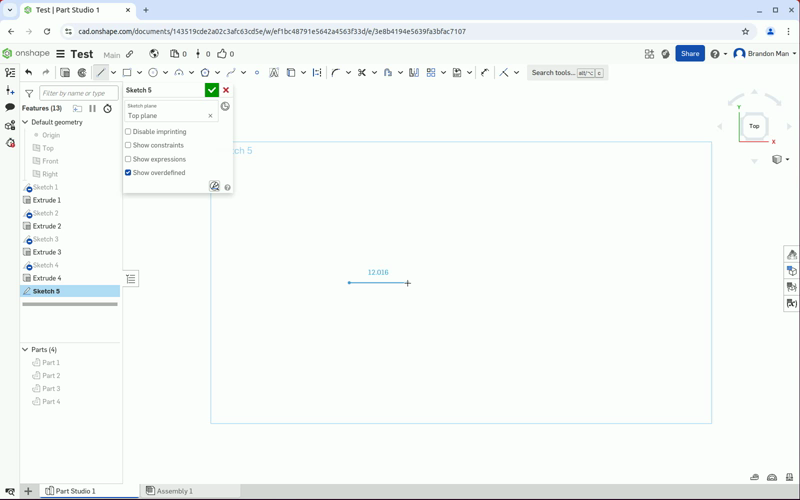
mouse_move(437, 282)
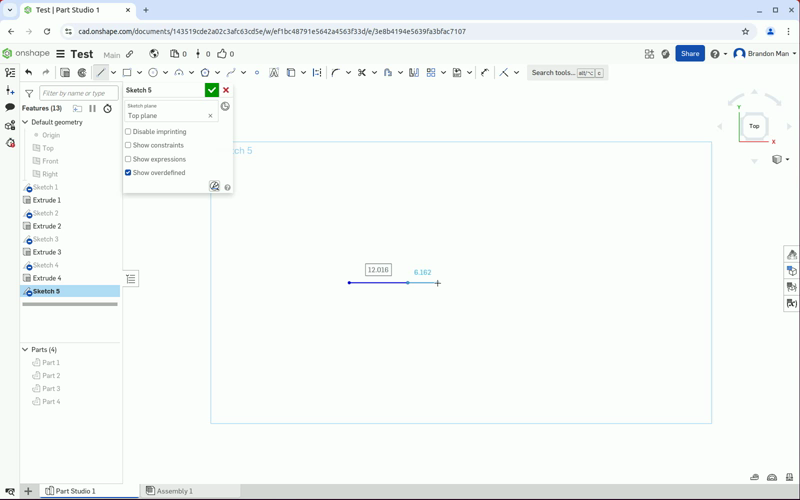
mouse_move(443, 282)
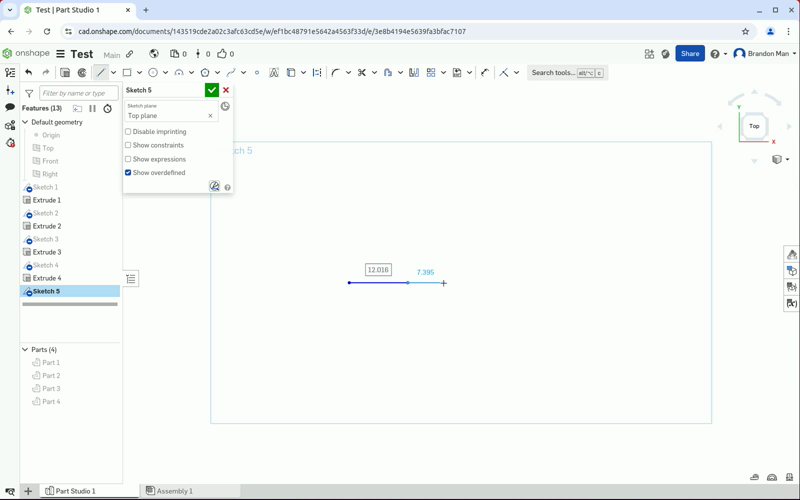
click(443, 282)
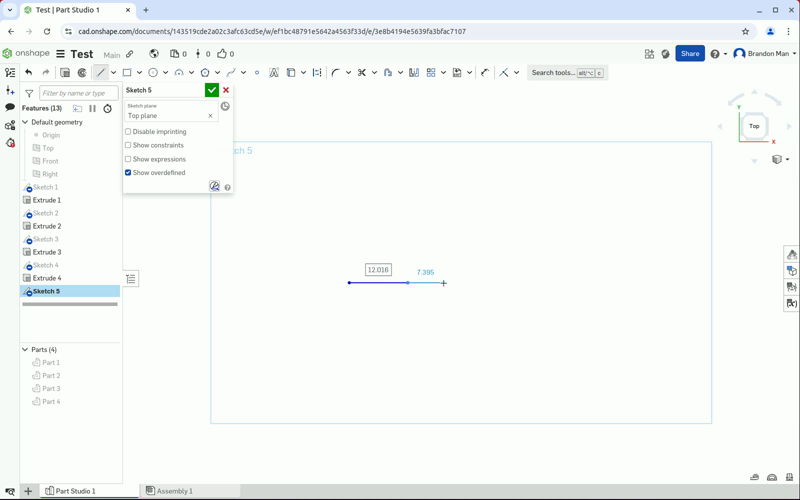
key_up(shift)
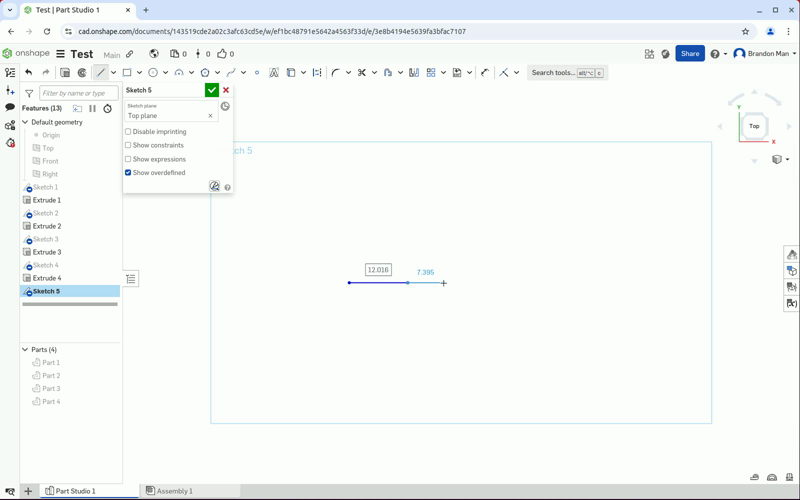
key_down(shift)
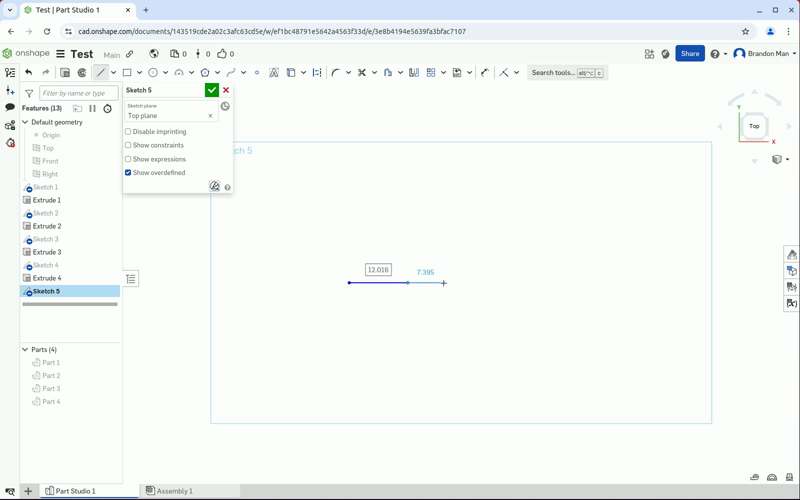
mouse_move(473, 282)
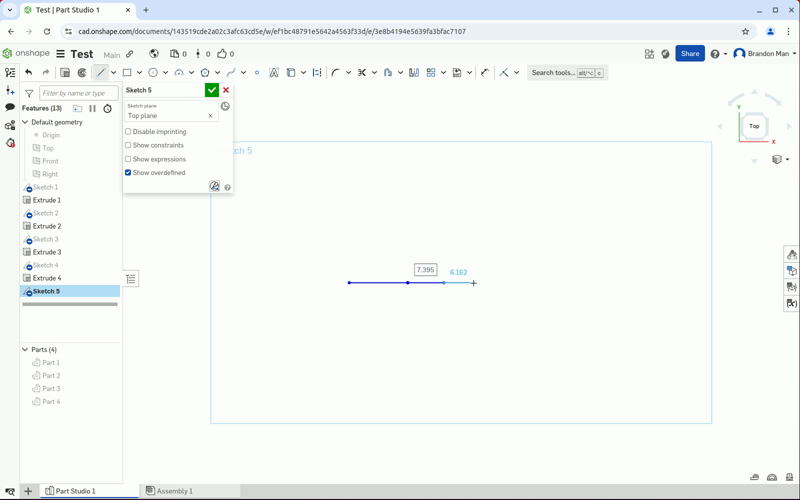
mouse_move(491, 282)
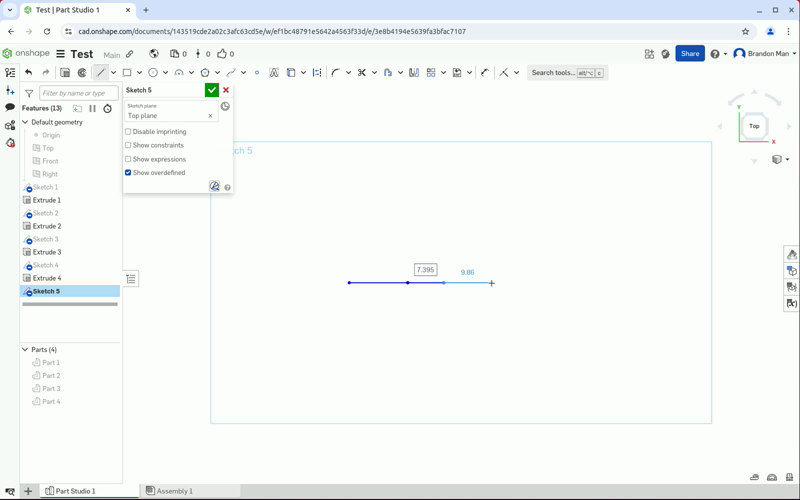
click(491, 282)
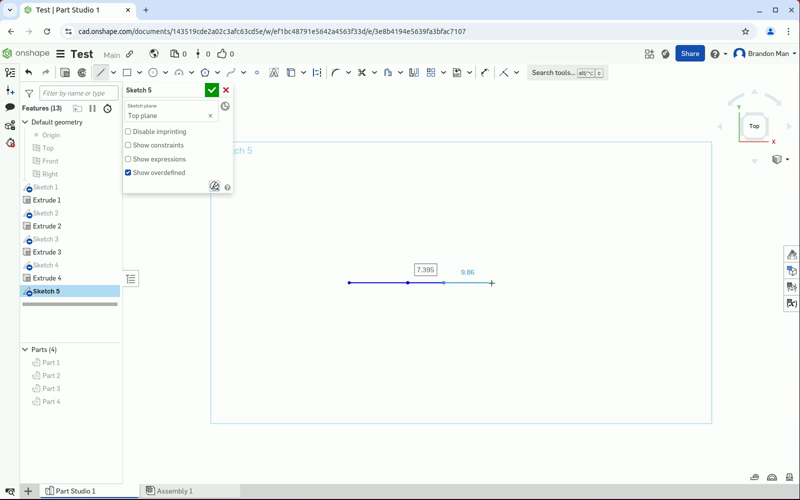
key_up(shift)
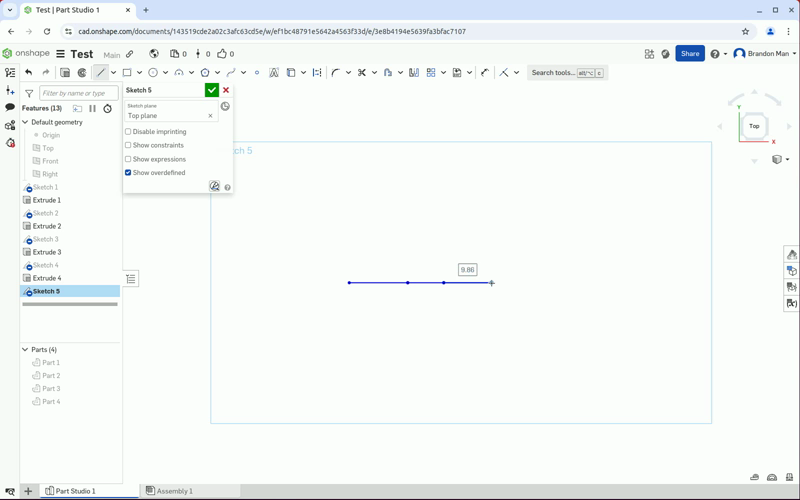
key_down(shift)
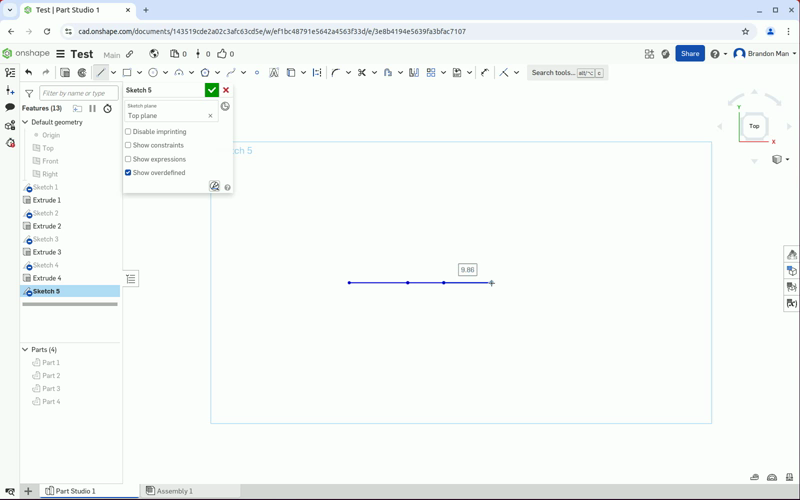
mouse_move(521, 282)
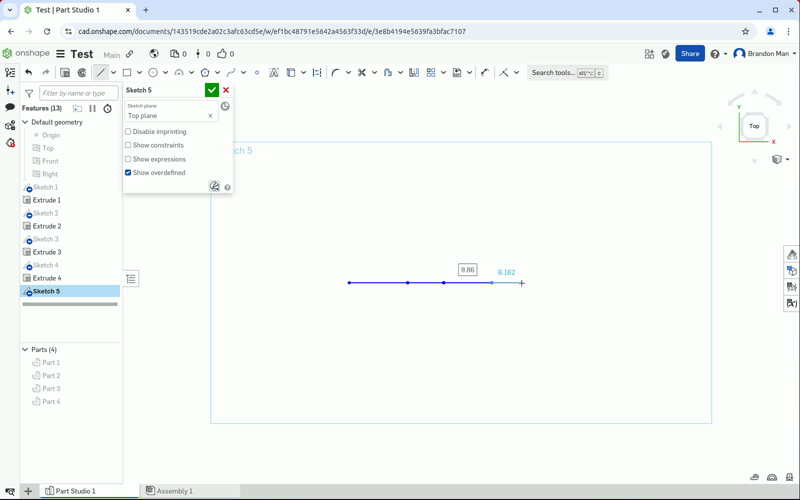
mouse_move(527, 282)
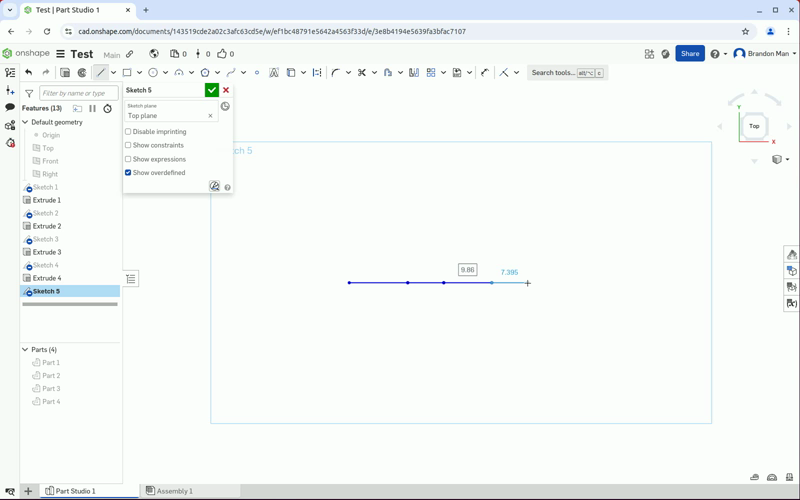
click(527, 282)
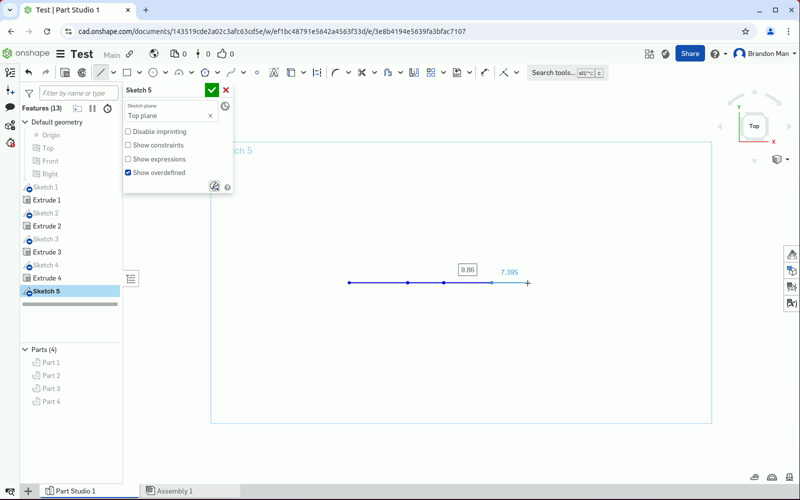
key_up(shift)
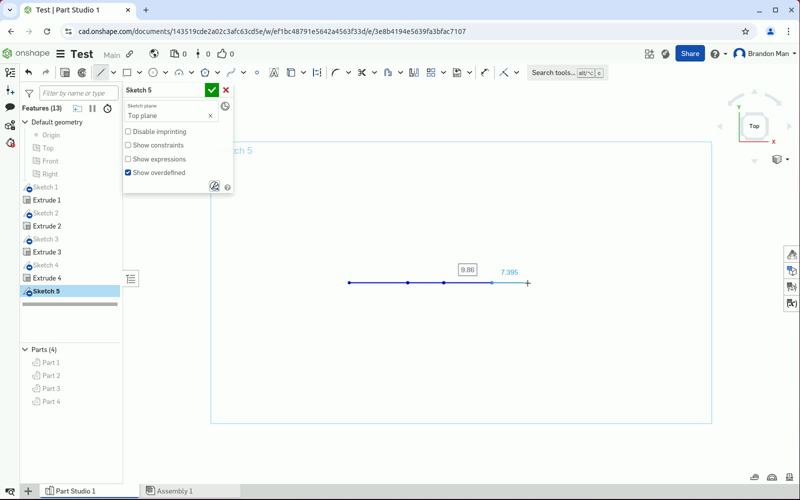
key_down(shift)
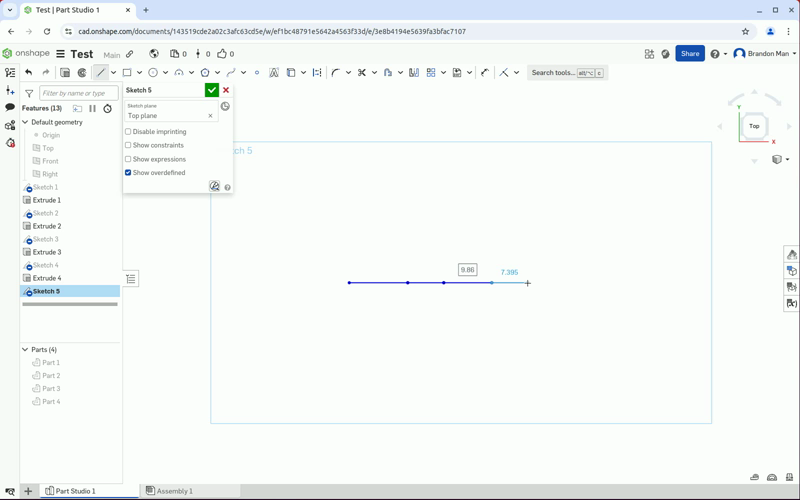
mouse_move(557, 282)
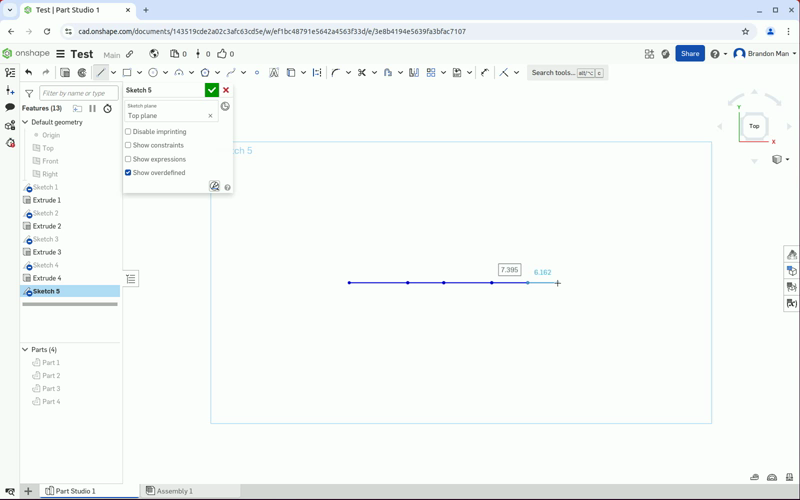
mouse_move(539, 282)
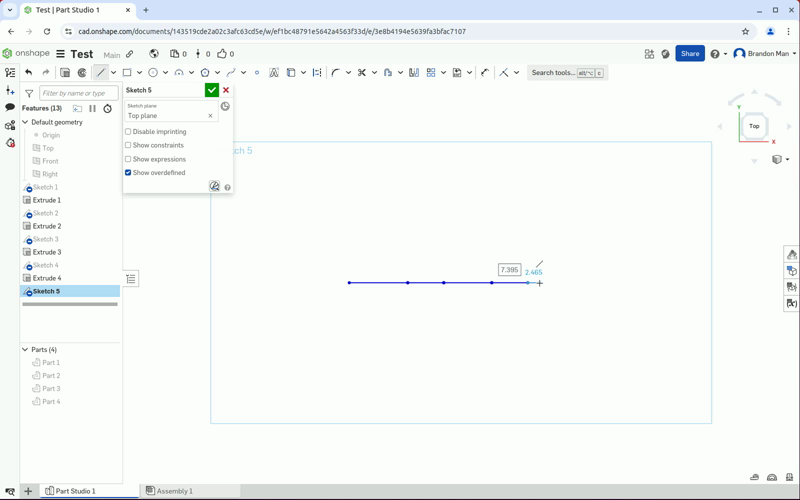
click(539, 282)
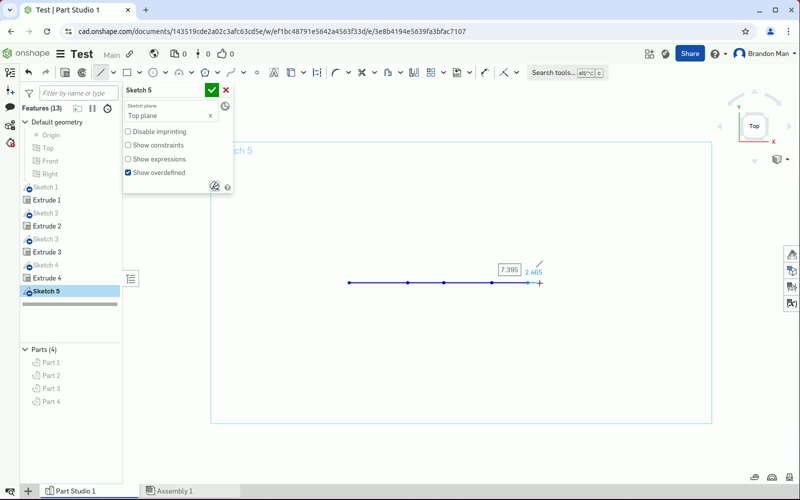
key_up(shift)
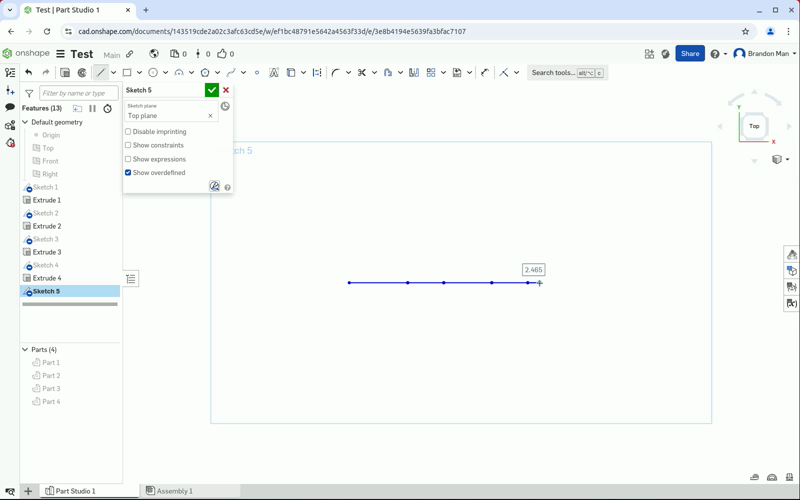
key_down(shift)
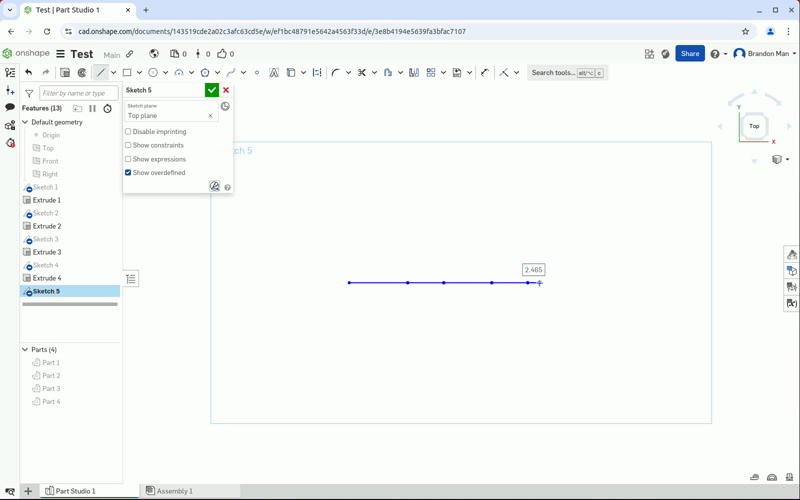
mouse_move(539, 178)
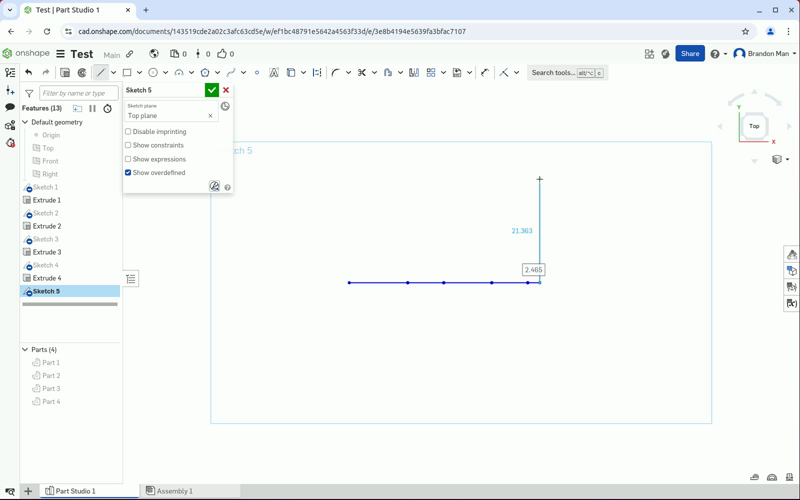
click(539, 178)
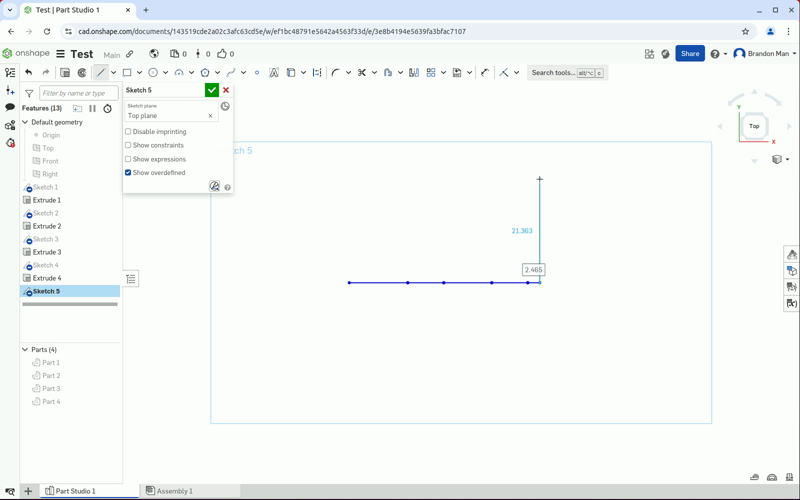
key_up(shift)
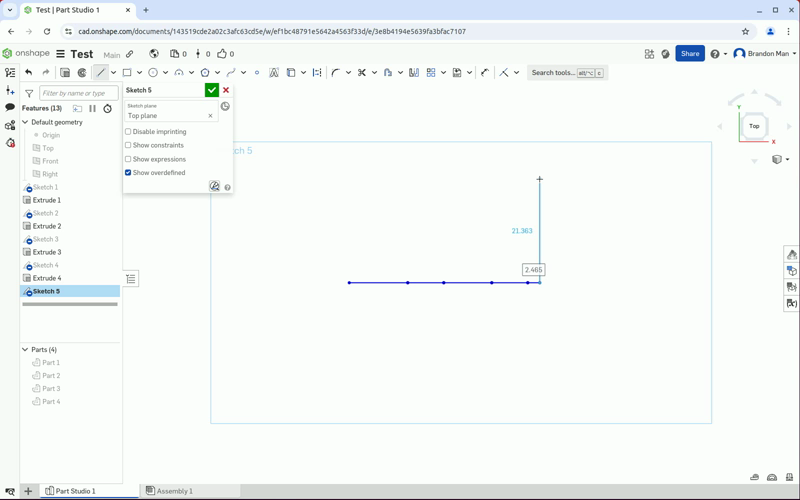
key_down(shift)
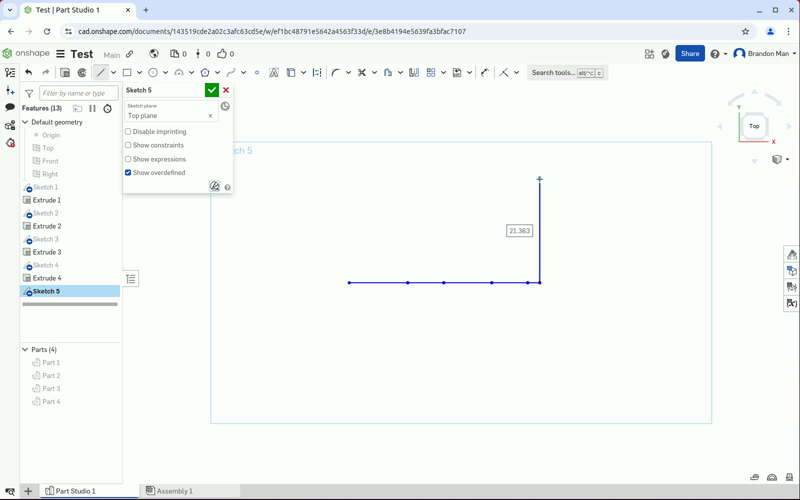
mouse_move(569, 178)
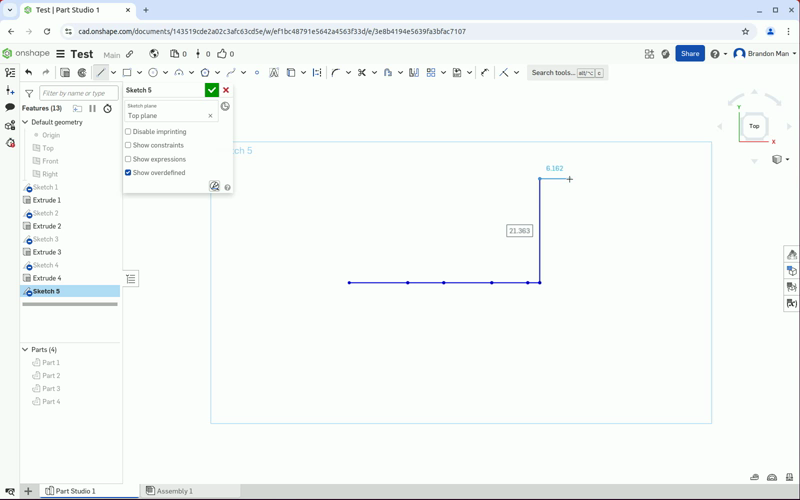
mouse_move(527, 178)
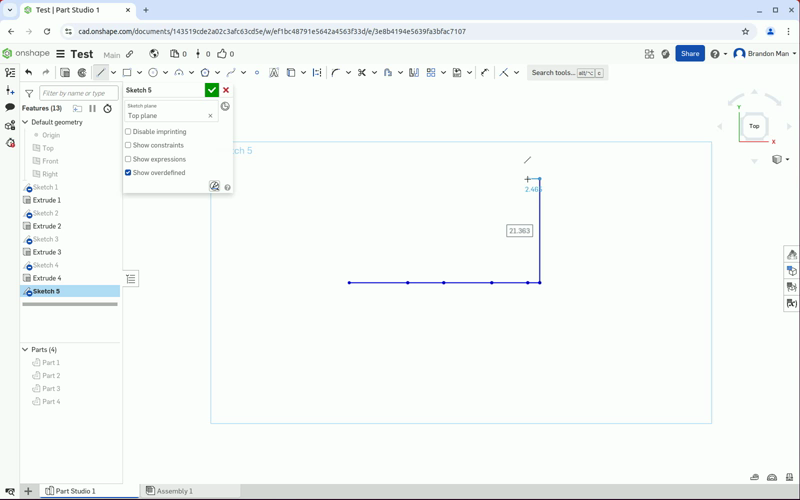
click(527, 178)
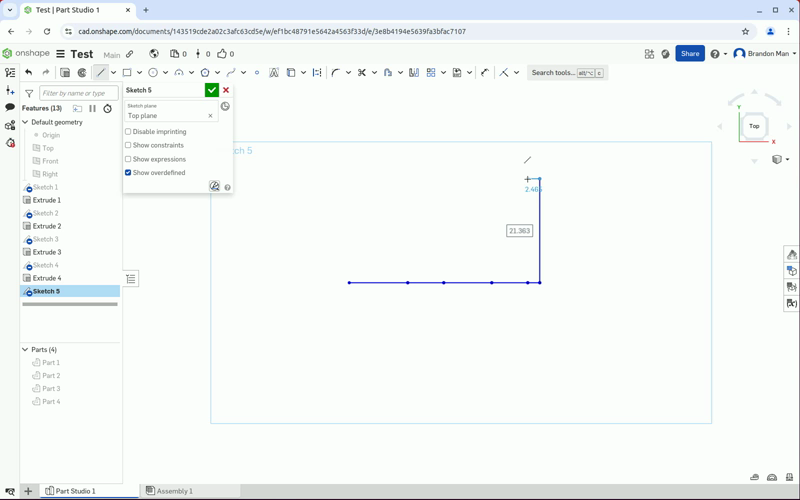
key_up(shift)
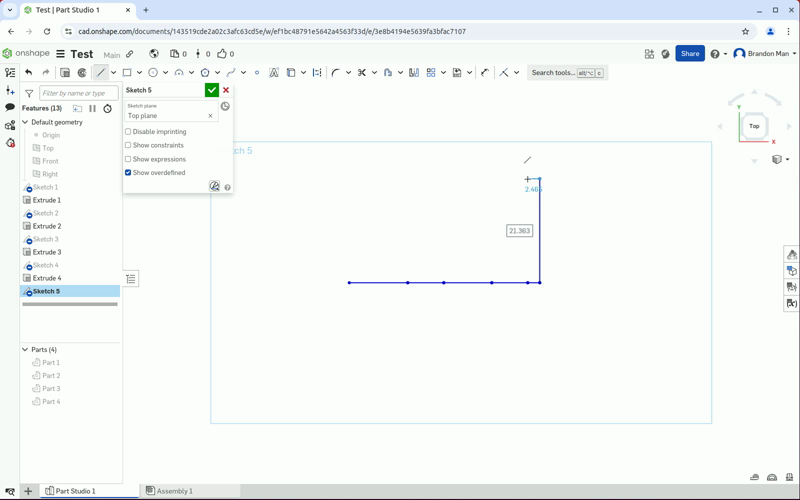
key_down(shift)
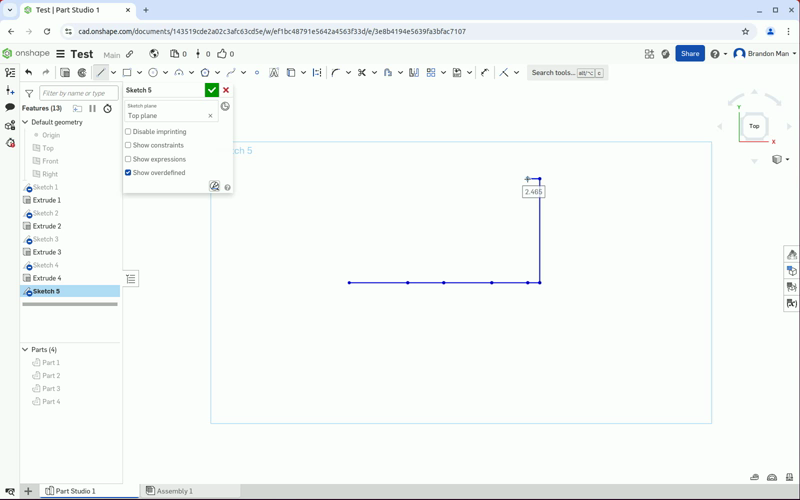
mouse_move(557, 178)
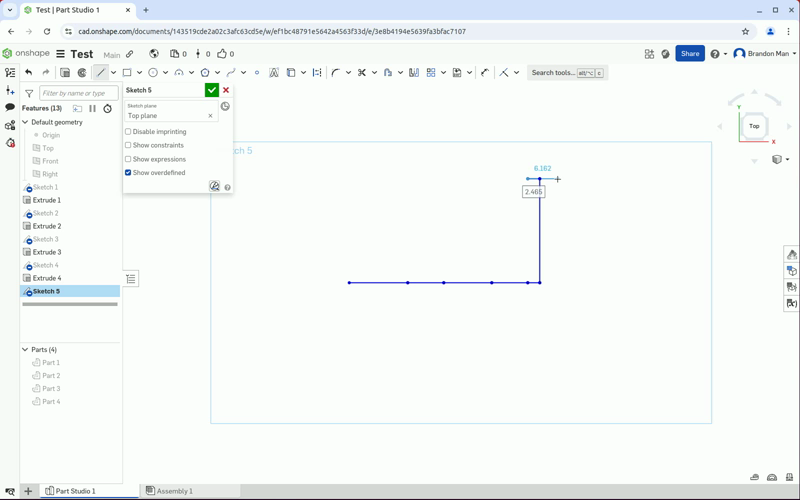
mouse_move(491, 178)
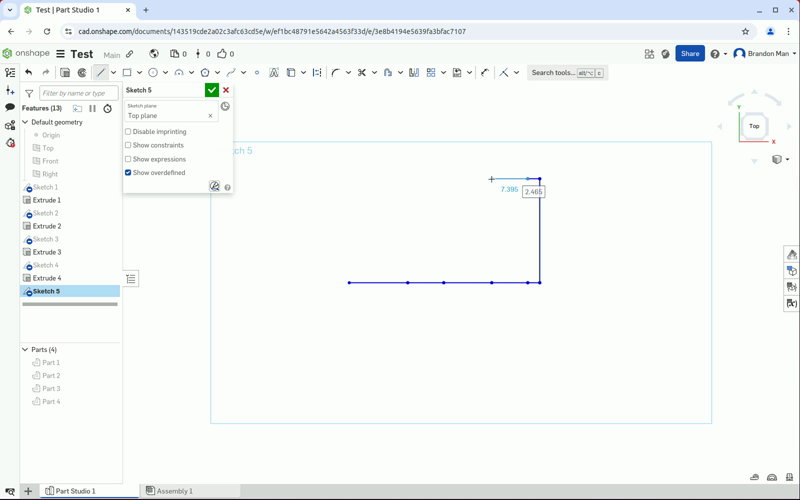
click(491, 178)
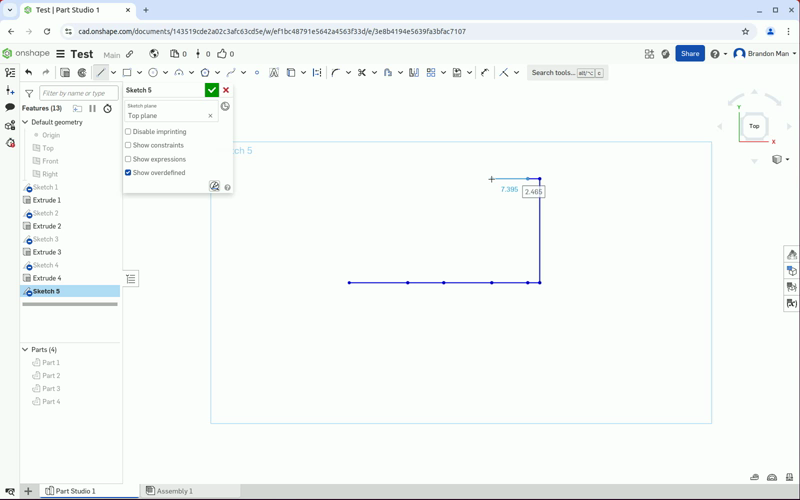
key_up(shift)
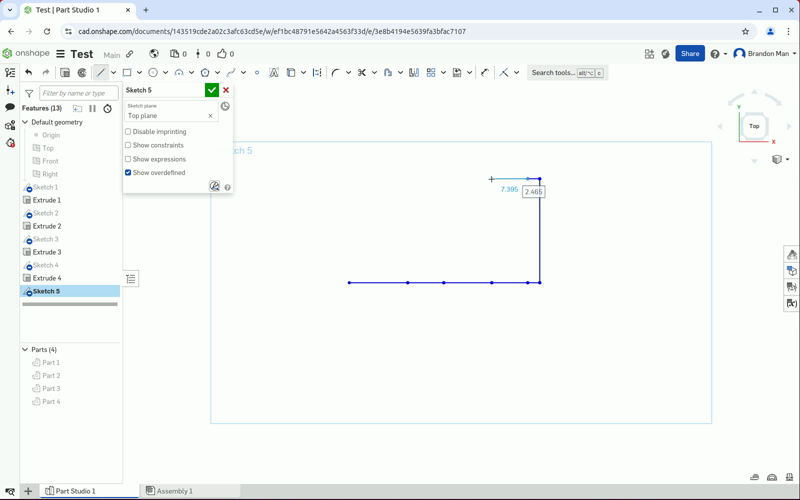
key_down(shift)
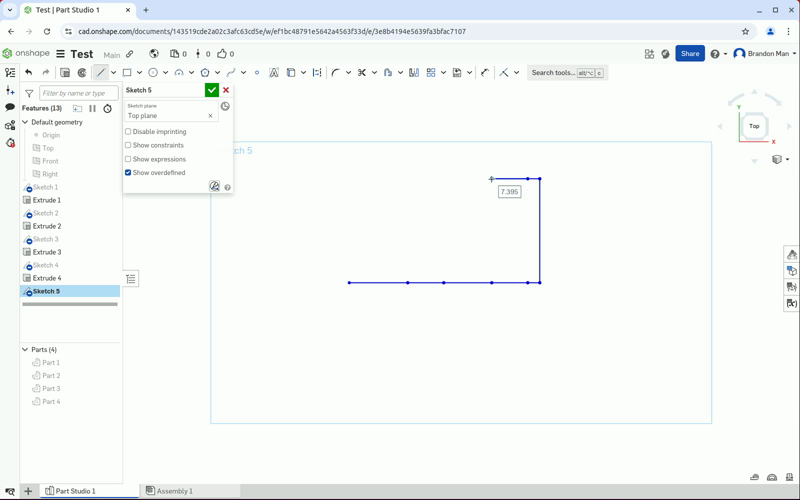
mouse_move(521, 178)
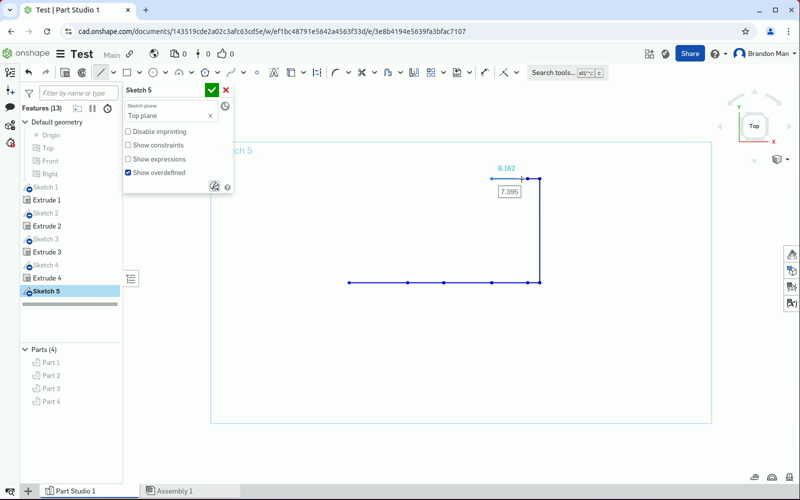
mouse_move(443, 178)
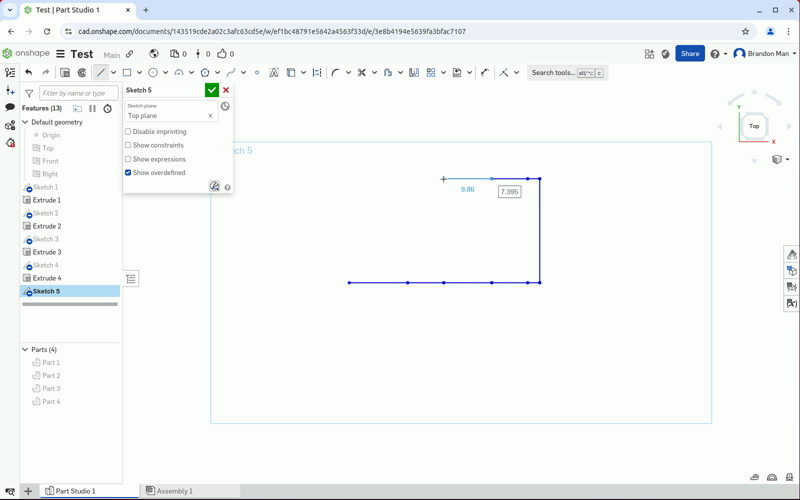
click(443, 178)
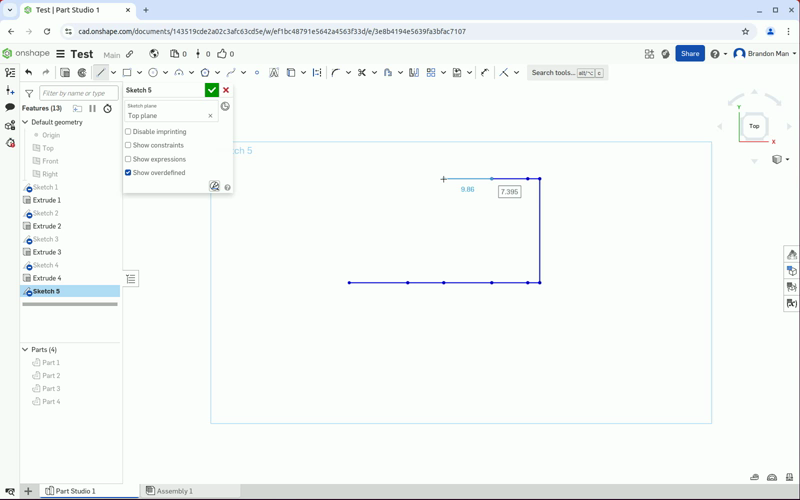
key_up(shift)
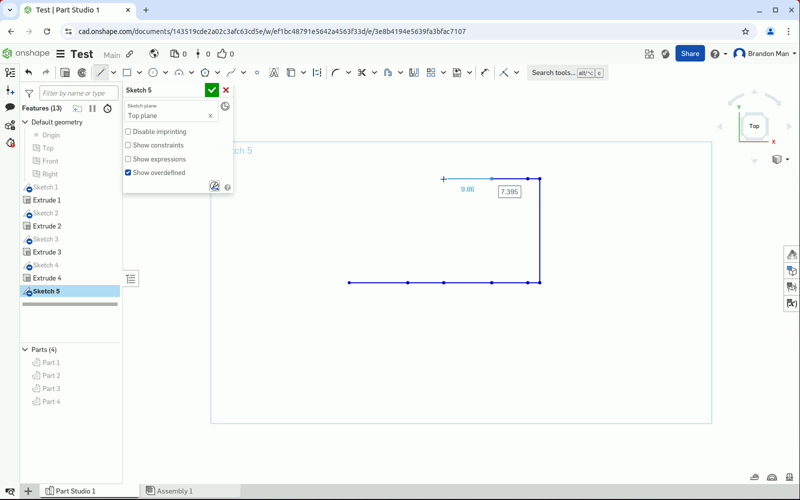
key_down(shift)
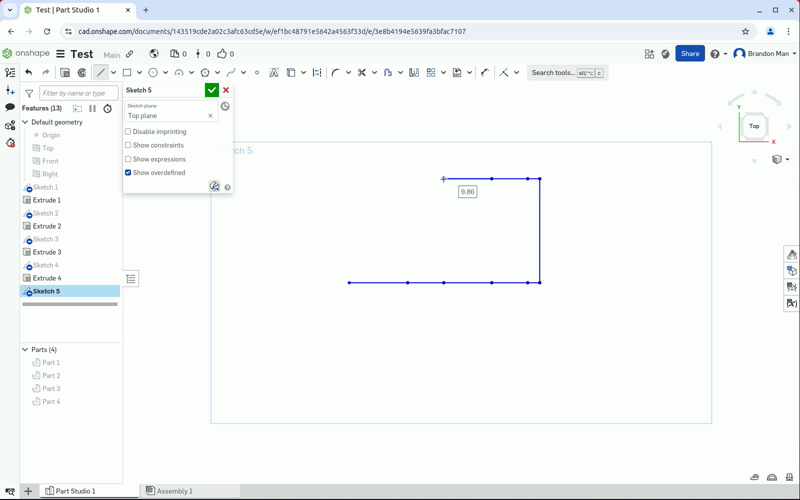
mouse_move(473, 178)
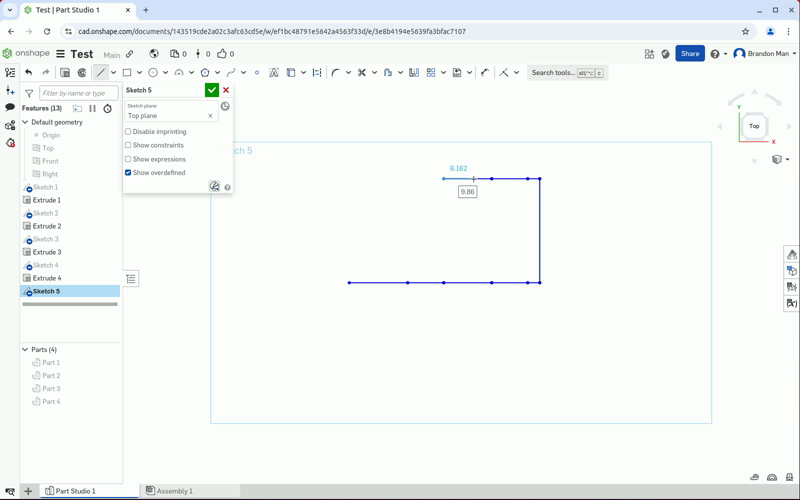
mouse_move(407, 178)
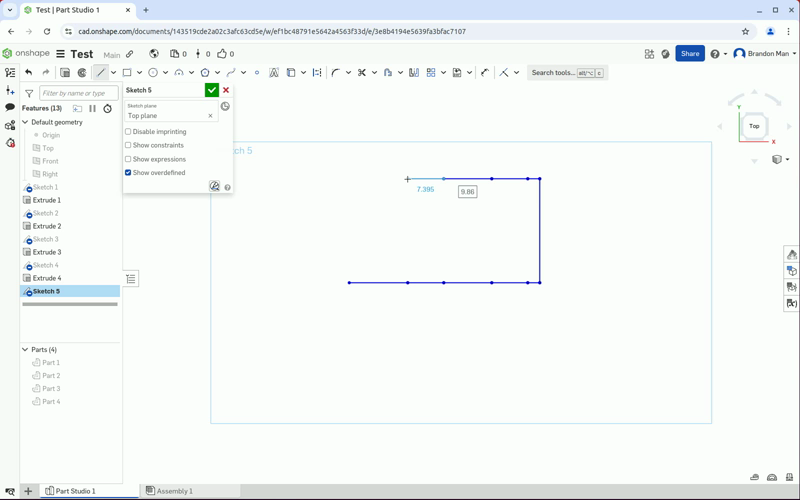
click(407, 178)
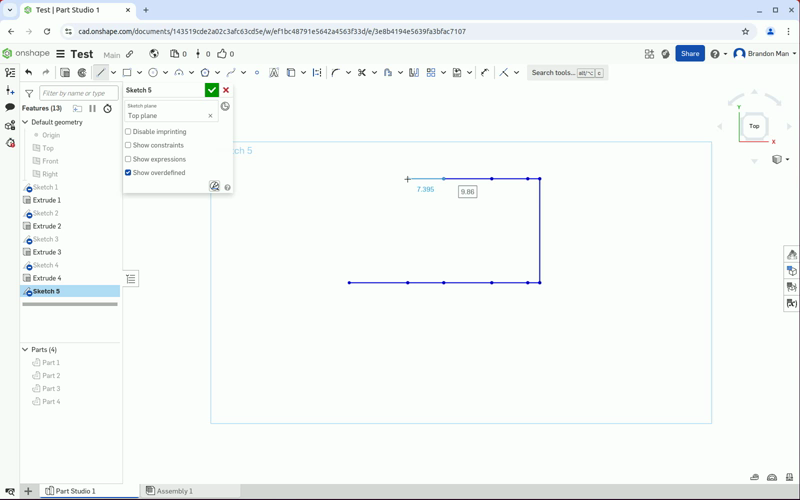
key_up(shift)
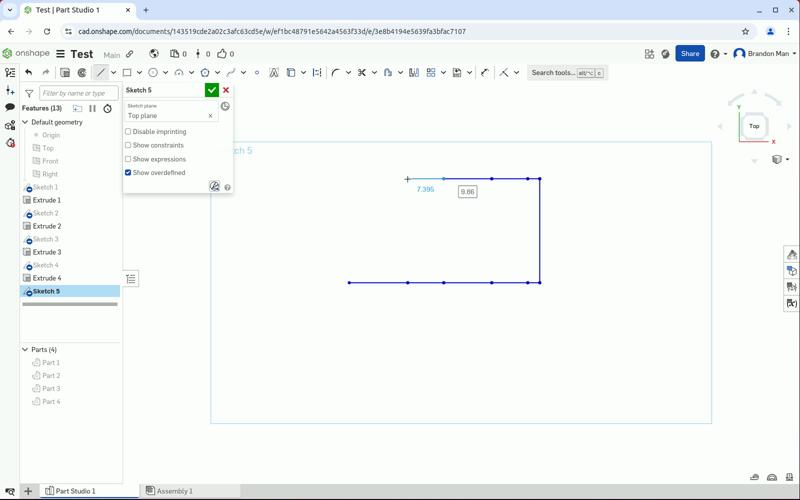
key_down(shift)
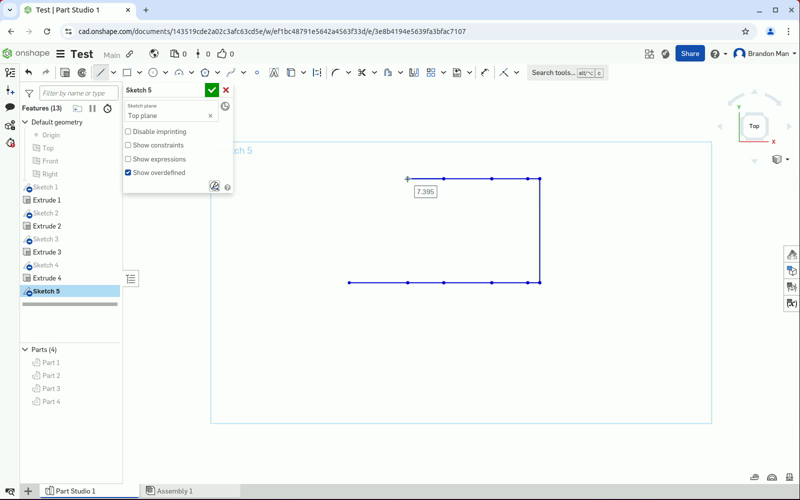
mouse_move(437, 178)
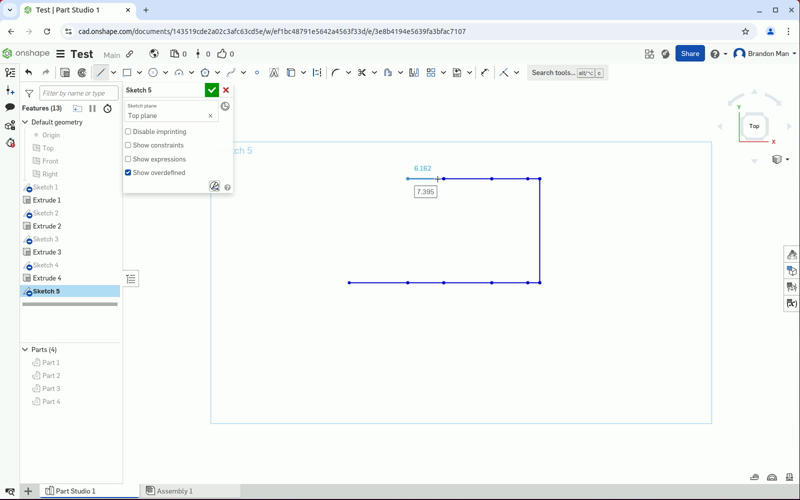
mouse_move(349, 178)
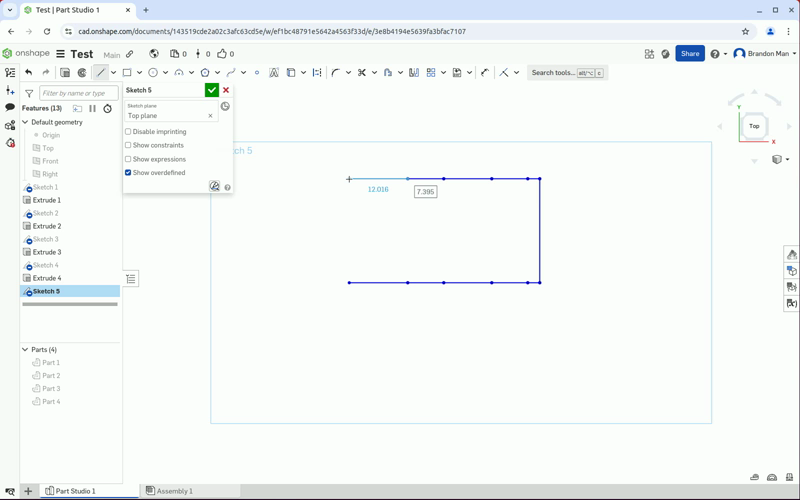
click(349, 178)
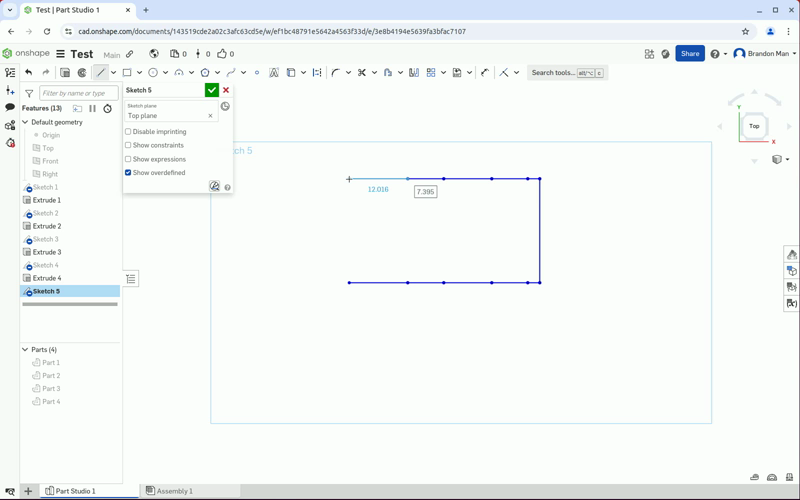
key_up(shift)
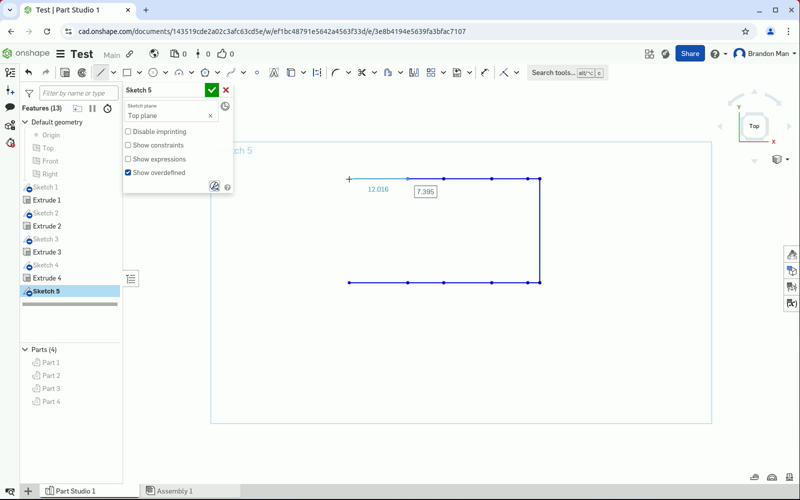
key_down(shift)
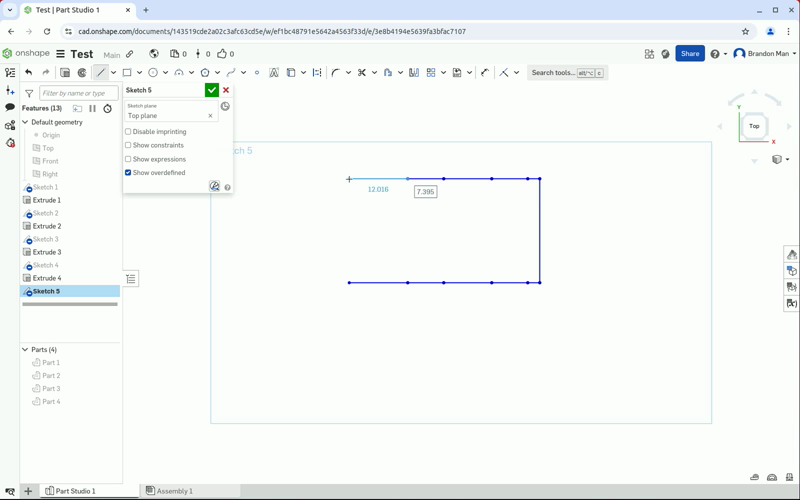
mouse_move(349, 282)
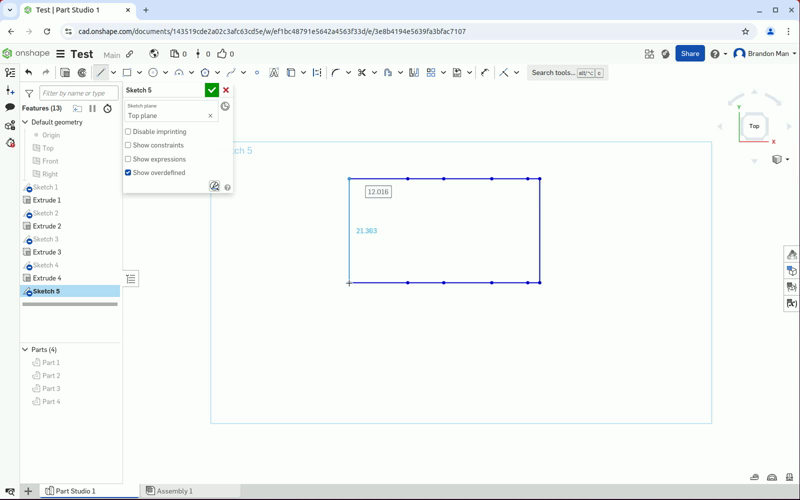
key_up(shift)
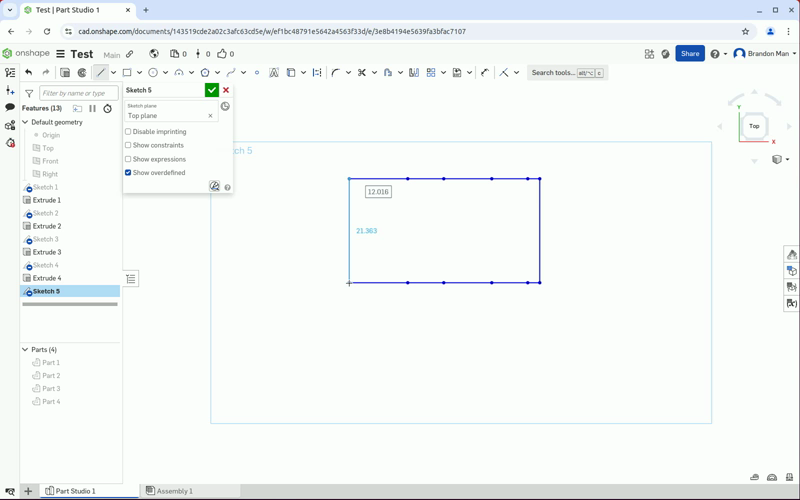
click(349, 282)
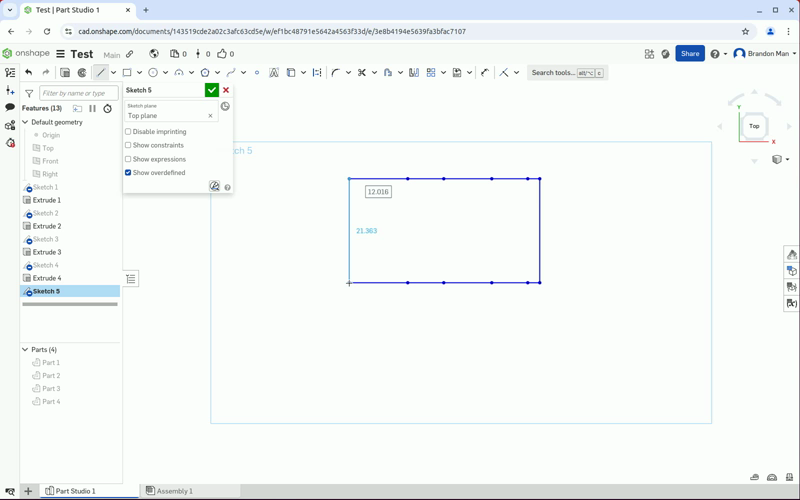
key(esc)
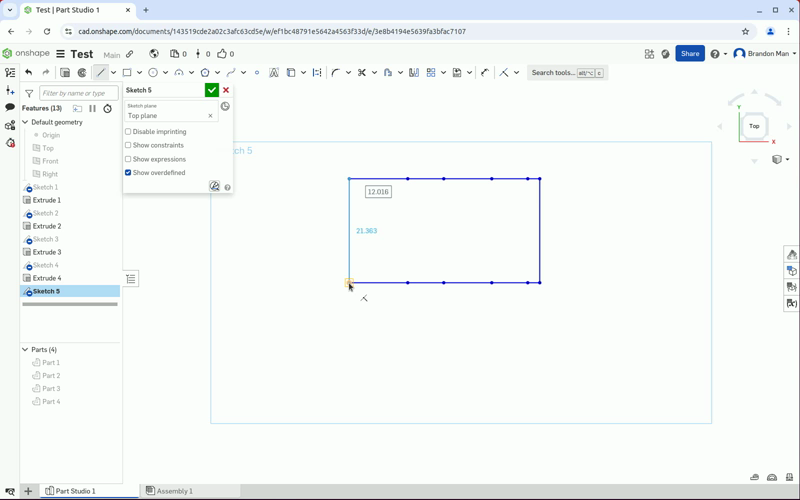
mouse_move(438, 216)
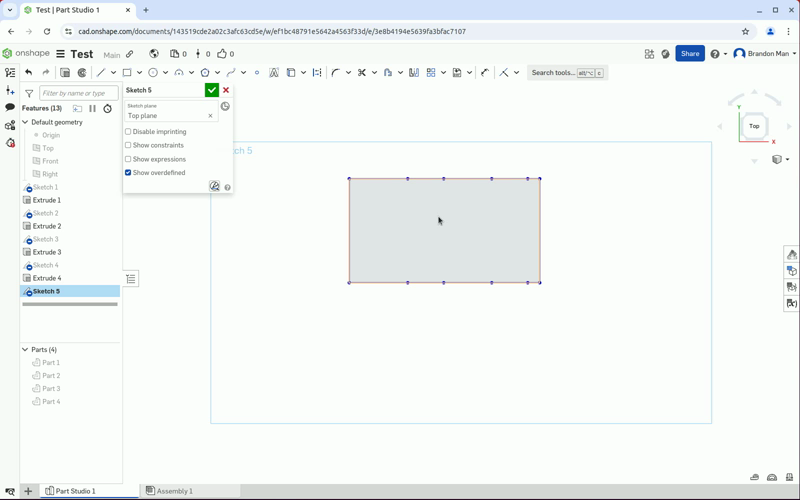
click(438, 216)
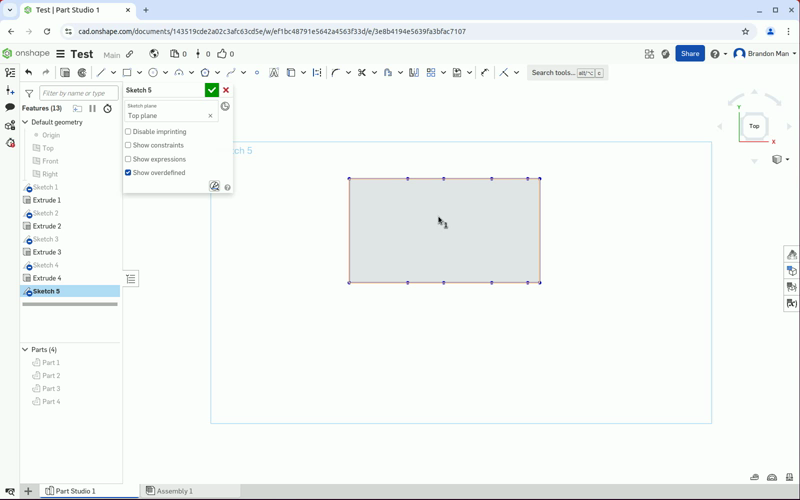
mouse_move(73, 352)
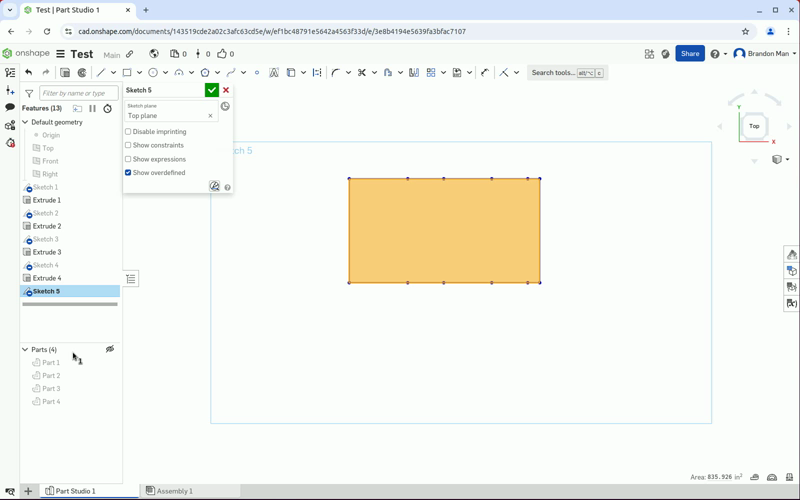
key(shift+y)
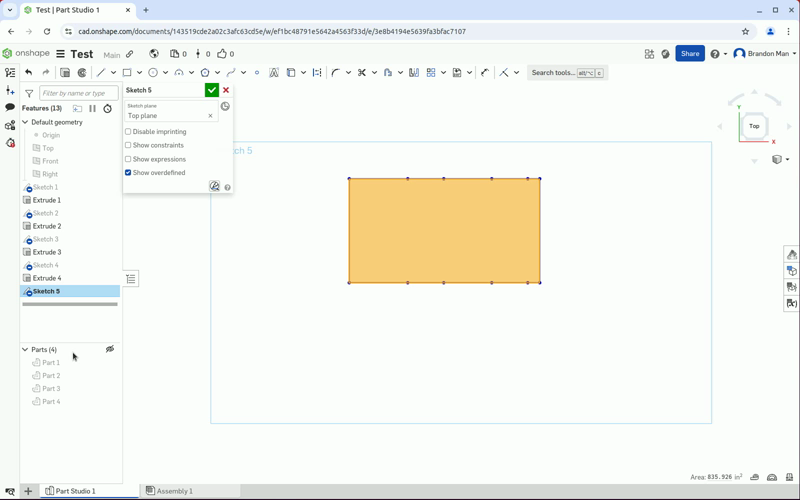
key(shift+e)
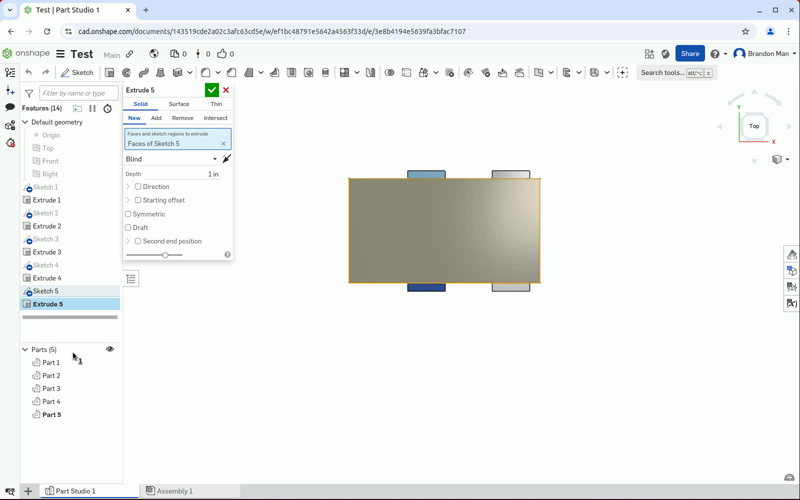
mouse_move(143, 106)
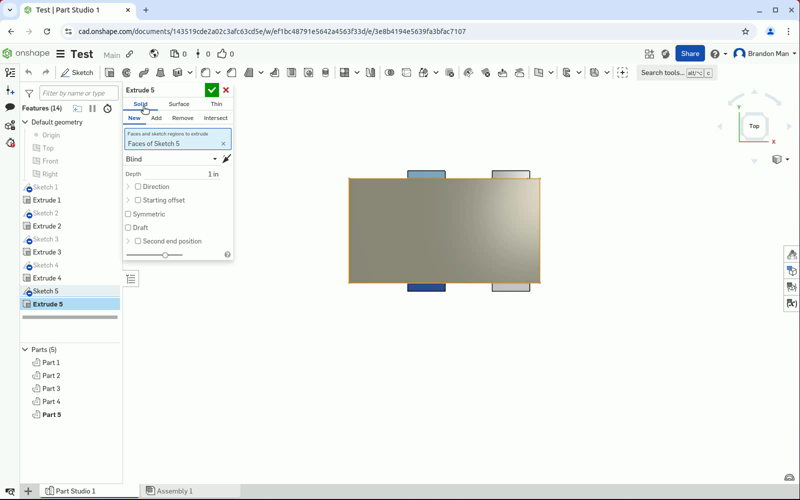
click(143, 106)
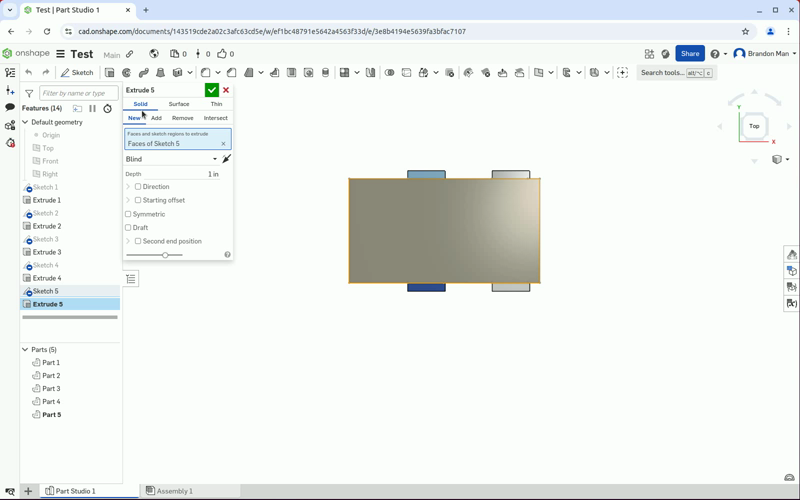
mouse_move(137, 120)
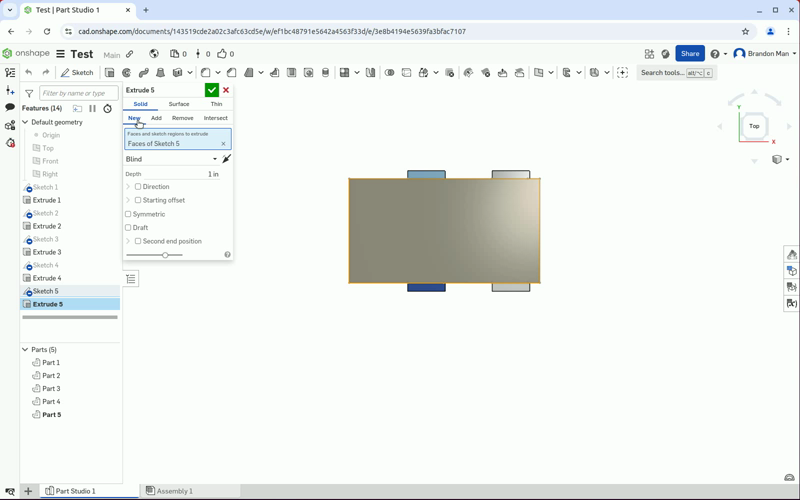
click(137, 120)
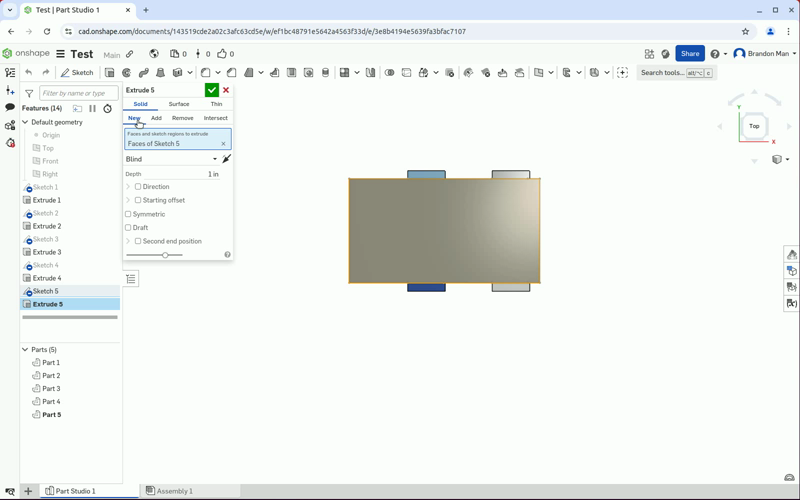
key(tab, 4)
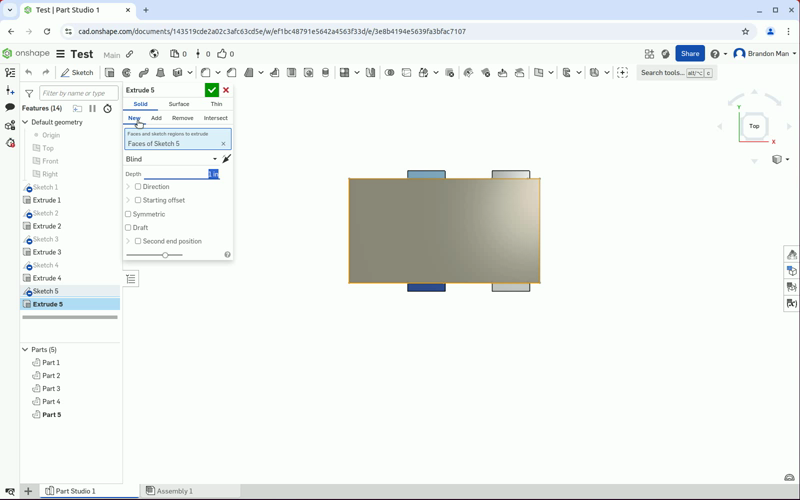
text(1.685)
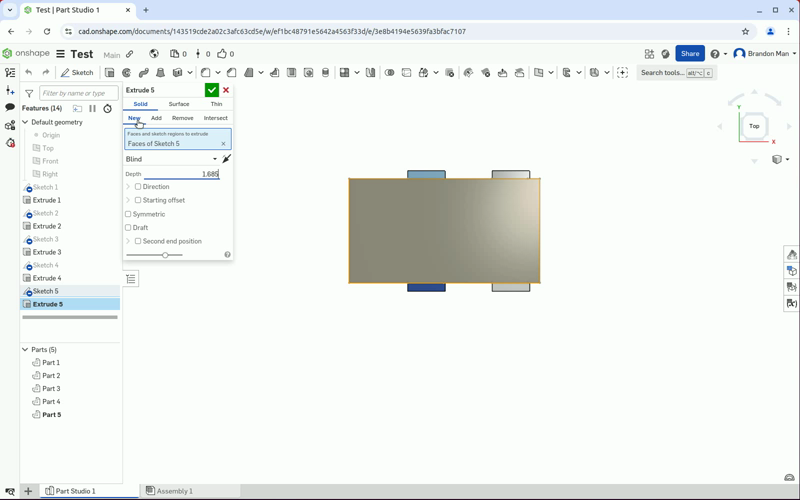
key(enter)
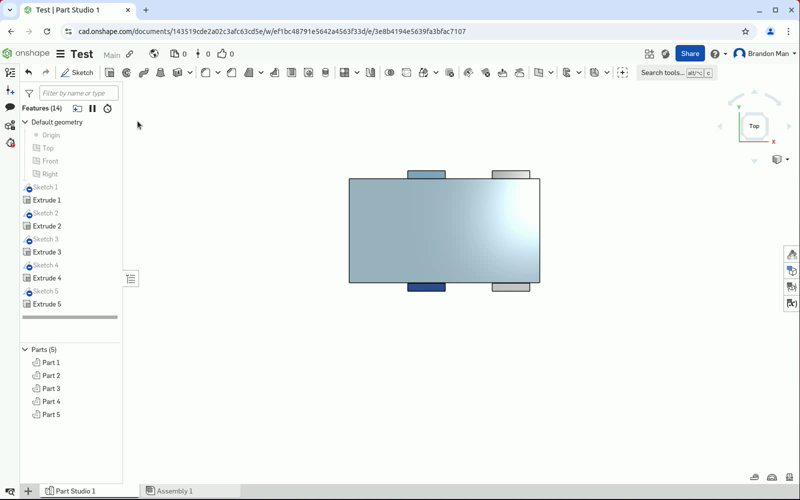
key(shift+h)
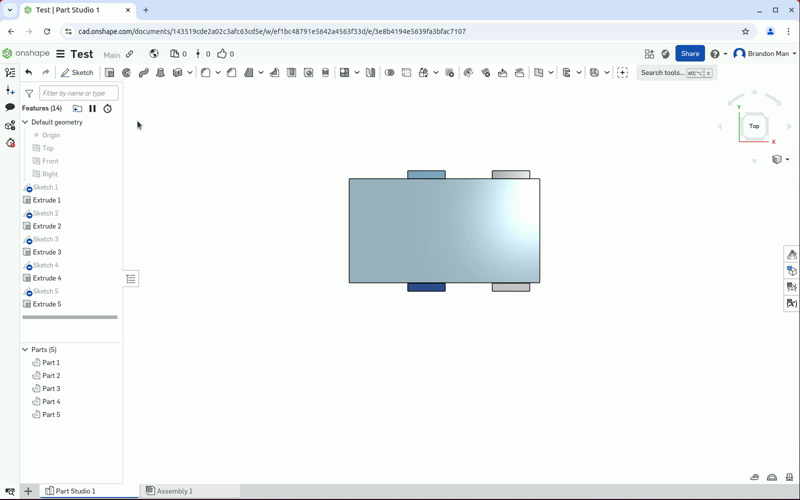
key(shift+h)
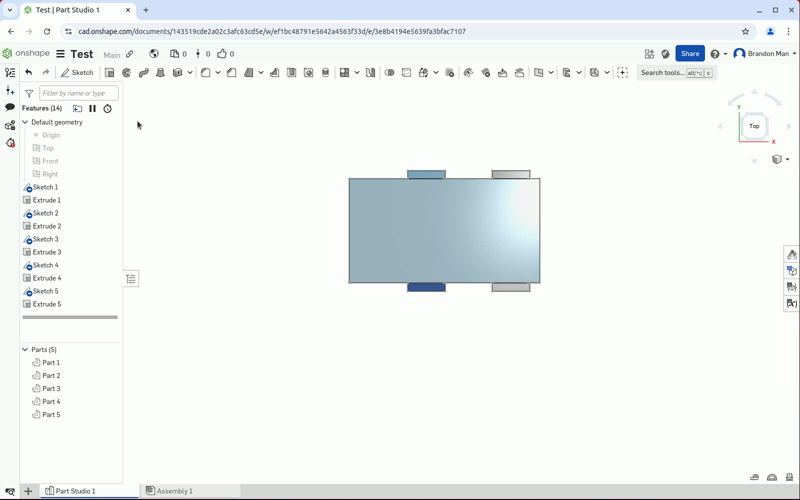
key(shift+7)
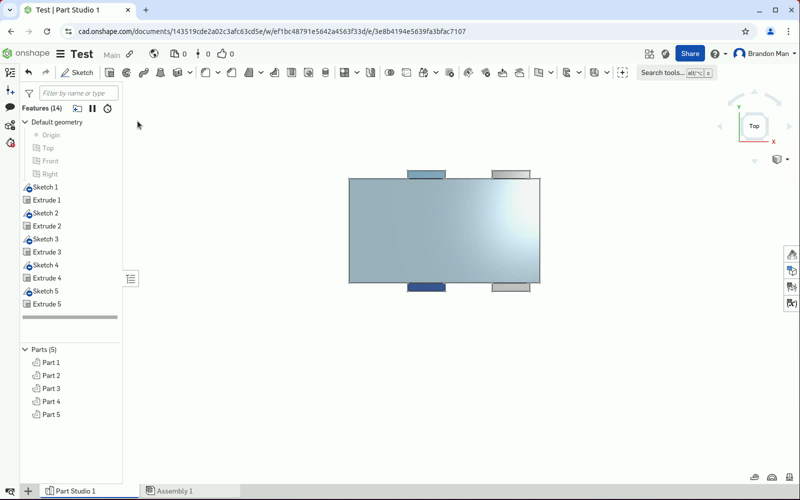
key(up, 3)
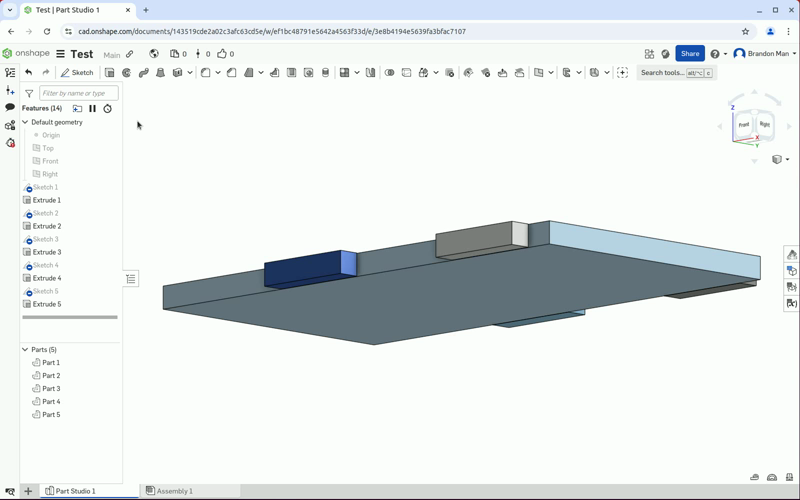
key(left, 3)
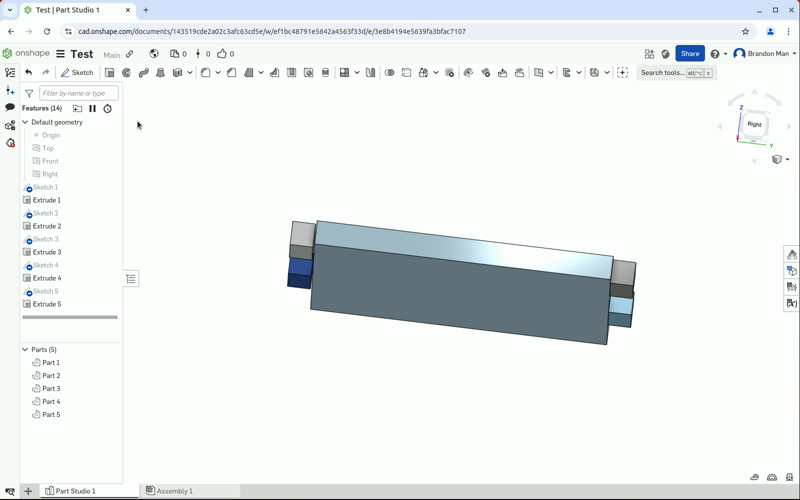
key(right, 3)
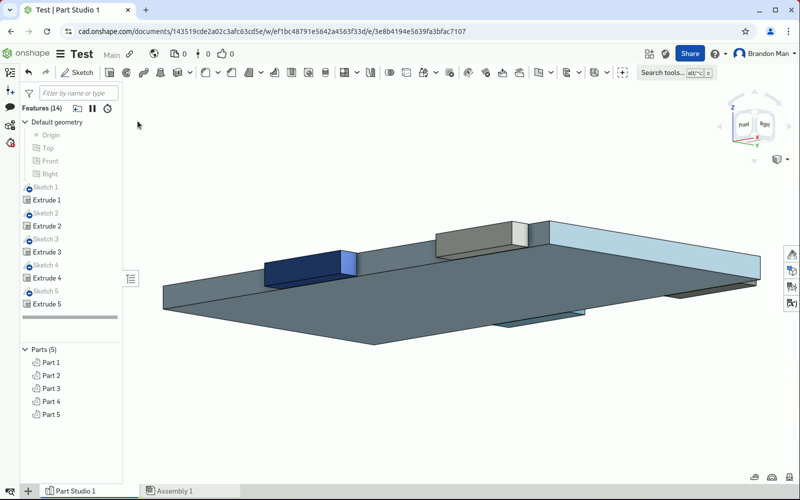
key(down, 3)
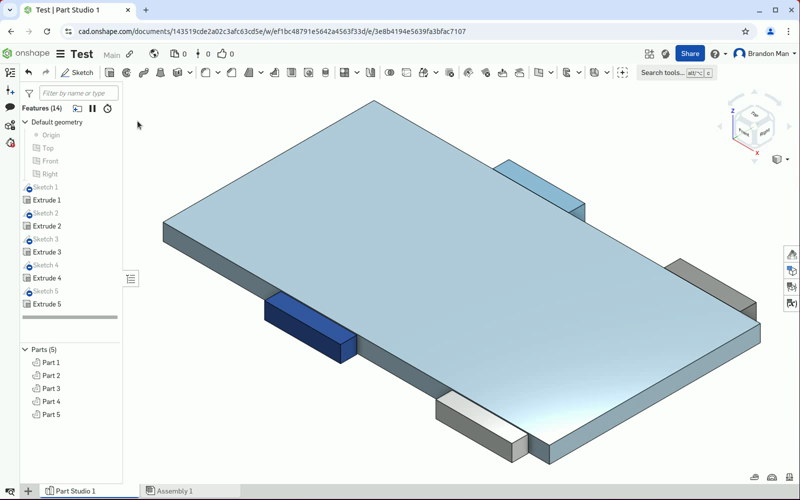
mouse_move(73, 189)
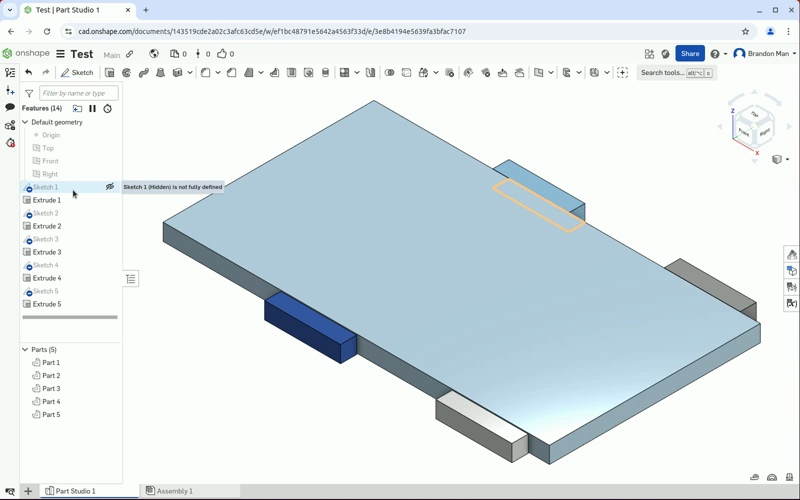
click(73, 189)